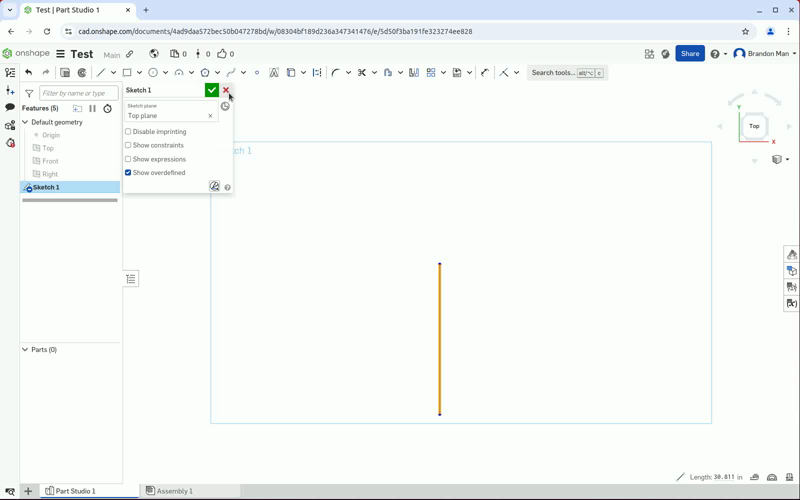
key(shift+h)
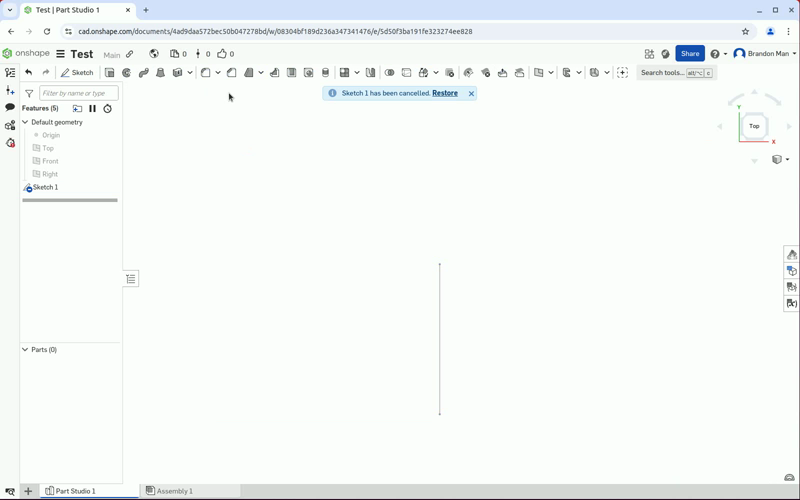
key(shift+s)
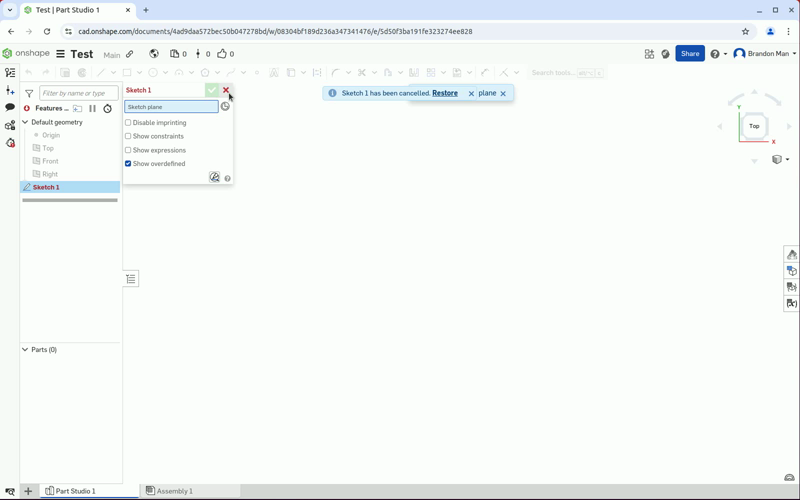
mouse_move(73, 150)
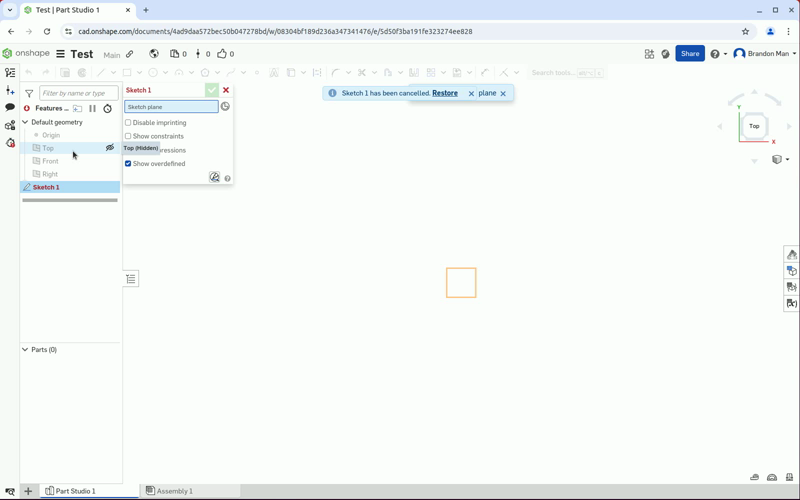
click(73, 150)
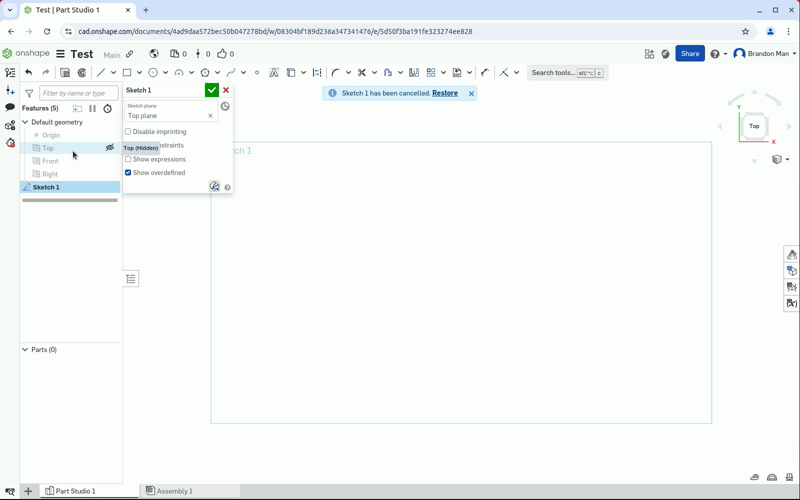
mouse_move(73, 352)
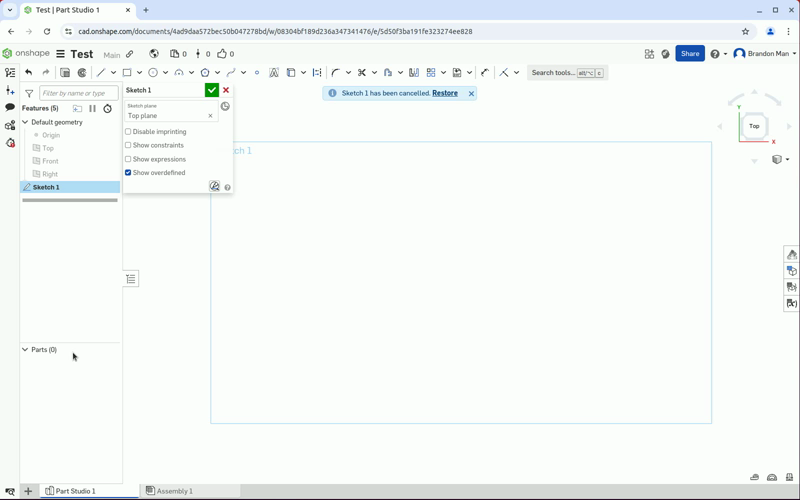
key(y)
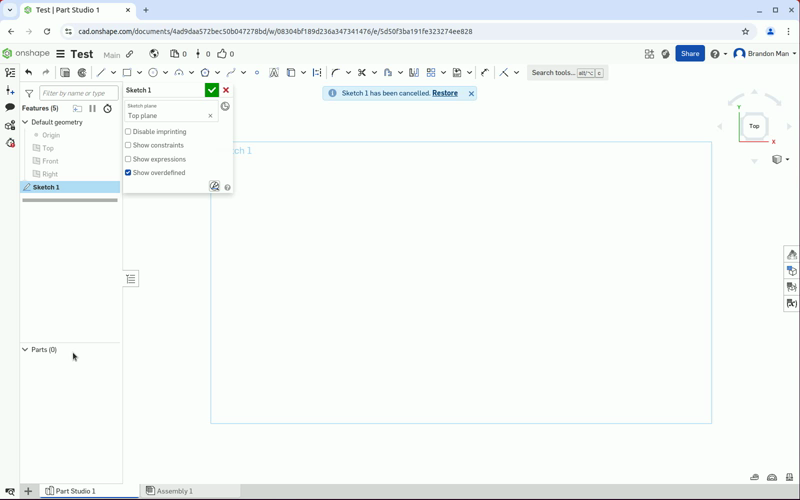
key(c)
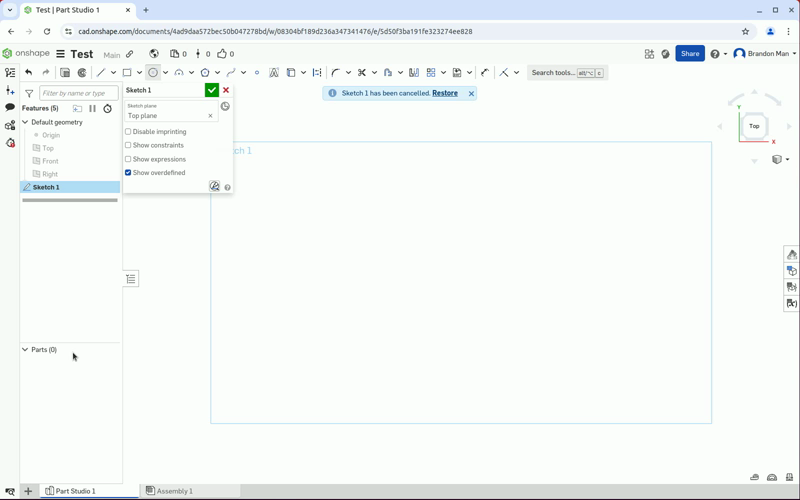
key_down(shift)
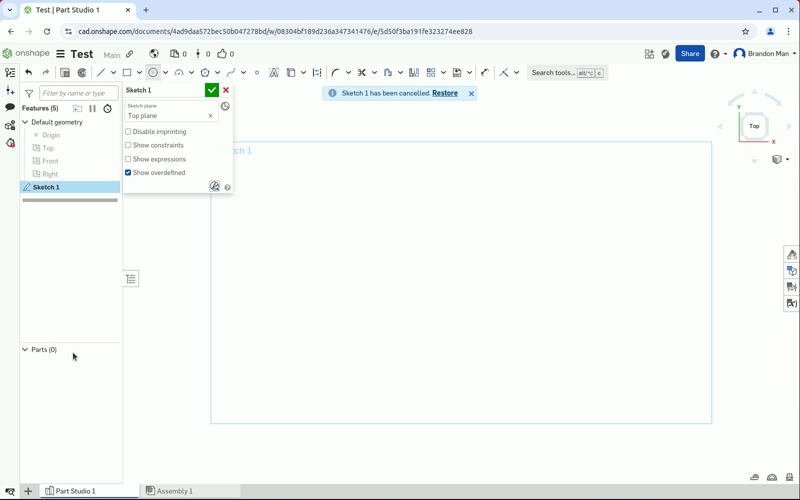
mouse_move(461, 282)
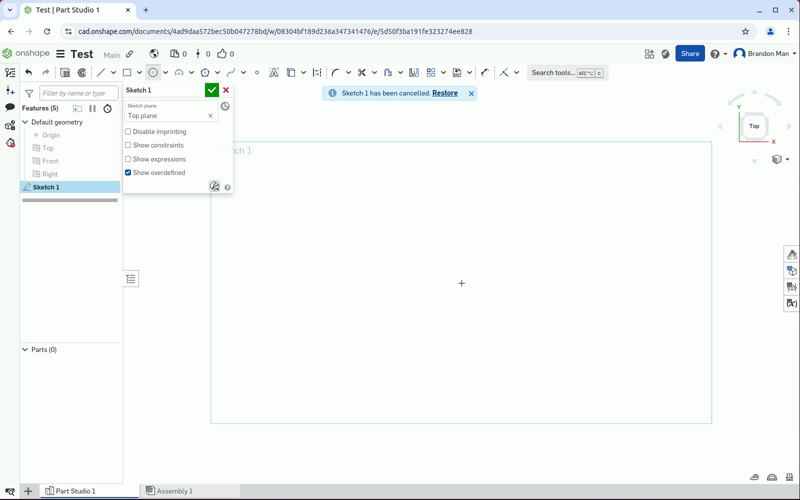
click(461, 282)
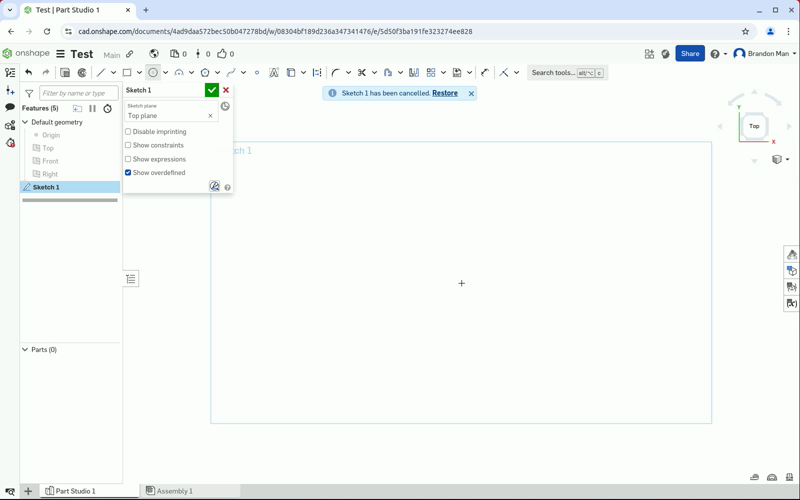
key_up(shift)
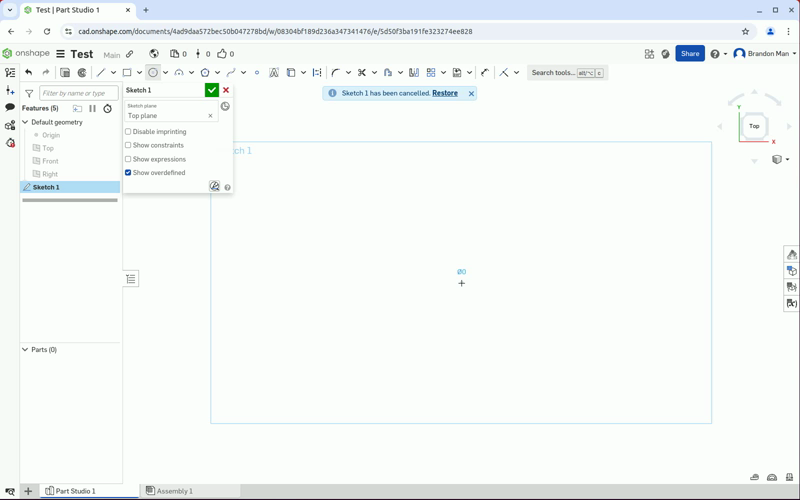
mouse_move(476, 282)
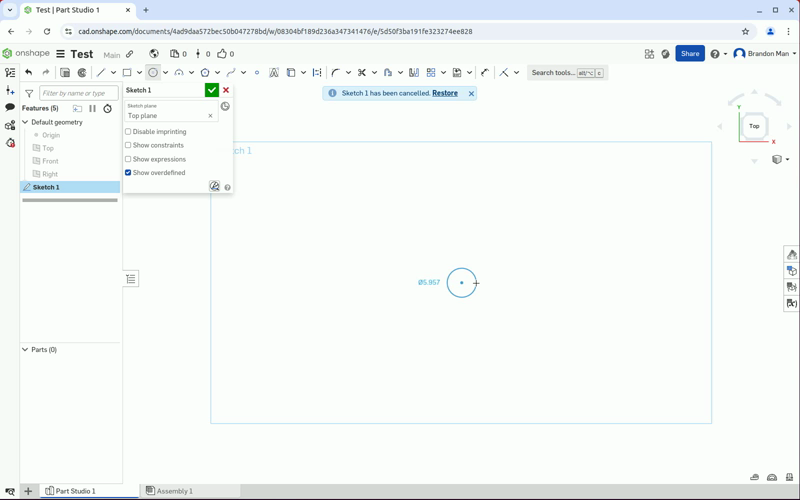
click(476, 282)
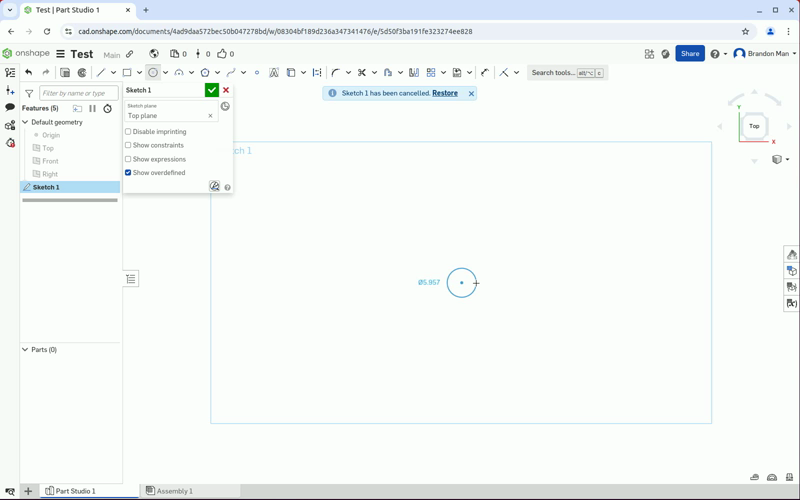
key(esc)
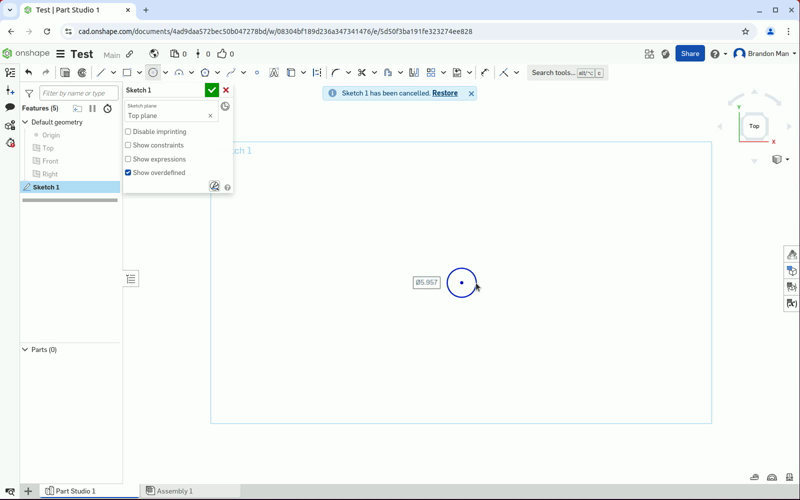
key(c)
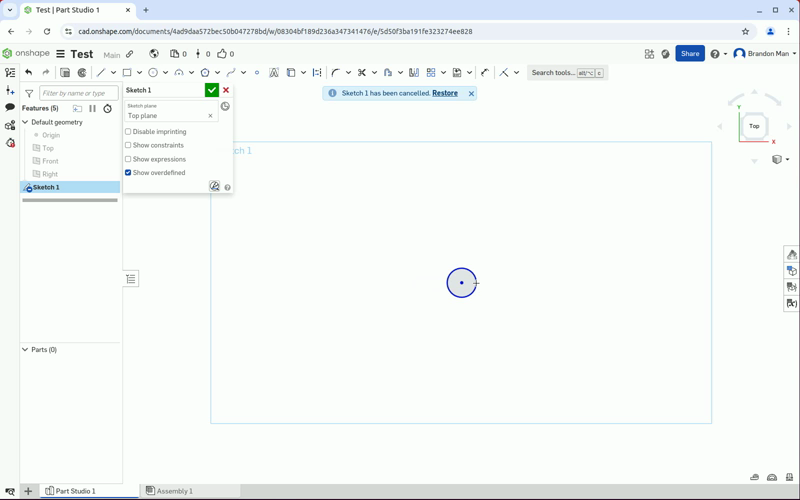
key_down(shift)
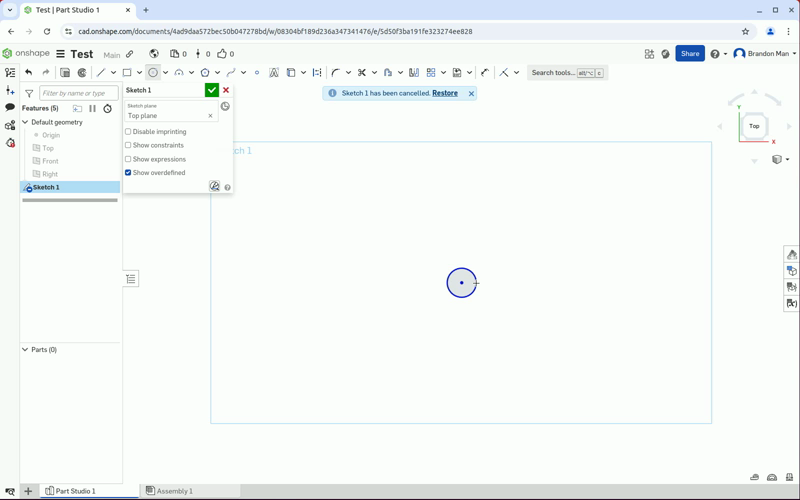
mouse_move(461, 282)
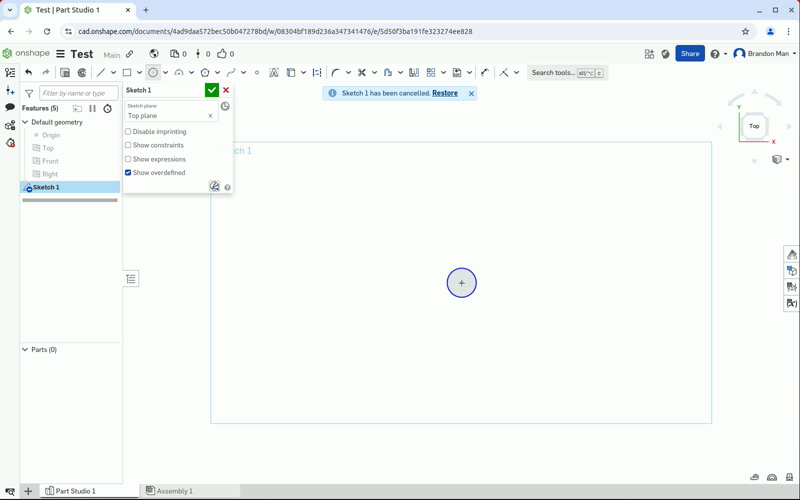
click(461, 282)
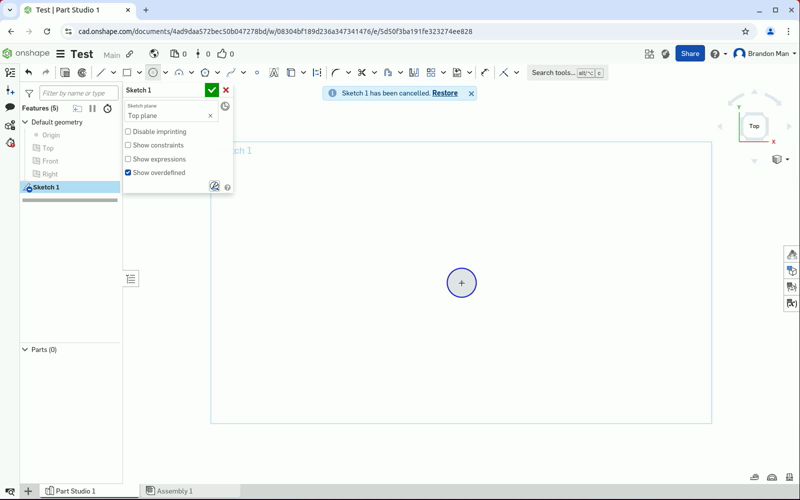
key_up(shift)
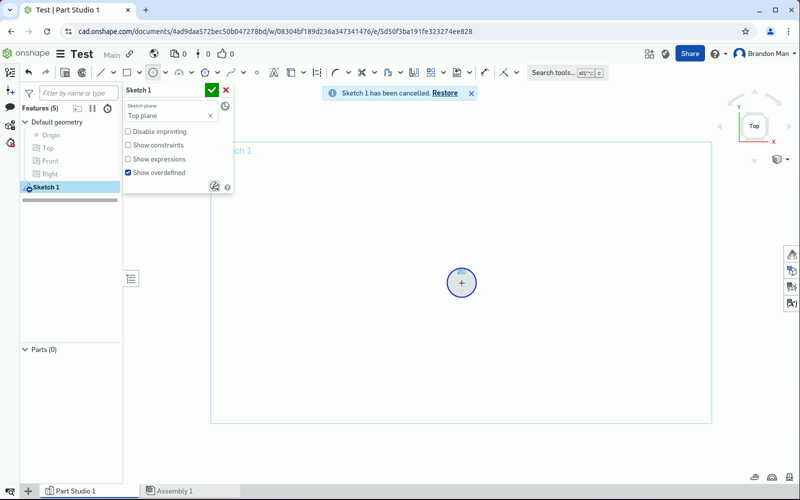
mouse_move(474, 282)
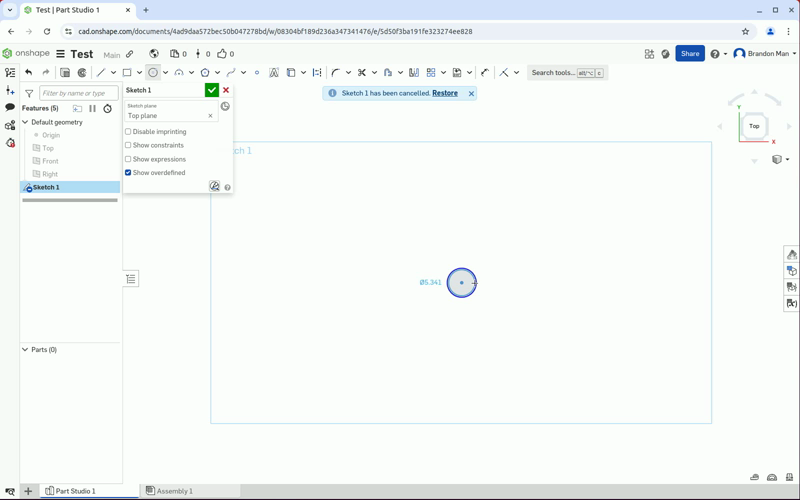
scroll(6)
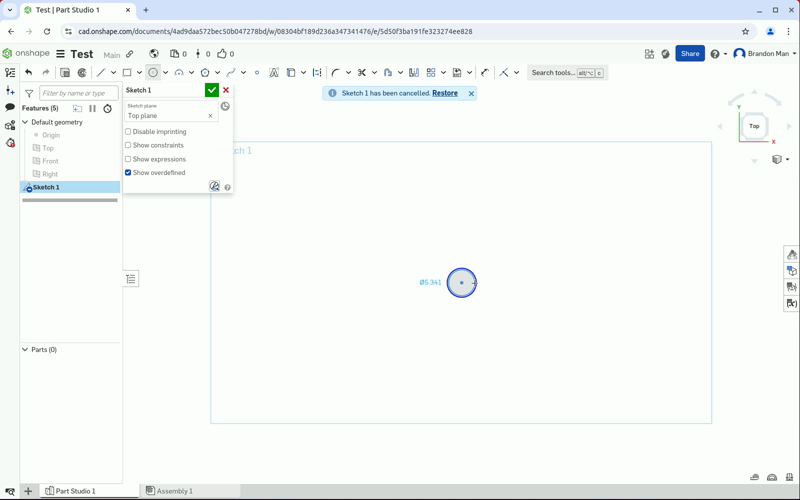
scroll(6)
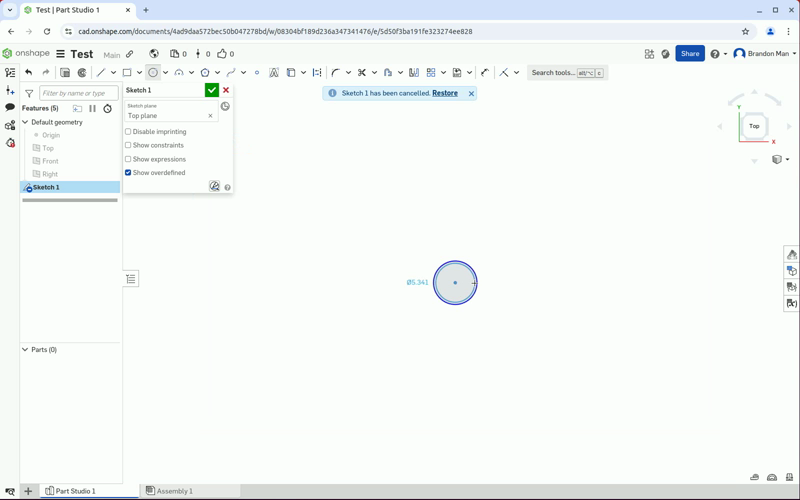
scroll(6)
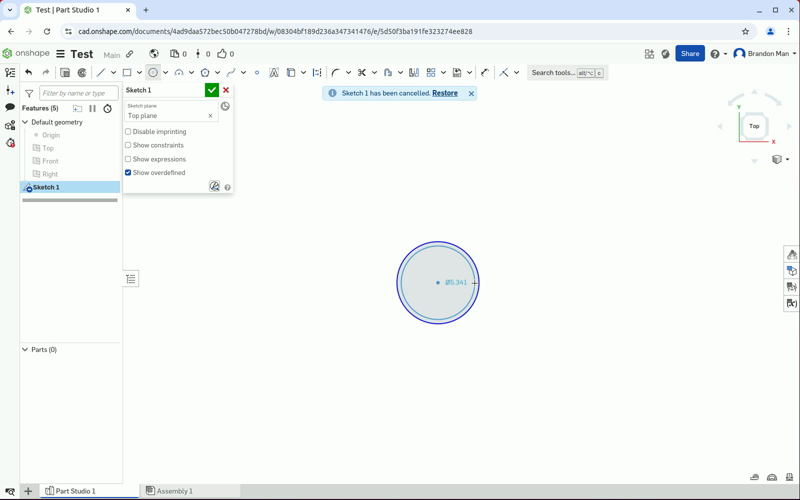
scroll(6)
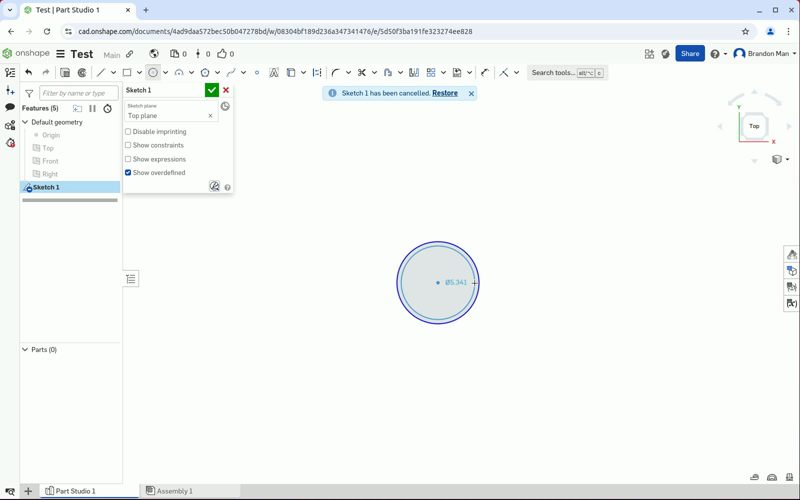
scroll(6)
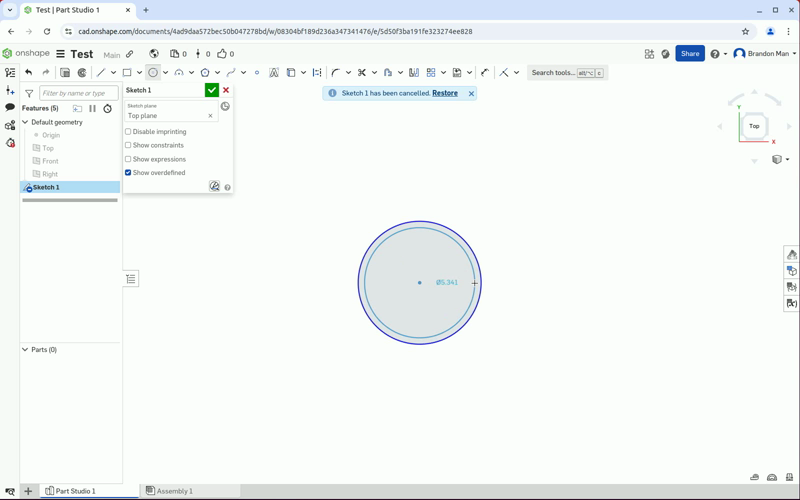
scroll(6)
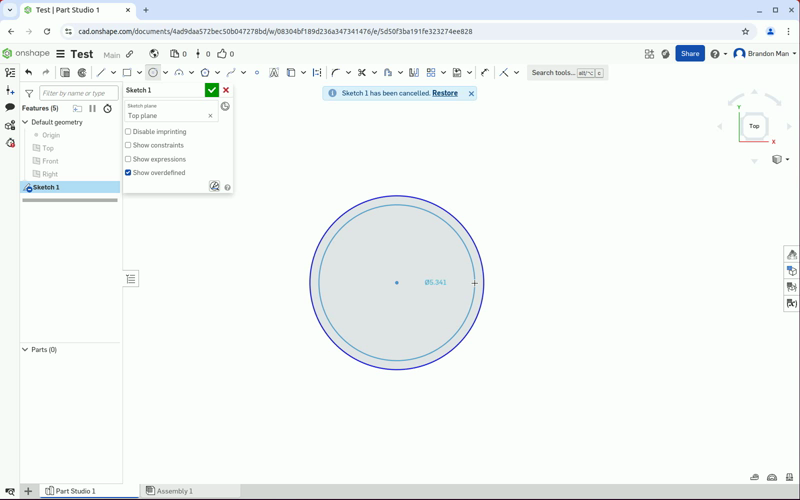
scroll(6)
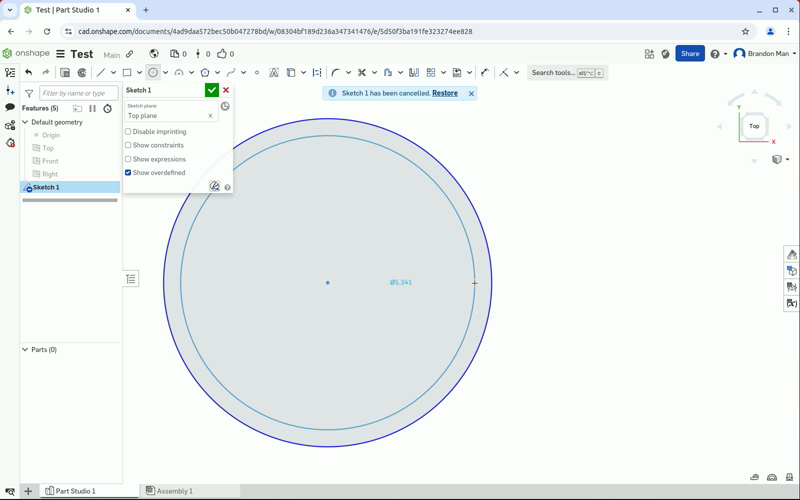
click(474, 282)
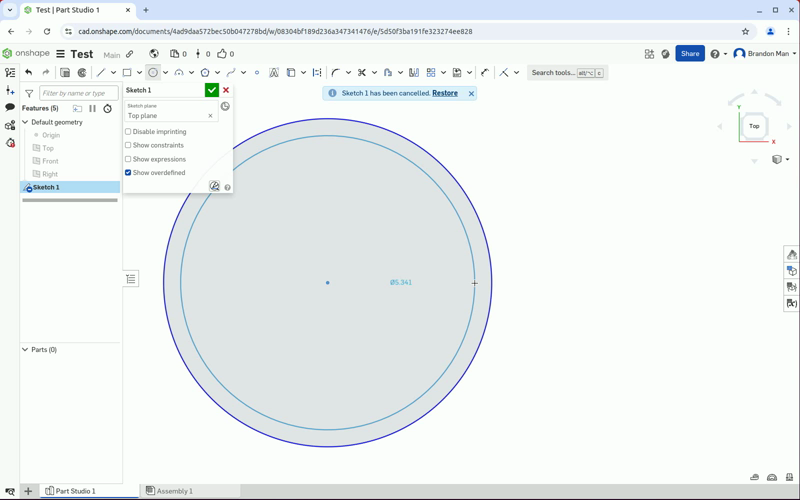
scroll(-6)
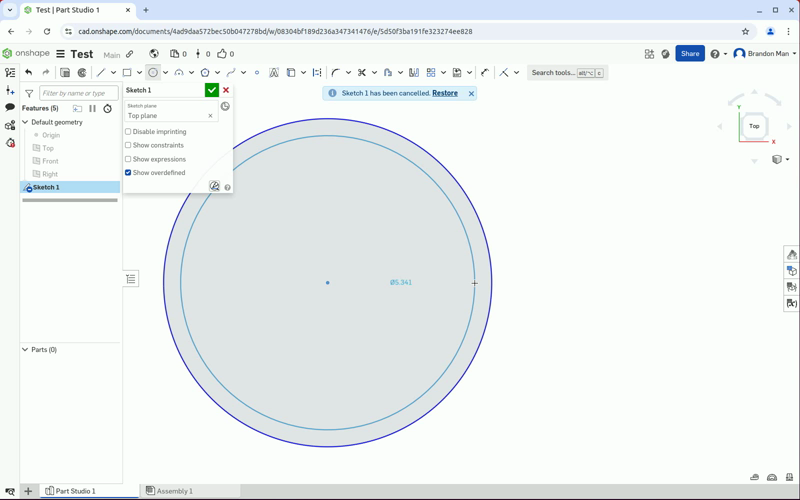
scroll(-6)
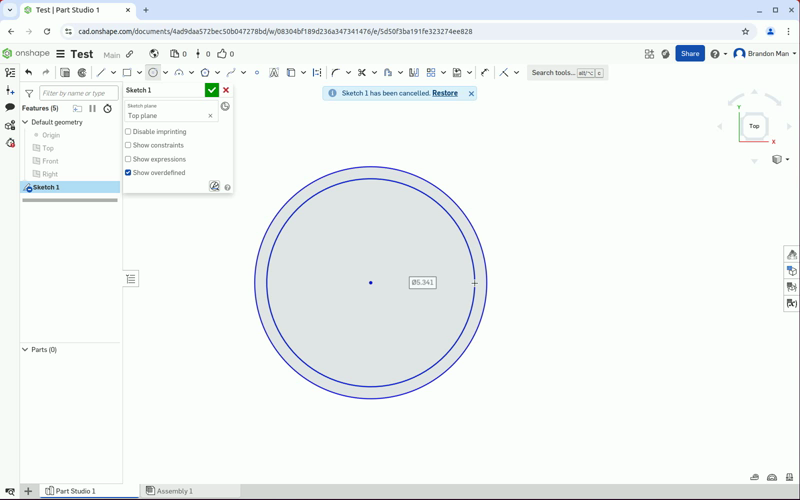
scroll(-6)
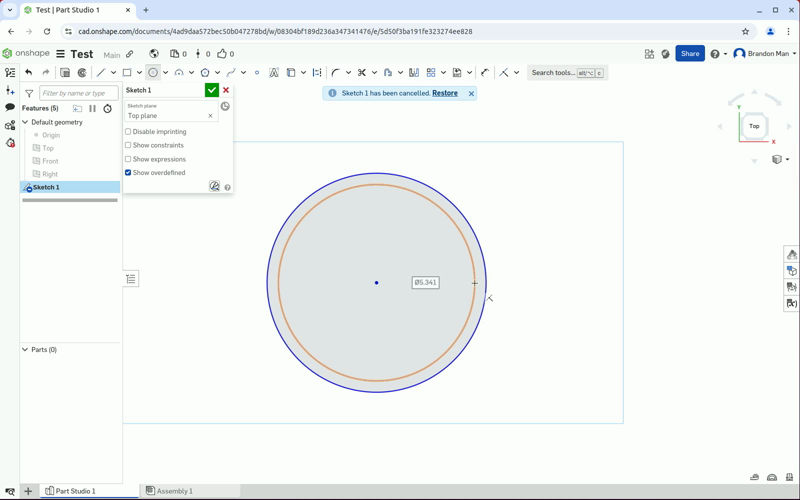
scroll(-6)
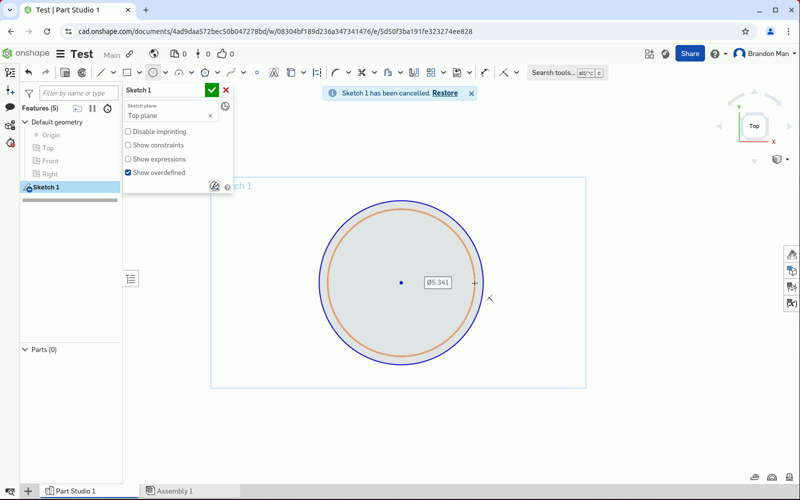
scroll(-6)
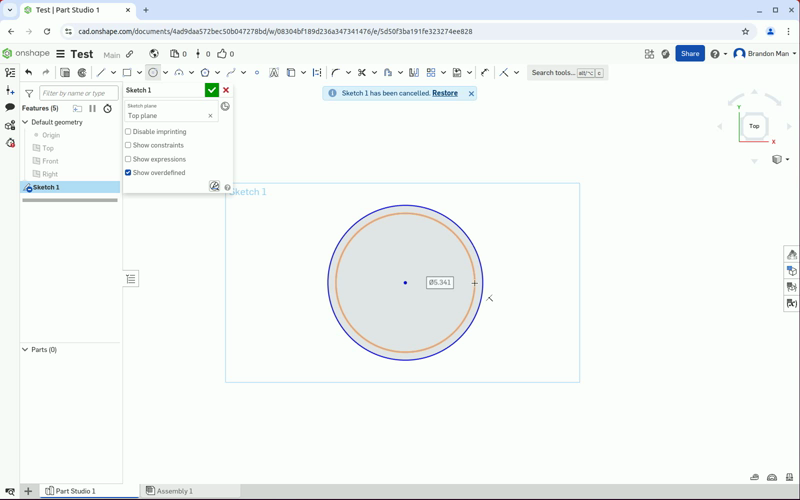
scroll(-6)
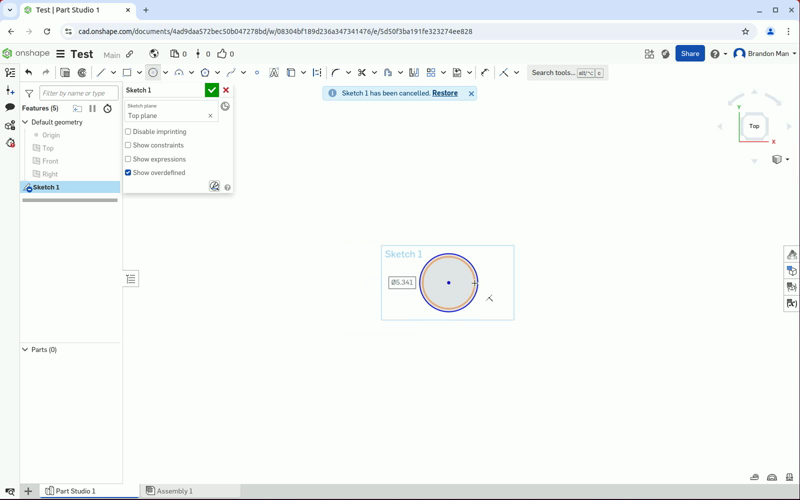
scroll(-6)
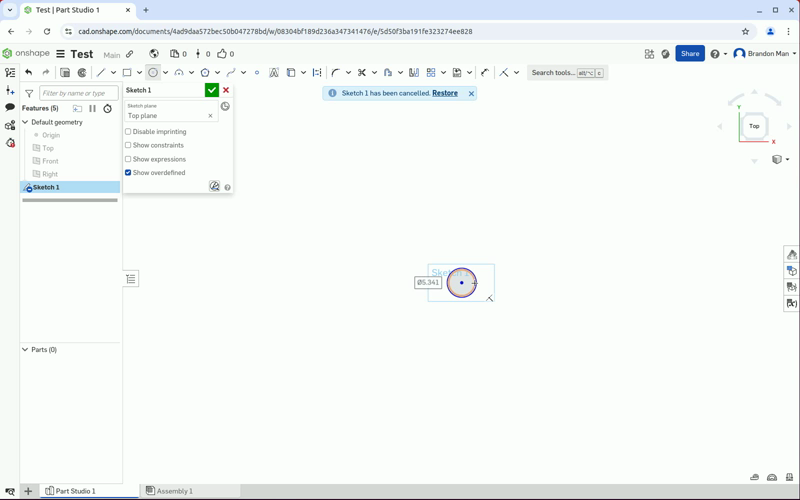
key(esc)
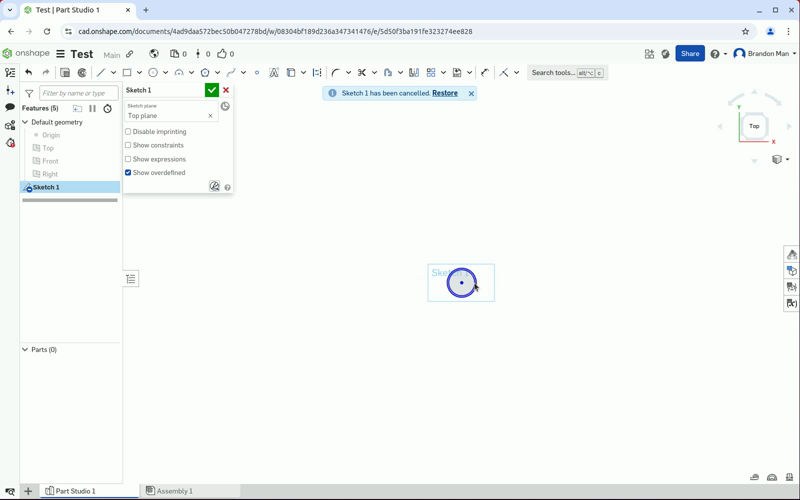
mouse_move(449, 288)
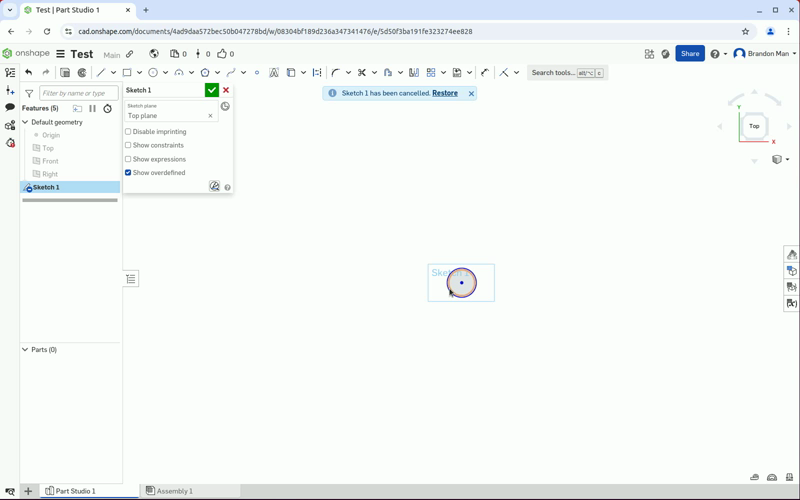
scroll(6)
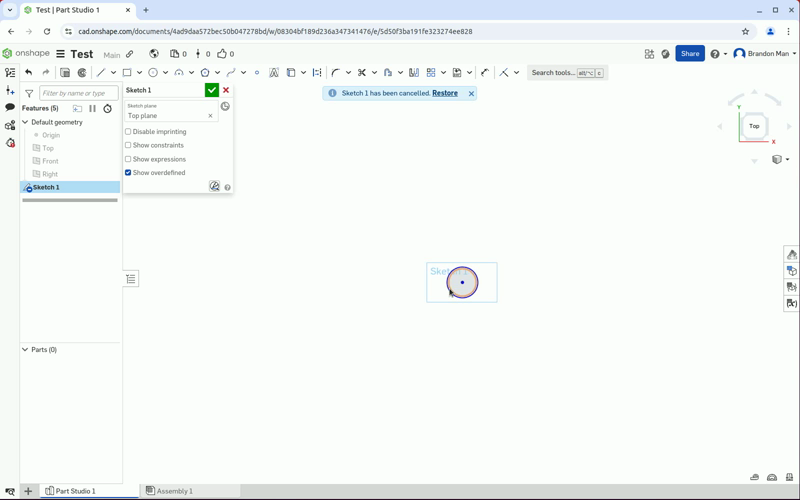
scroll(6)
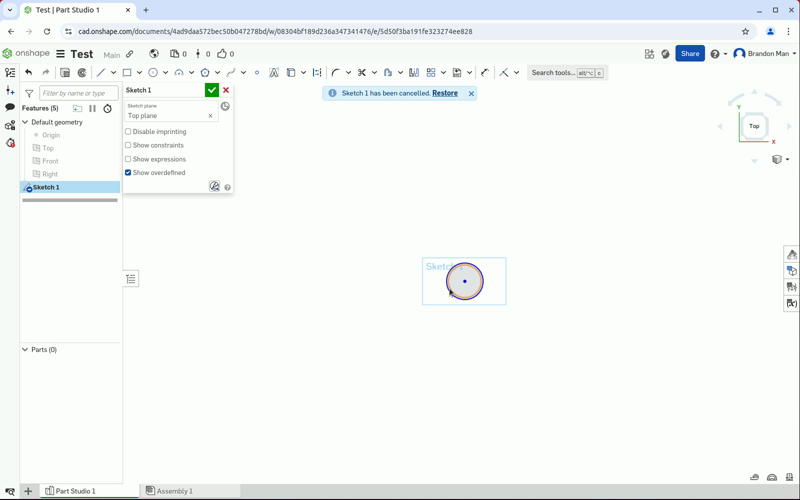
scroll(6)
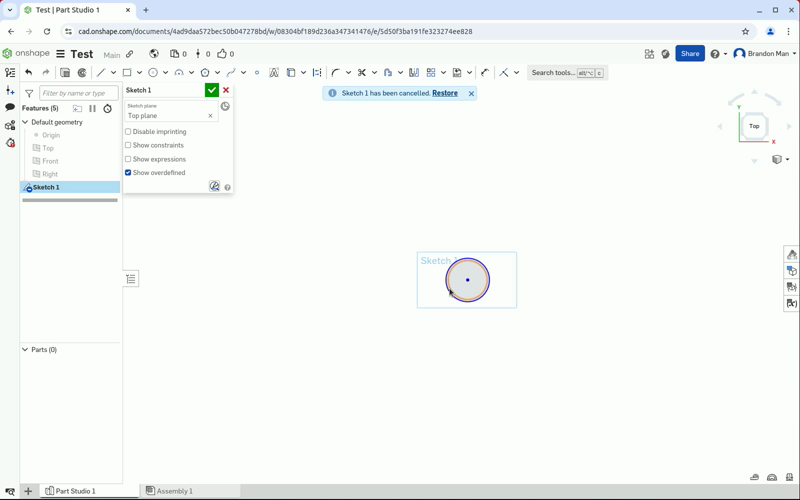
scroll(6)
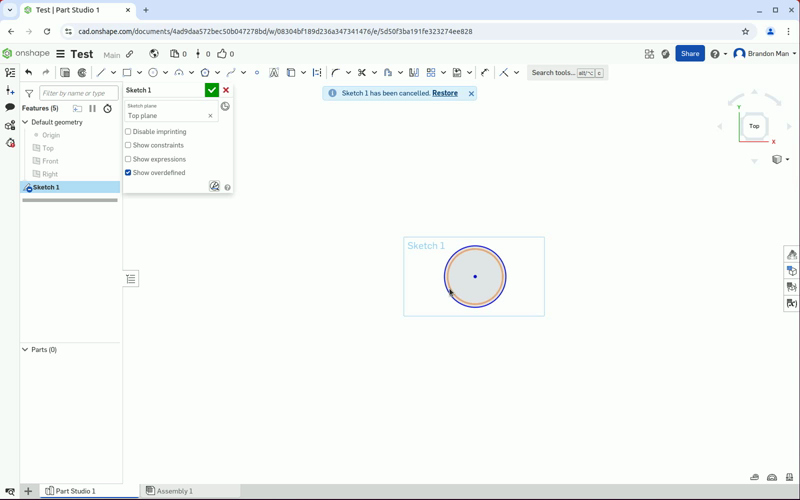
scroll(6)
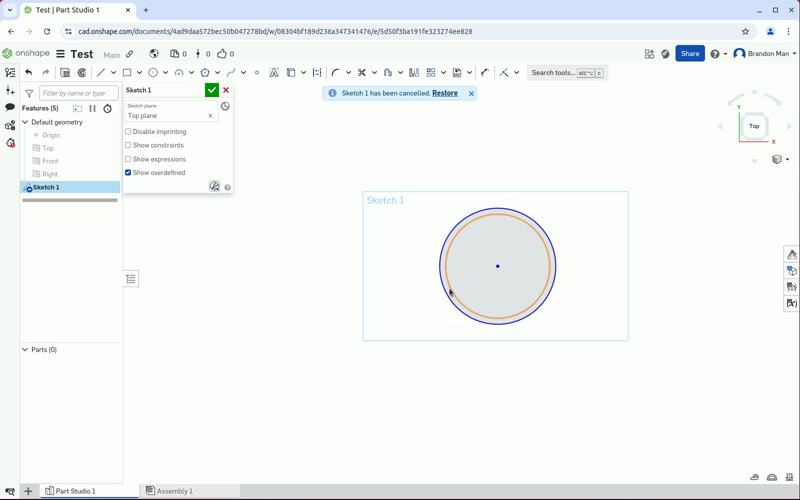
scroll(6)
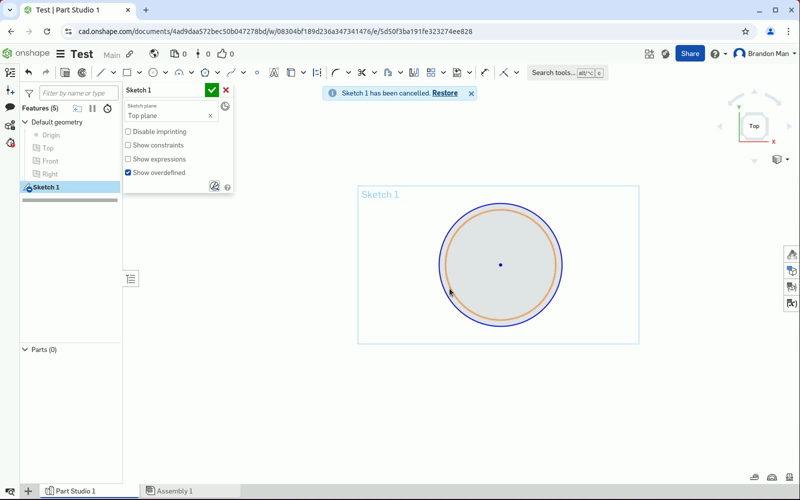
scroll(6)
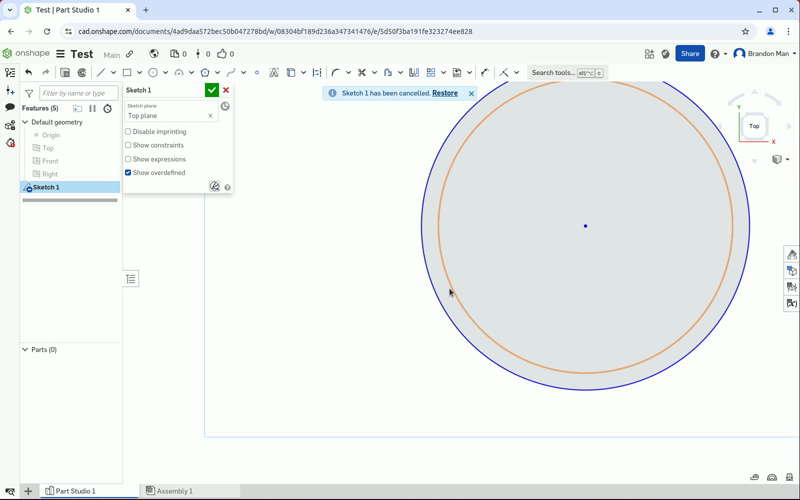
click(449, 288)
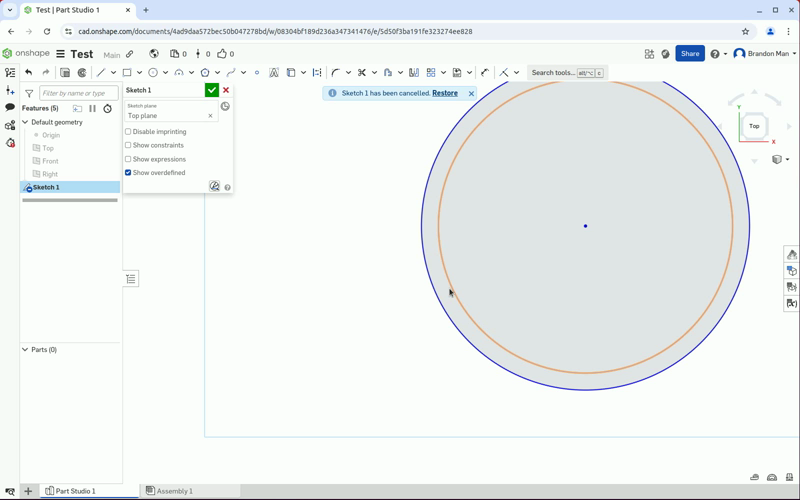
scroll(-6)
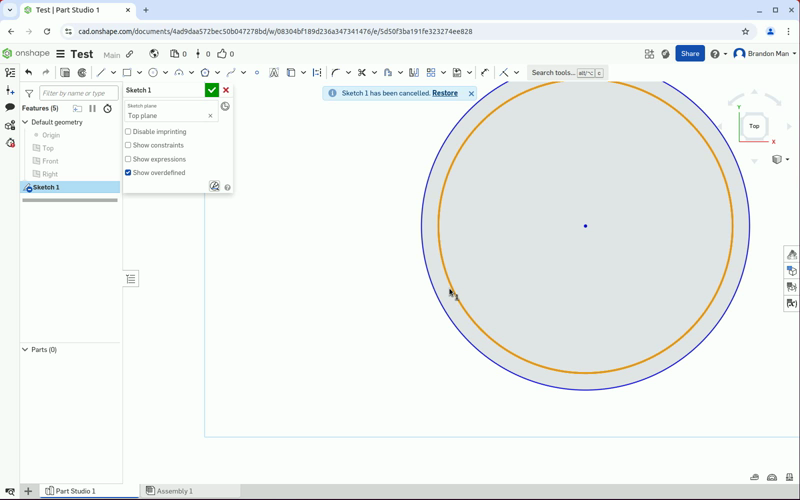
scroll(-6)
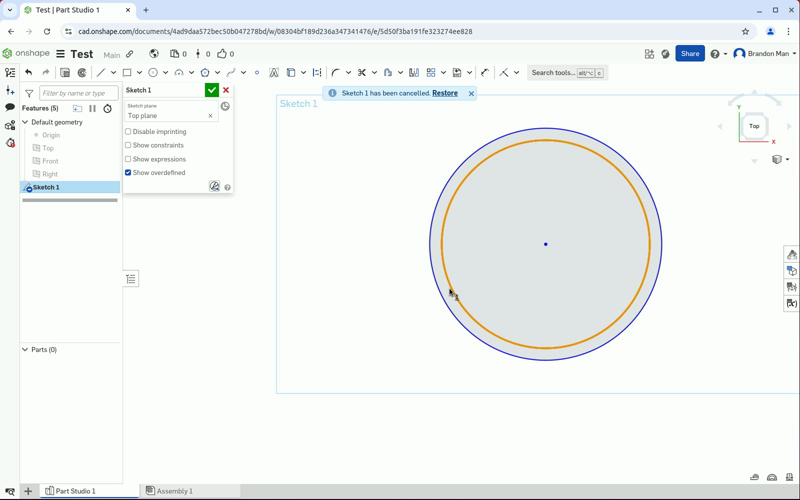
scroll(-6)
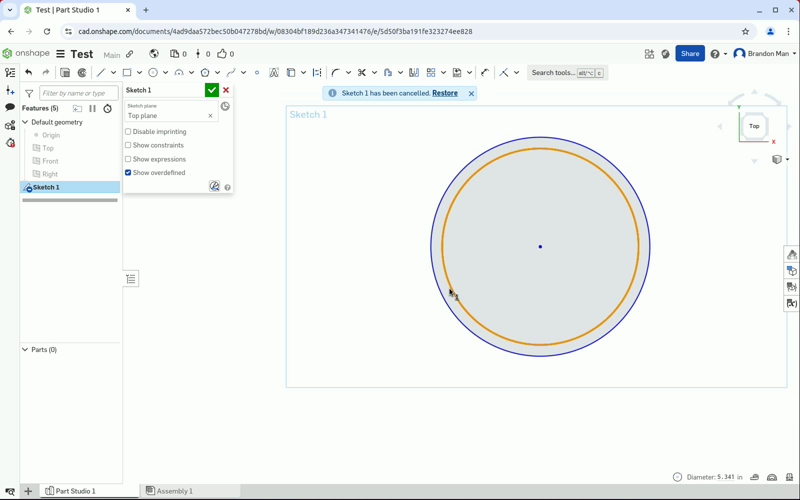
scroll(-6)
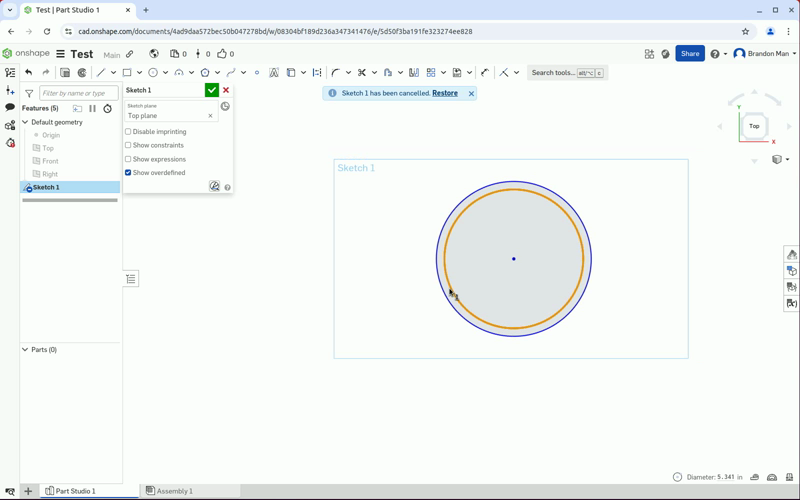
scroll(-6)
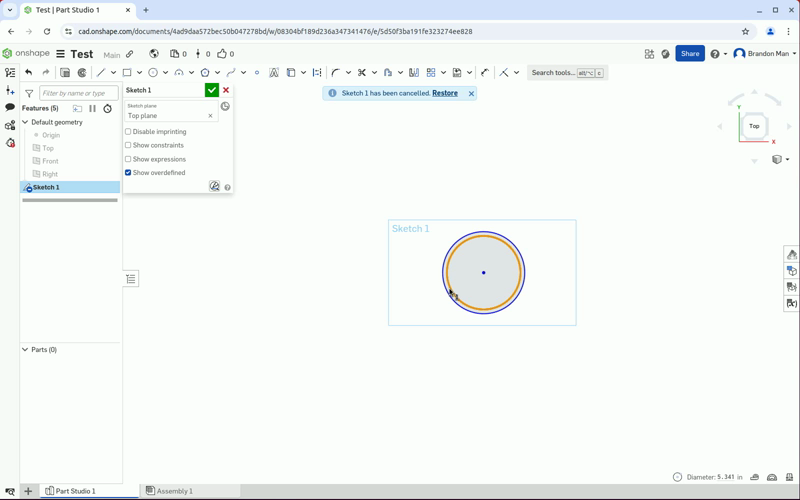
scroll(-6)
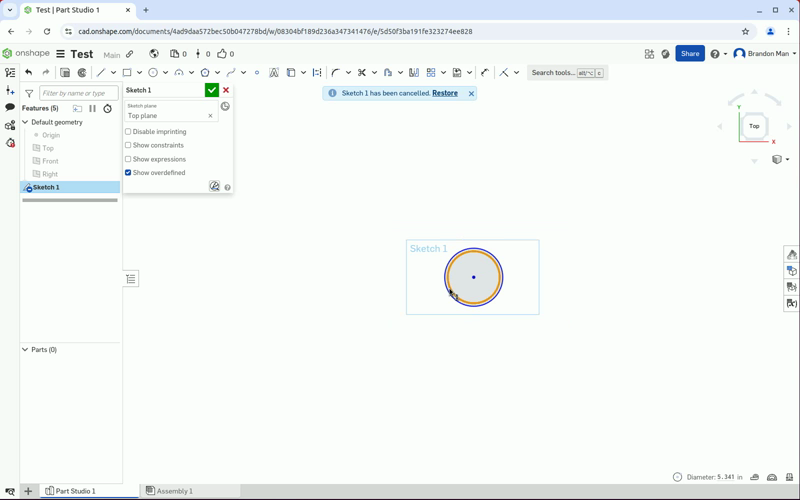
scroll(-6)
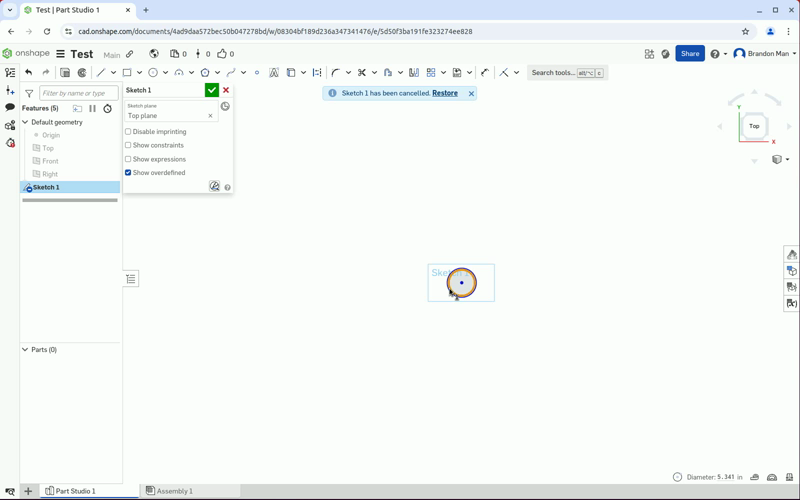
mouse_move(73, 352)
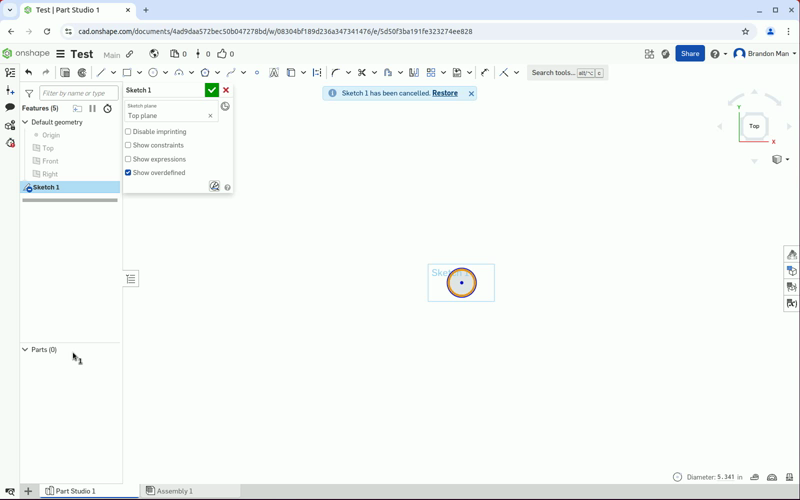
key(shift+y)
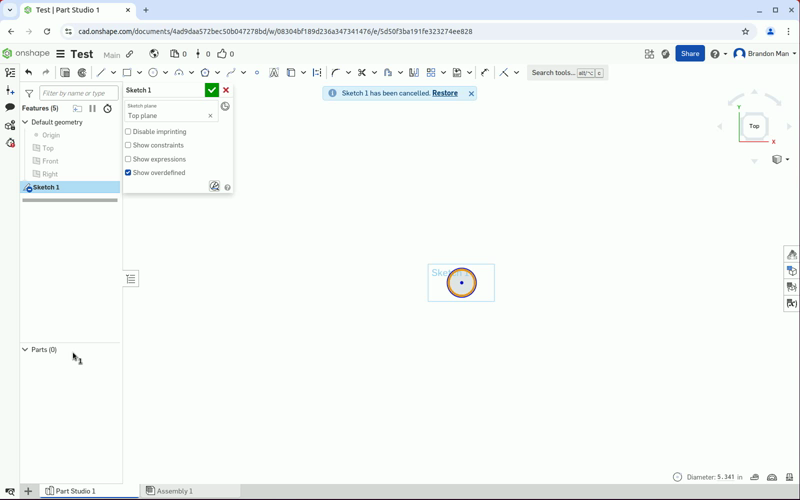
key(shift+e)
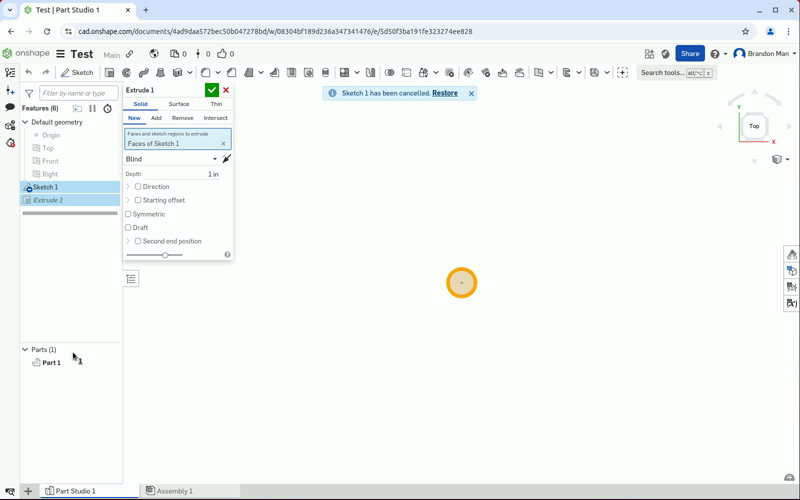
mouse_move(143, 106)
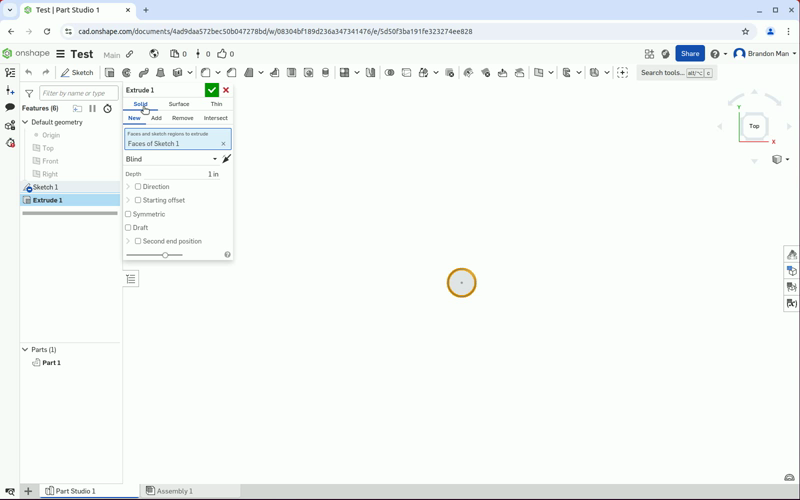
click(143, 106)
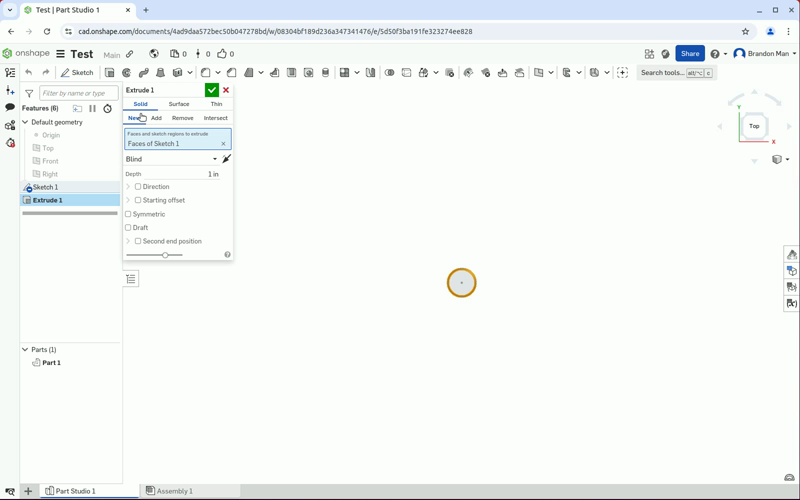
mouse_move(137, 120)
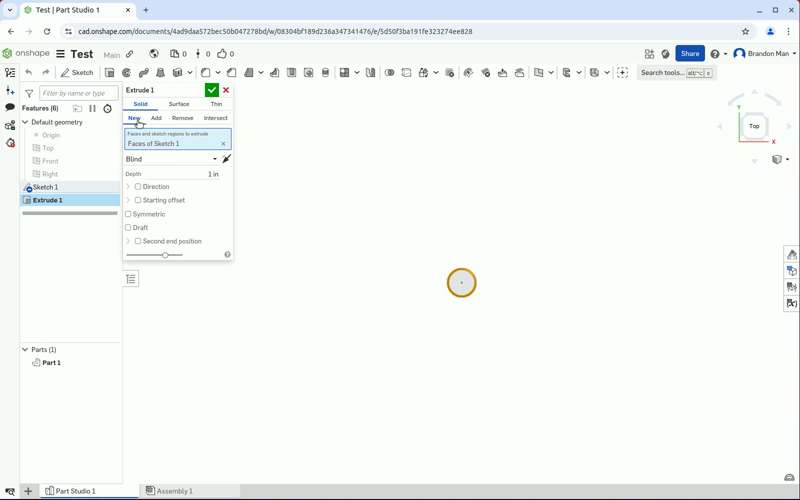
click(137, 120)
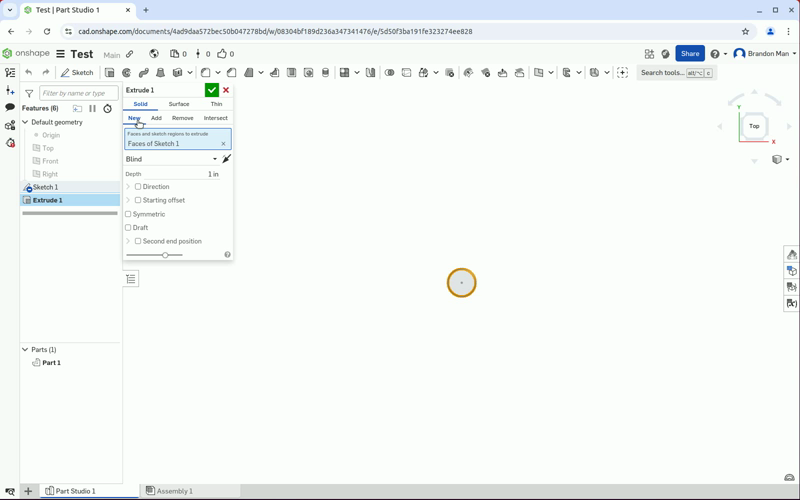
key(tab, 4)
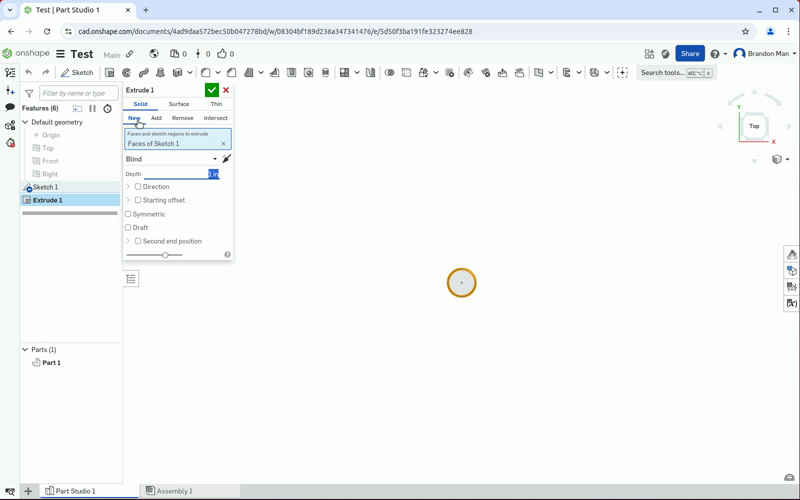
text(-5.536)
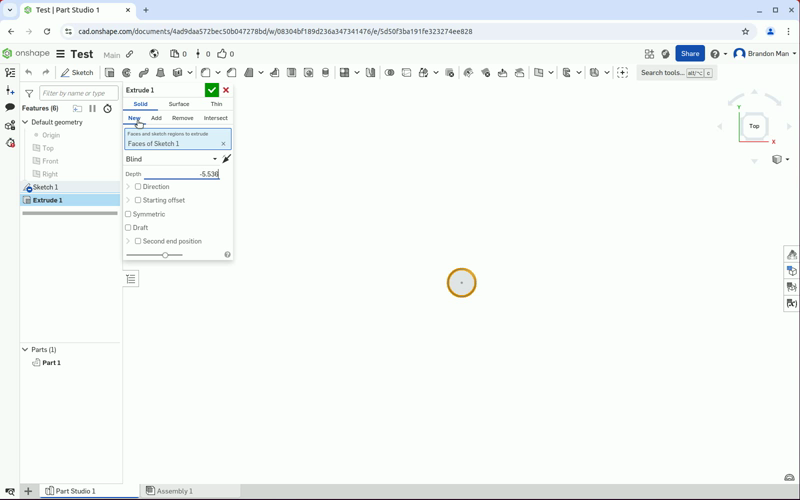
key(enter)
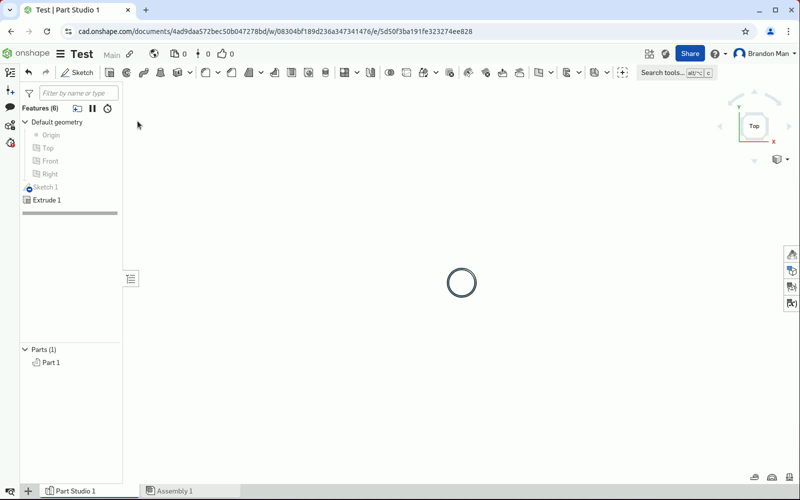
key(shift+h)
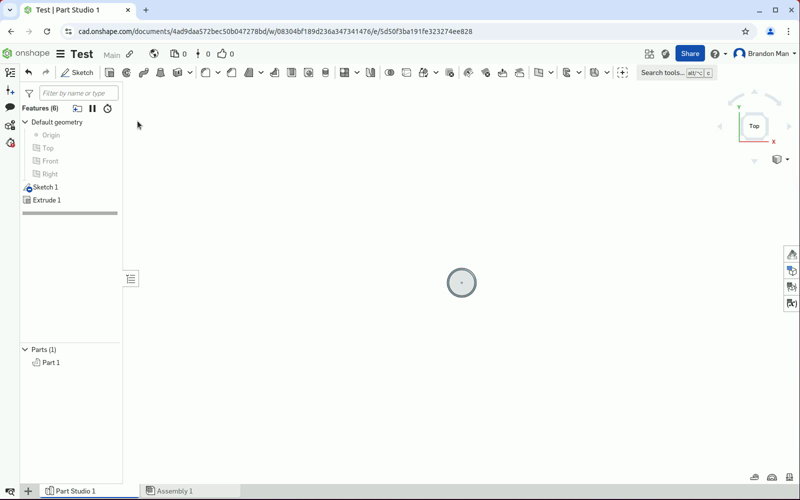
key(shift+h)
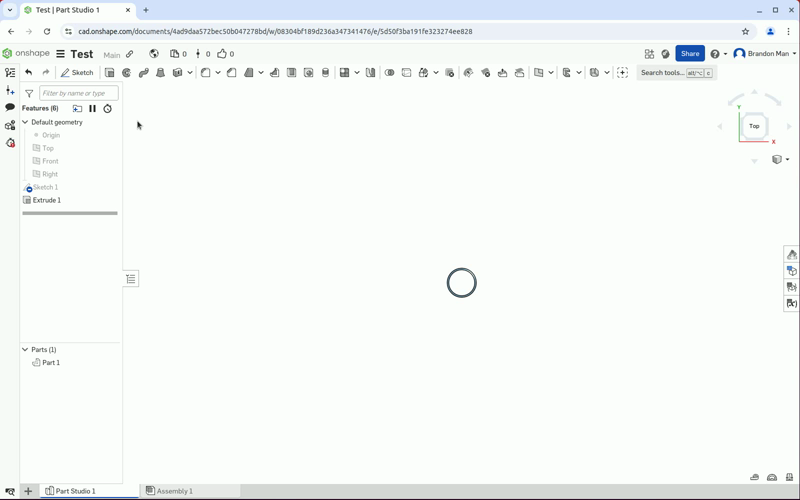
mouse_move(73, 189)
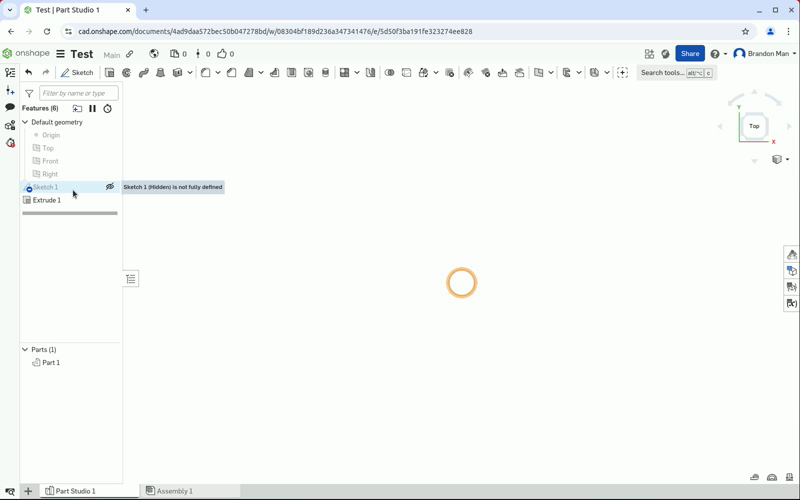
click(73, 189)
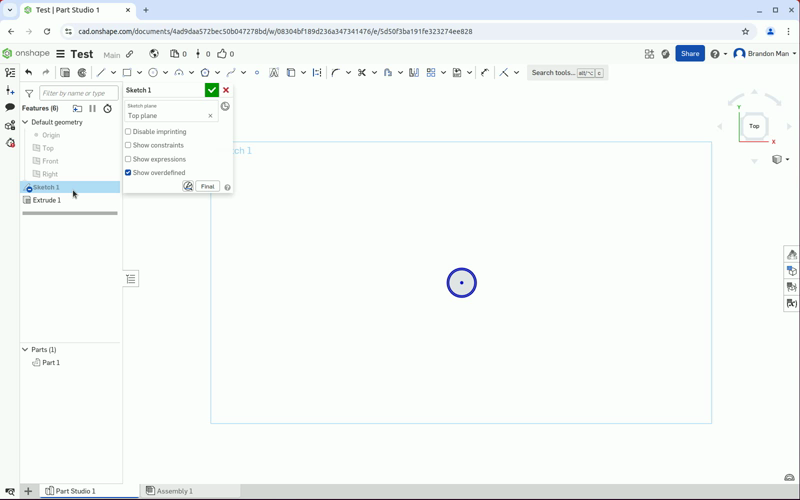
mouse_move(229, 92)
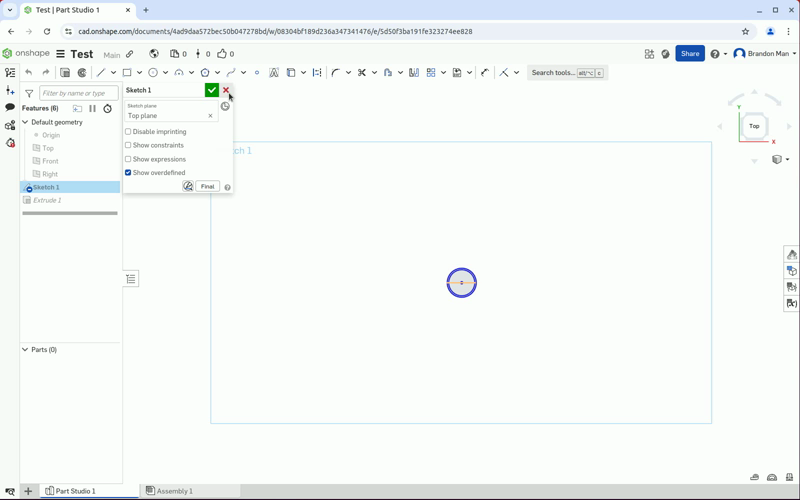
click(229, 92)
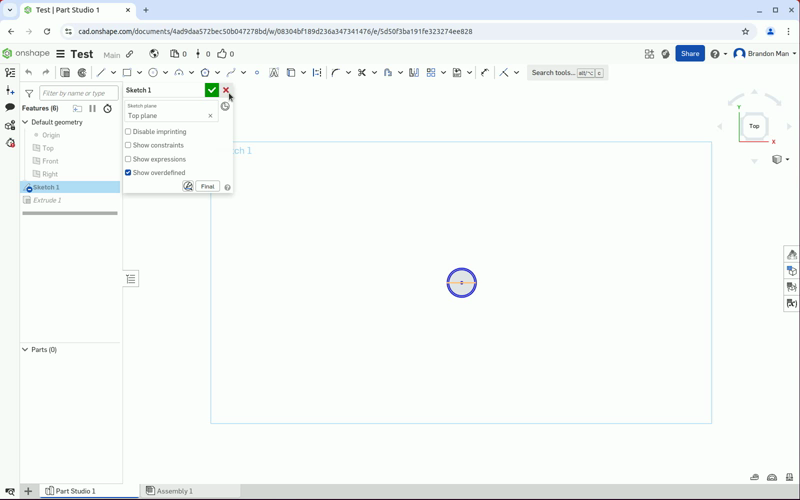
key(shift+s)
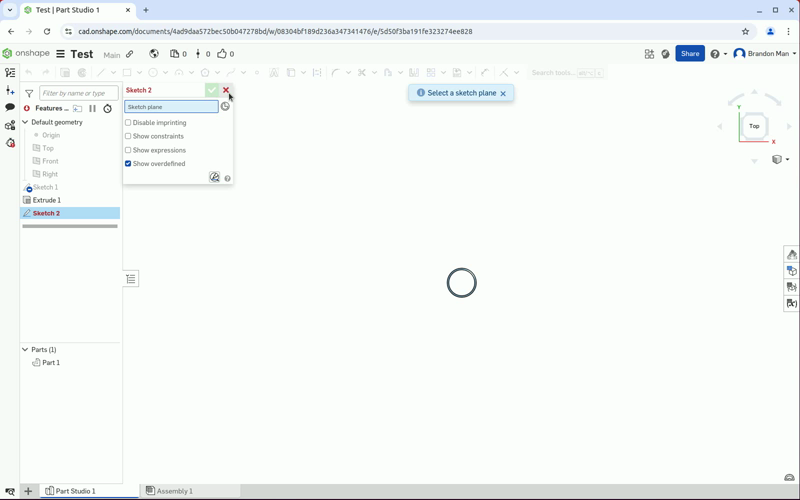
mouse_move(73, 150)
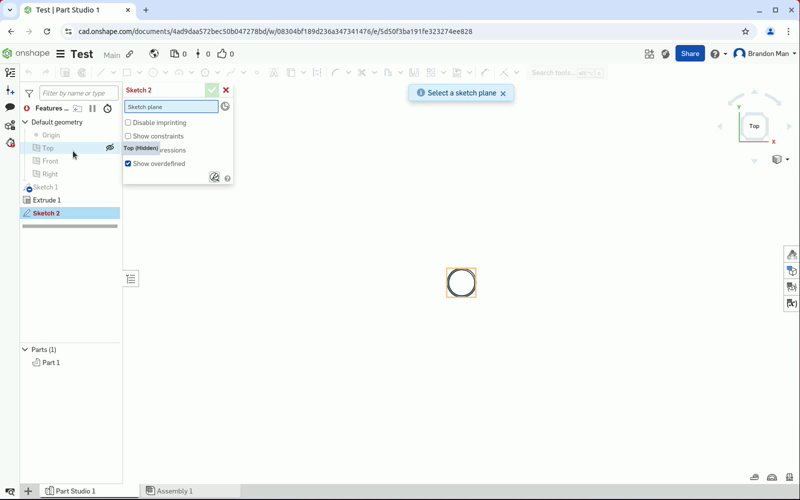
click(73, 150)
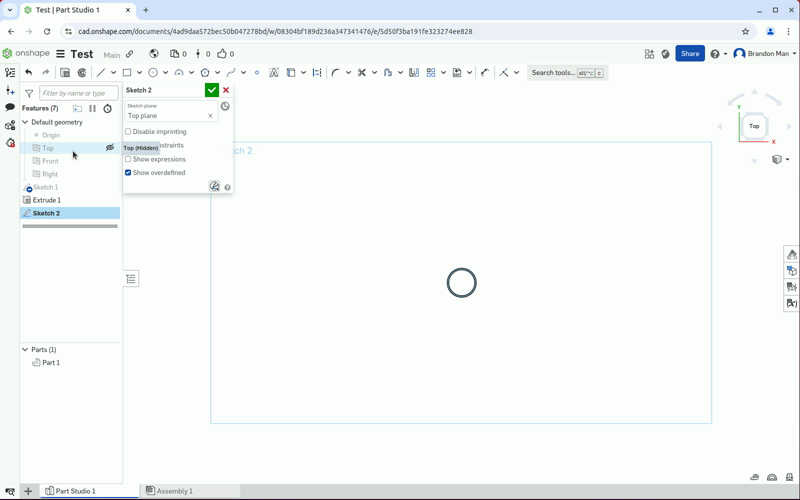
mouse_move(73, 352)
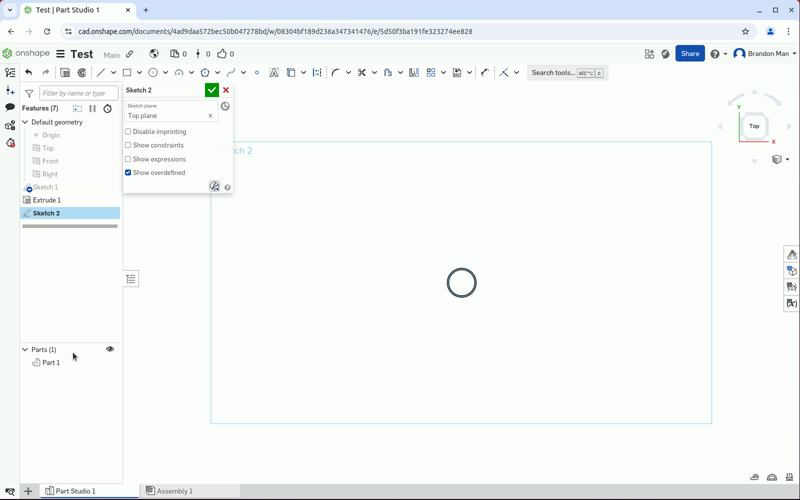
key(y)
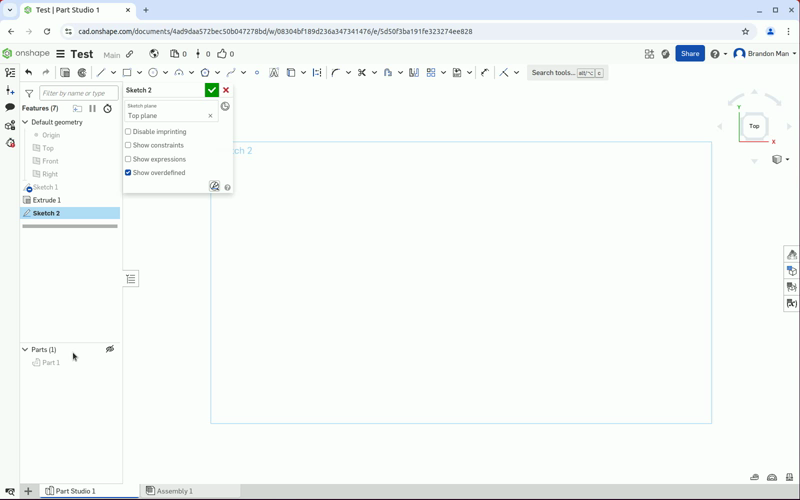
key(c)
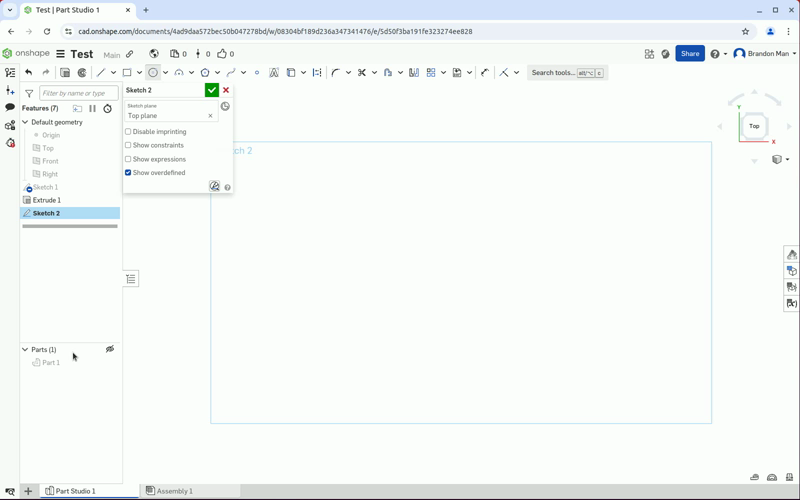
key_down(shift)
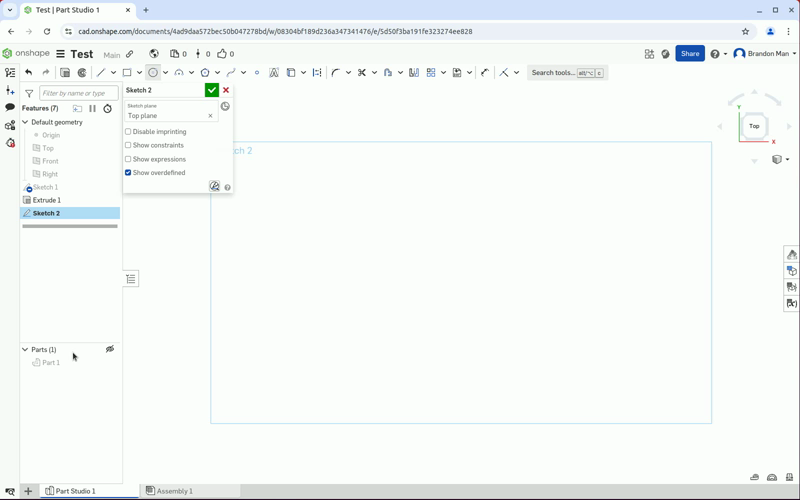
mouse_move(494, 282)
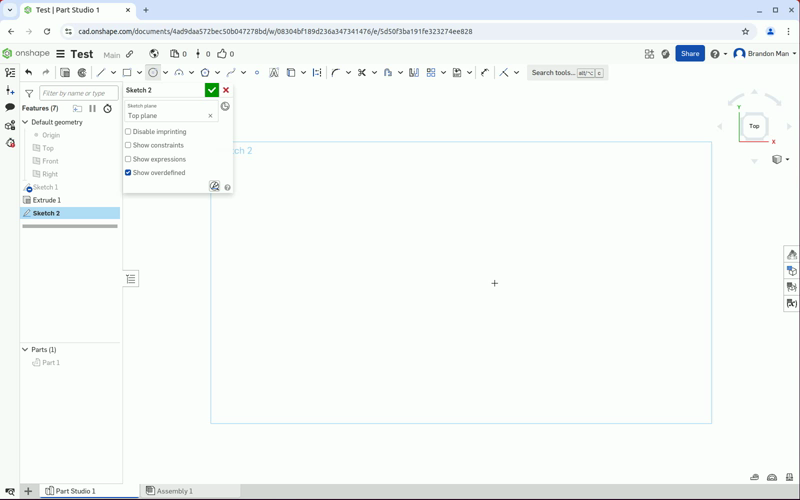
click(494, 282)
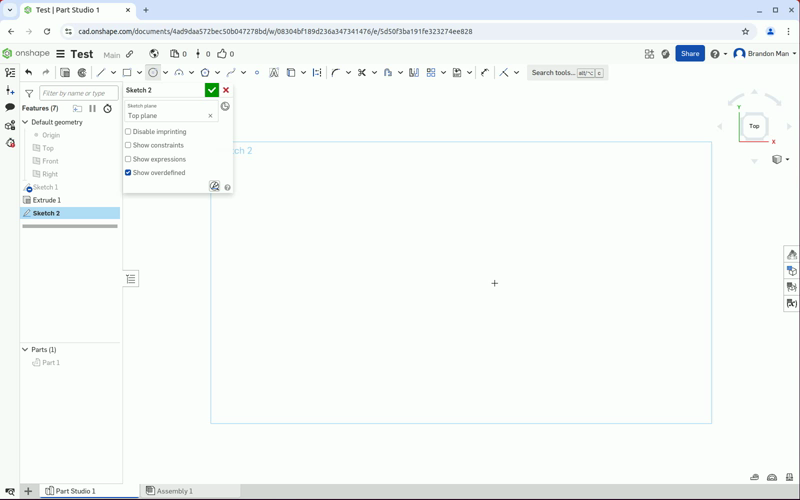
key_up(shift)
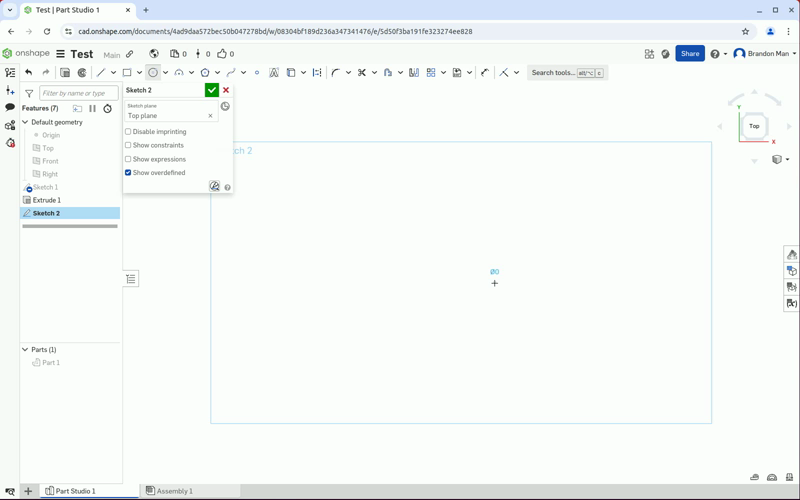
mouse_move(508, 282)
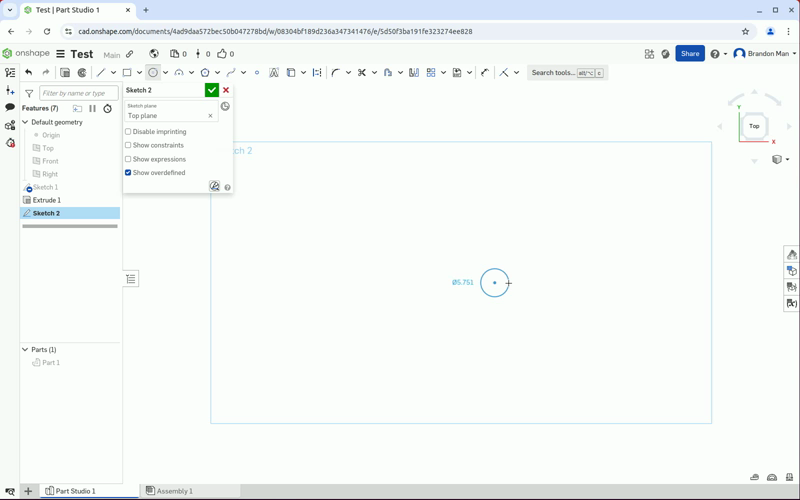
click(508, 282)
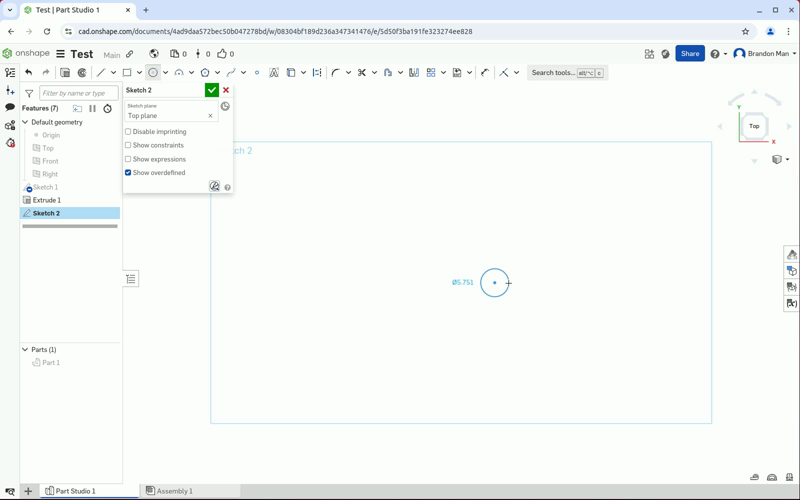
key(esc)
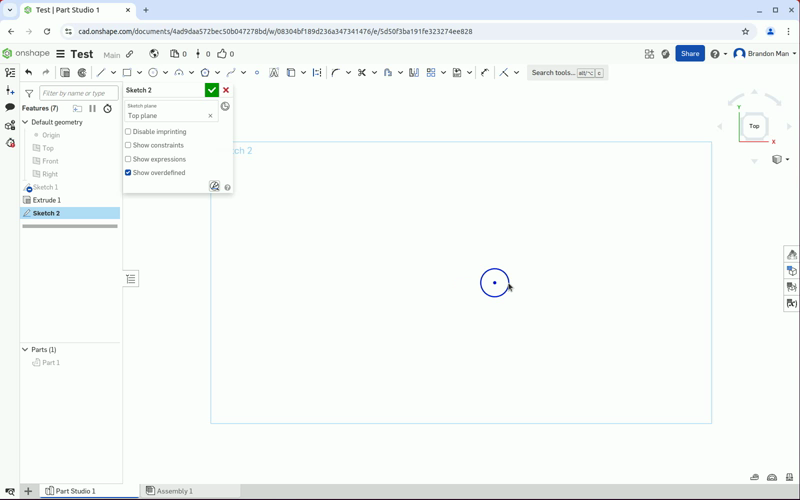
key(c)
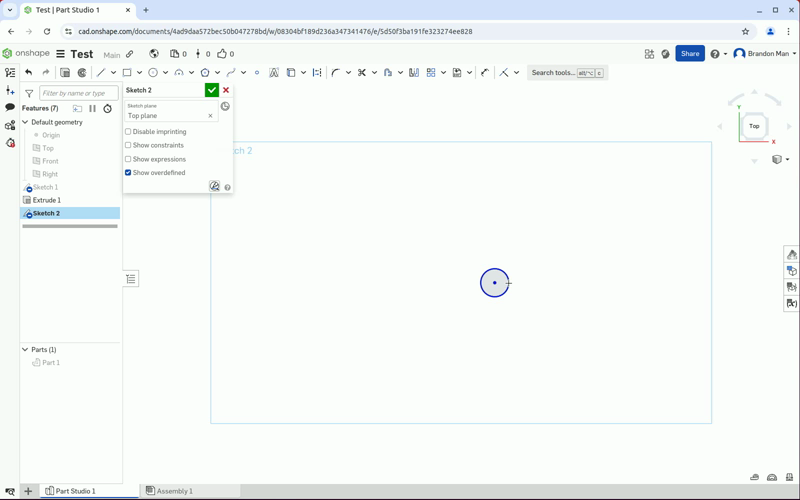
key_down(shift)
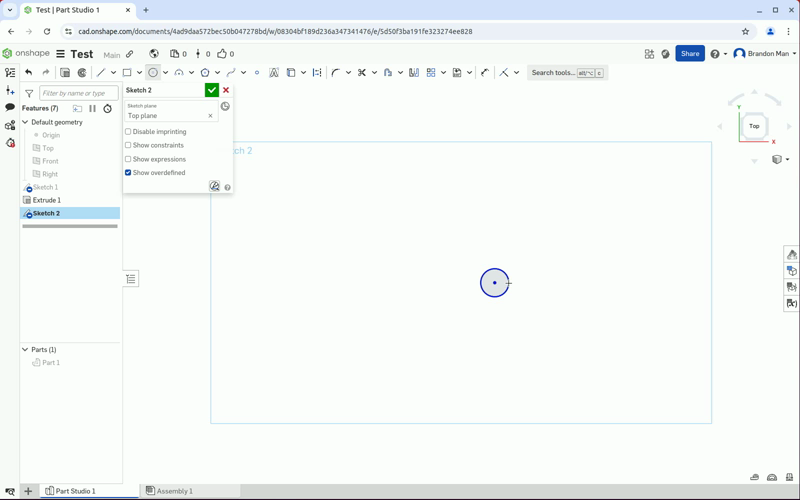
mouse_move(494, 282)
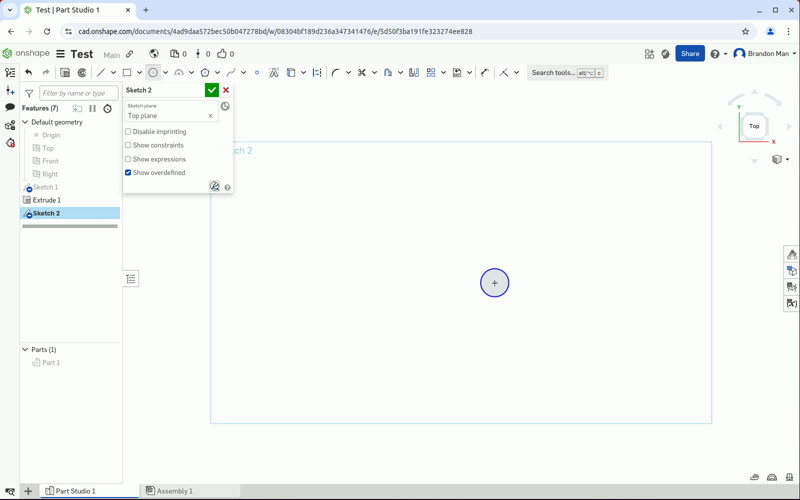
click(494, 282)
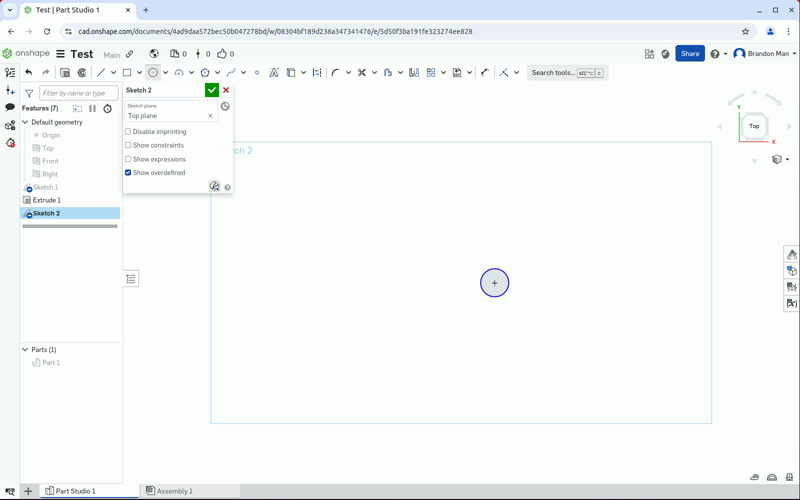
key_up(shift)
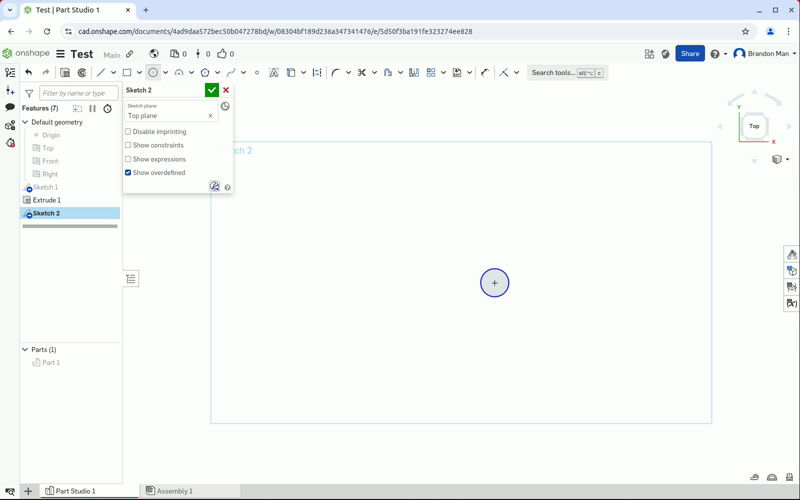
mouse_move(507, 282)
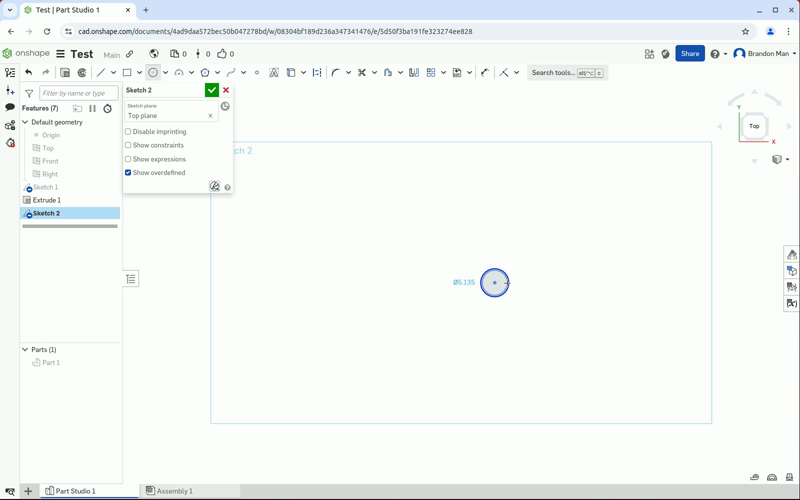
scroll(6)
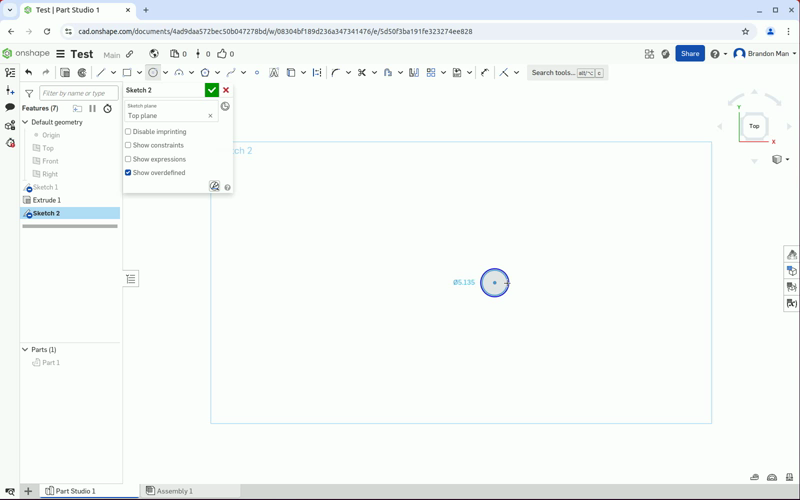
scroll(6)
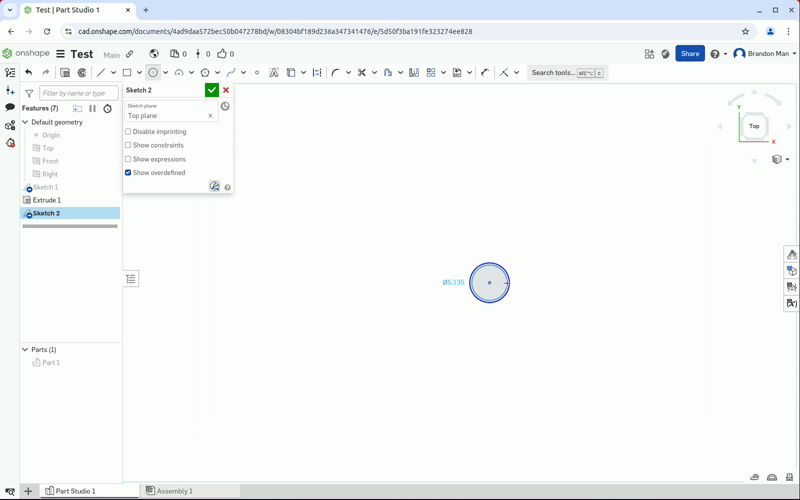
scroll(6)
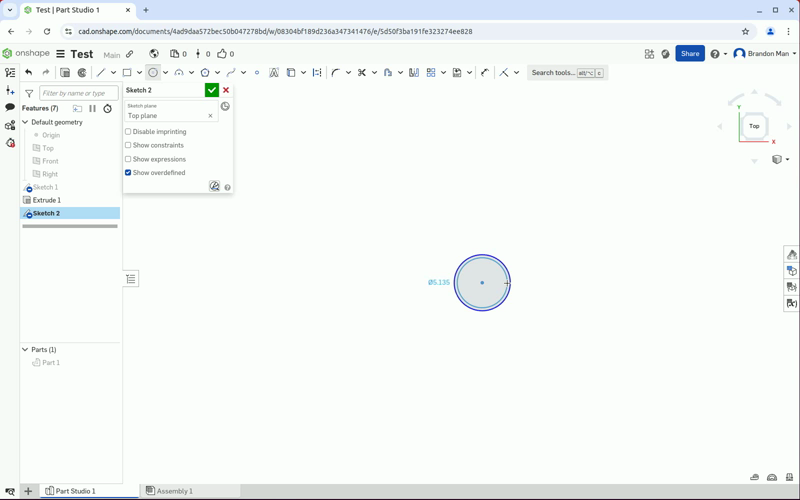
scroll(6)
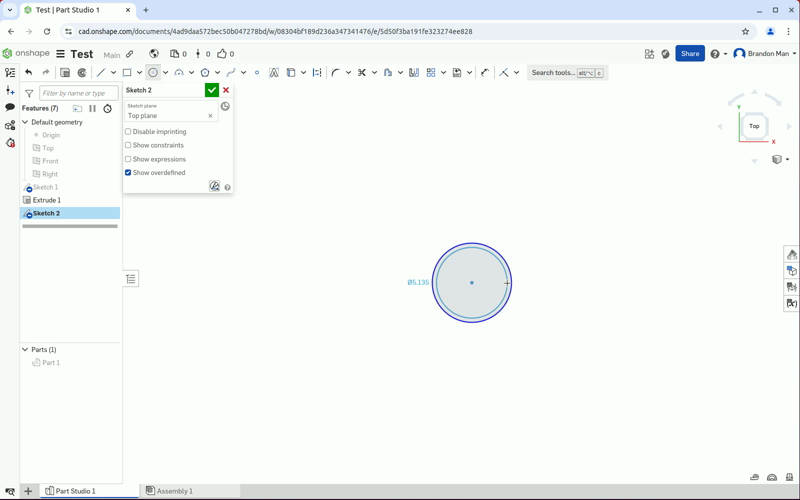
scroll(6)
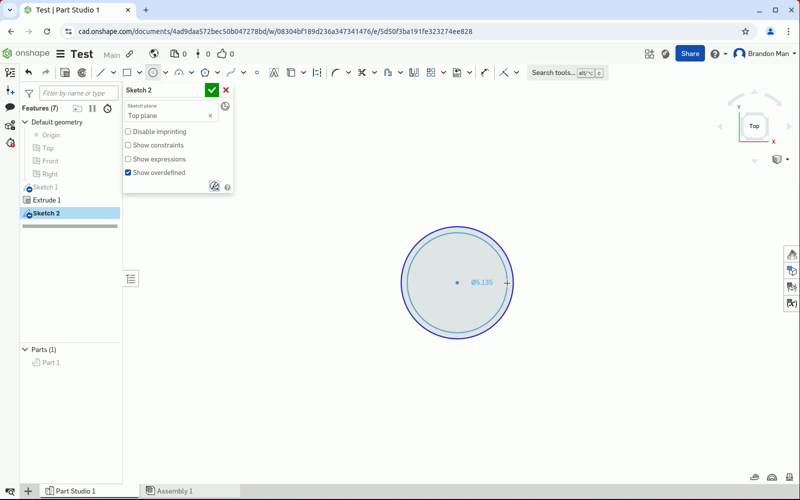
scroll(6)
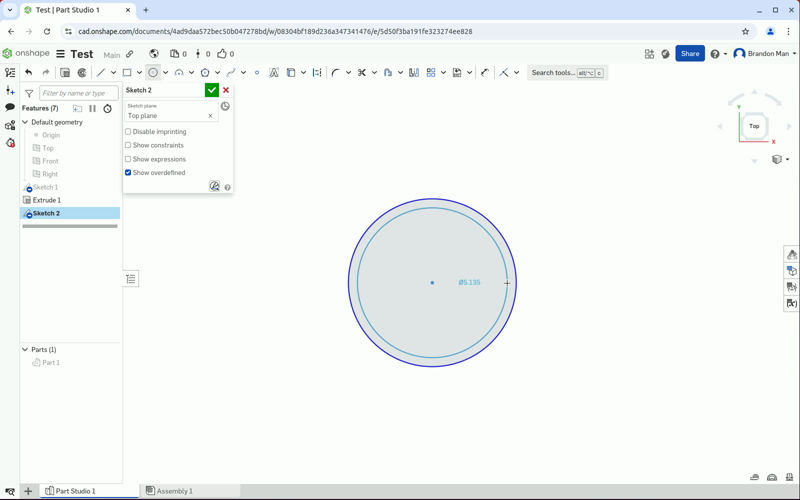
scroll(6)
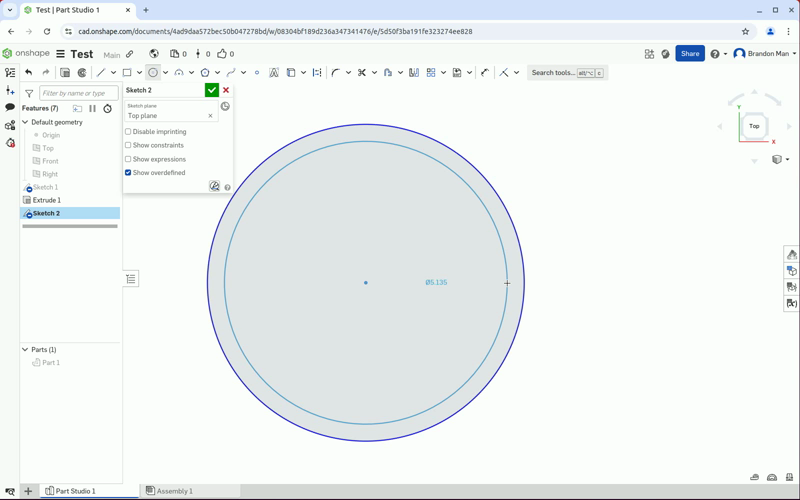
click(507, 282)
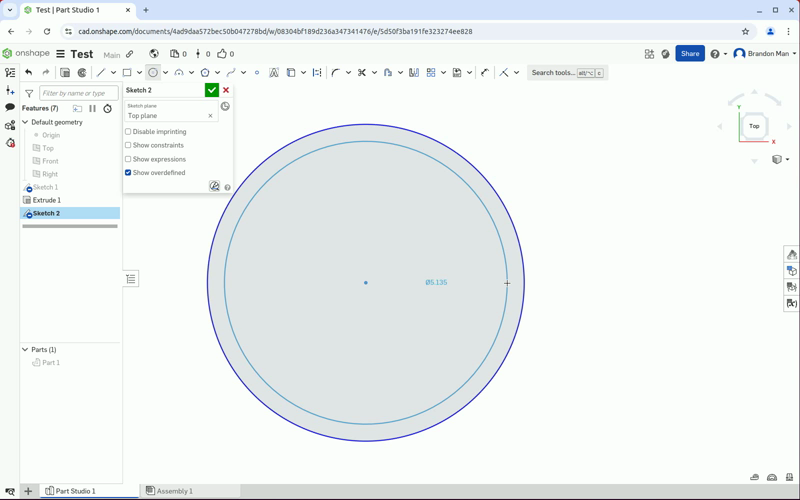
scroll(-6)
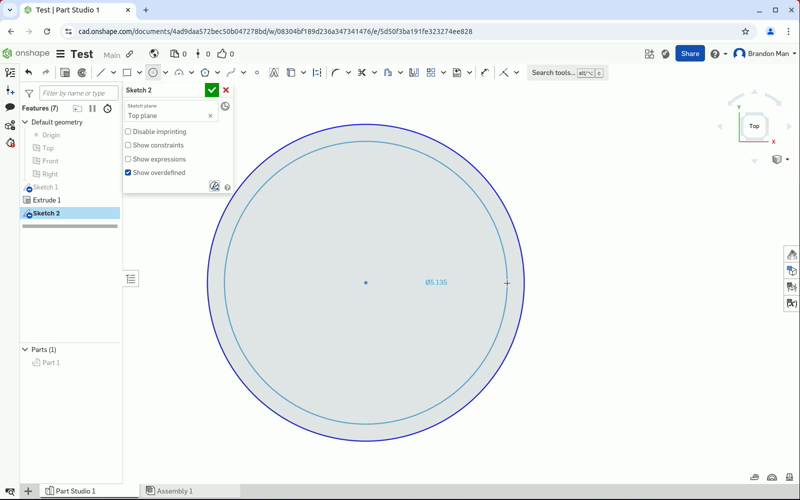
scroll(-6)
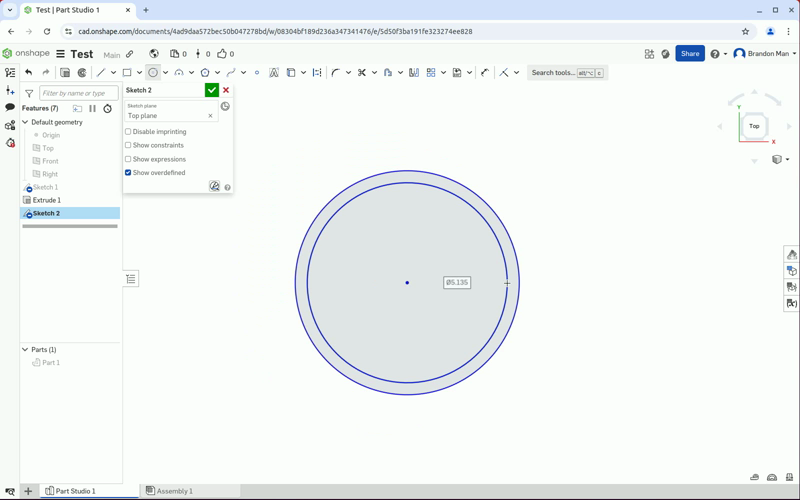
scroll(-6)
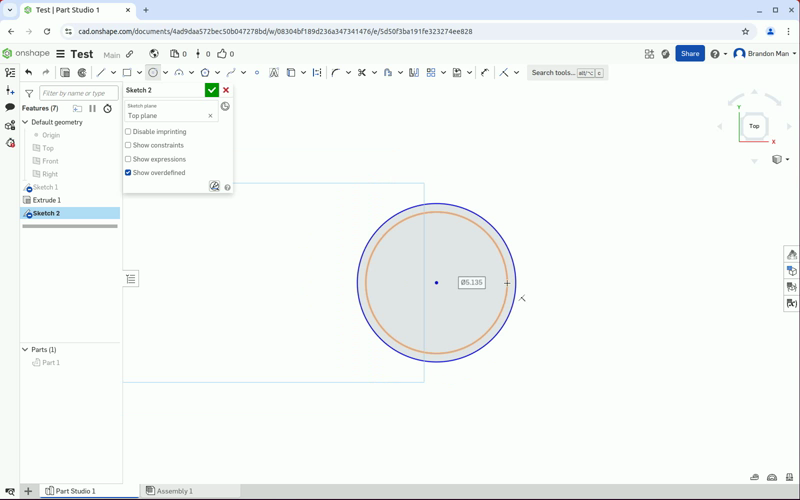
scroll(-6)
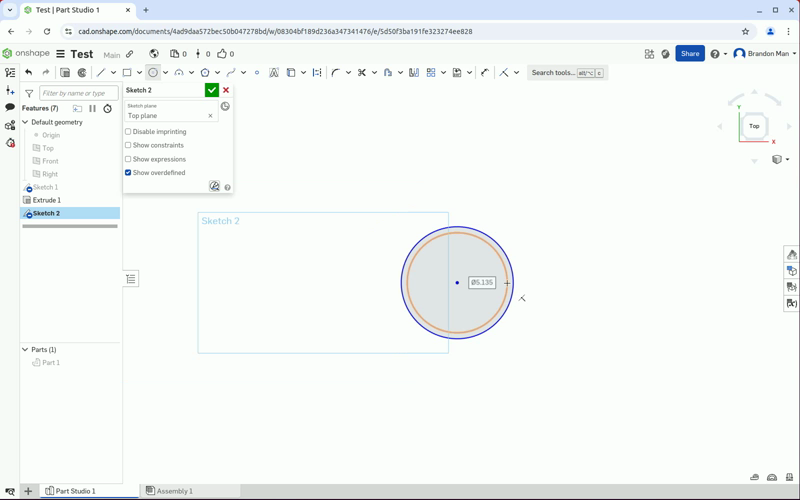
scroll(-6)
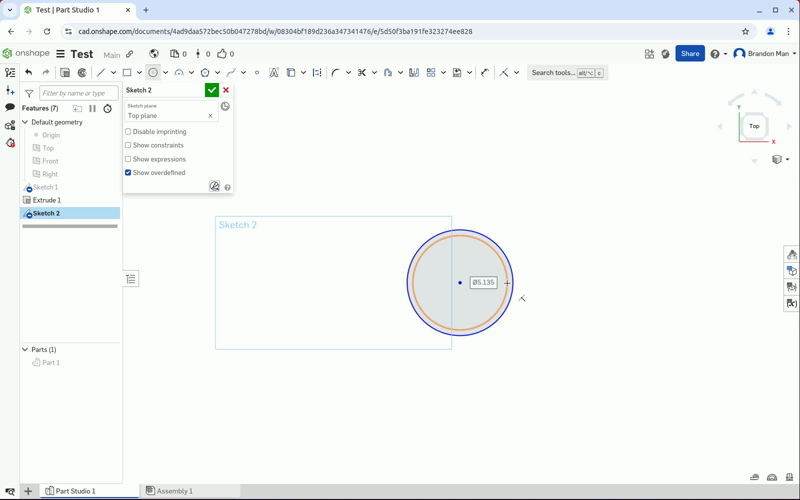
scroll(-6)
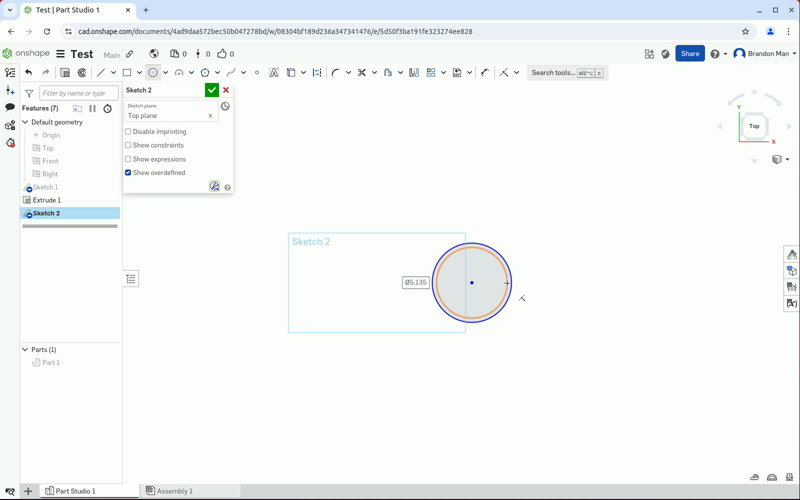
scroll(-6)
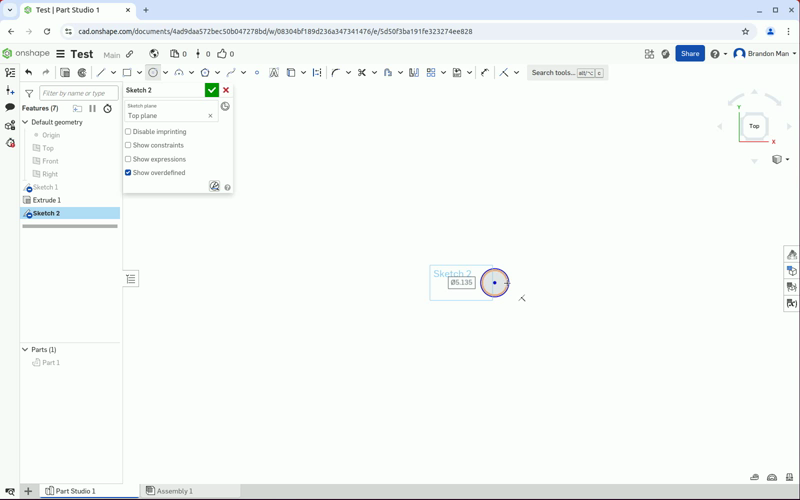
key(esc)
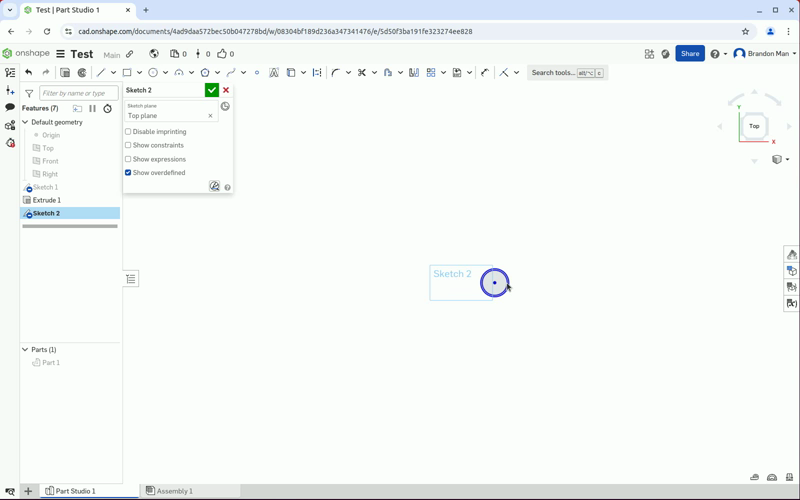
mouse_move(506, 275)
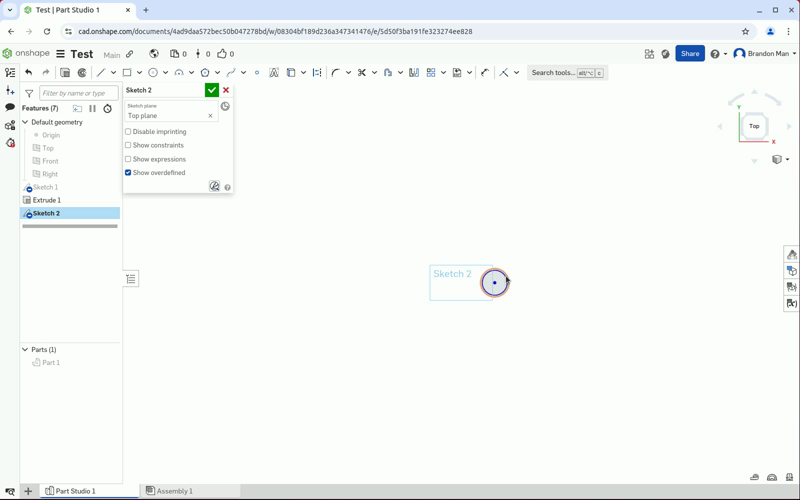
scroll(6)
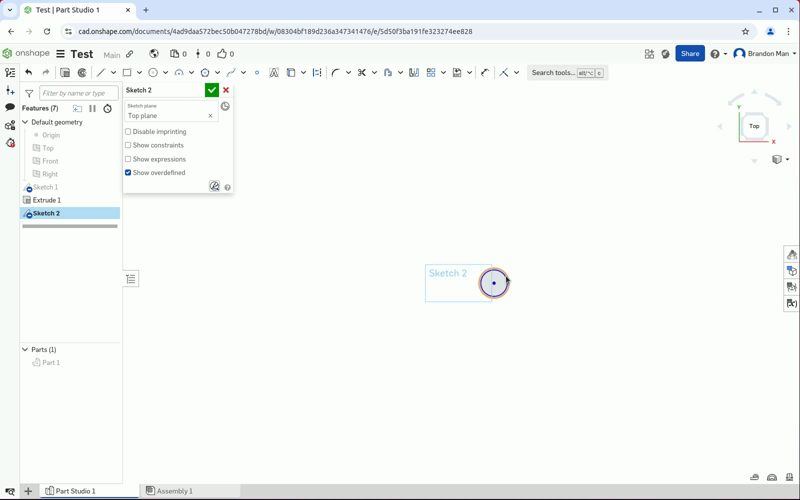
scroll(6)
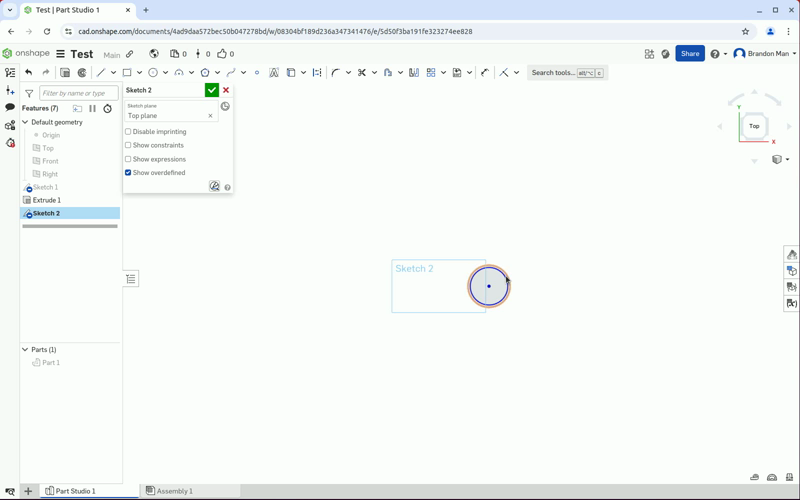
scroll(6)
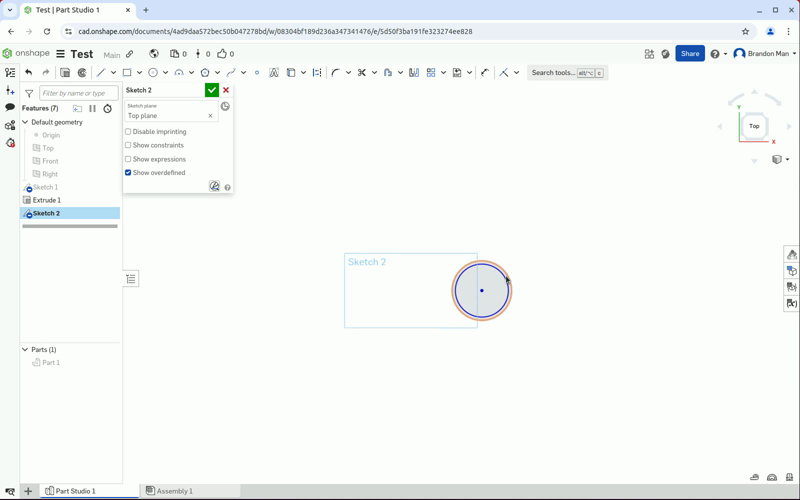
scroll(6)
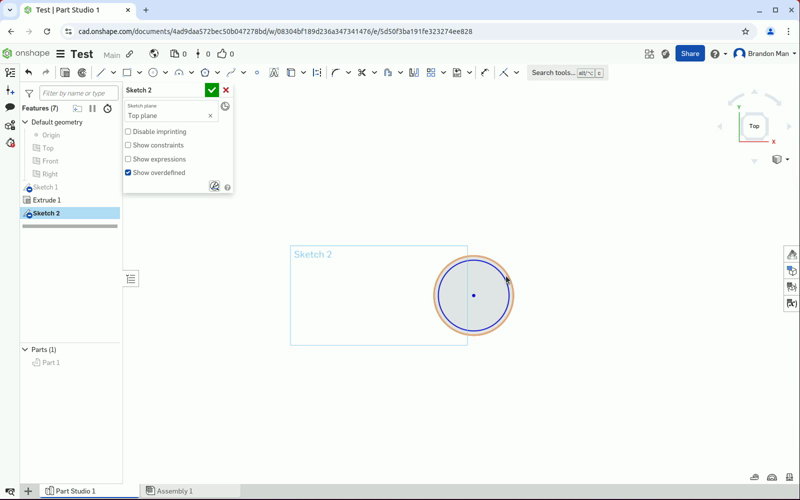
scroll(6)
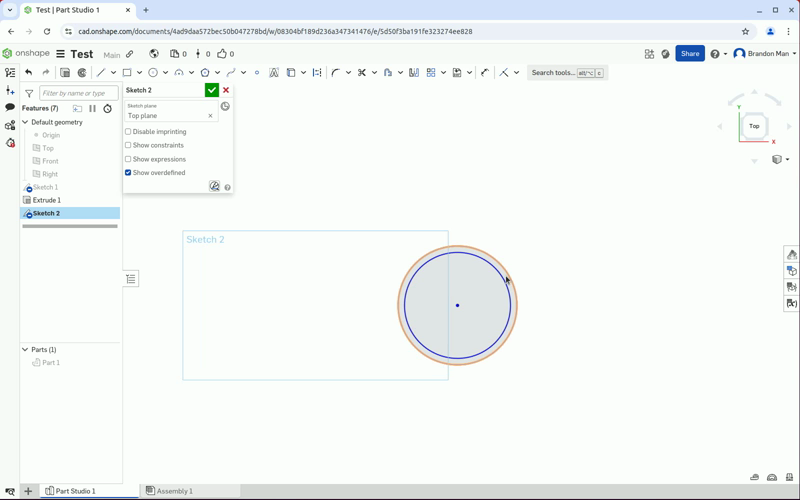
scroll(6)
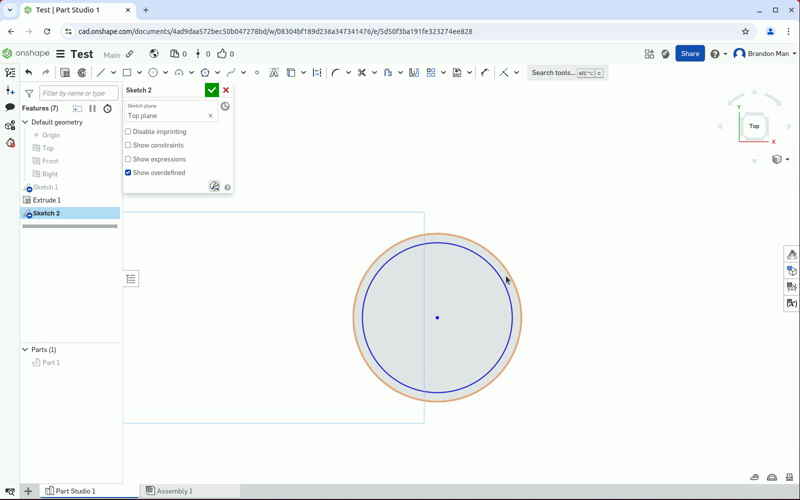
scroll(6)
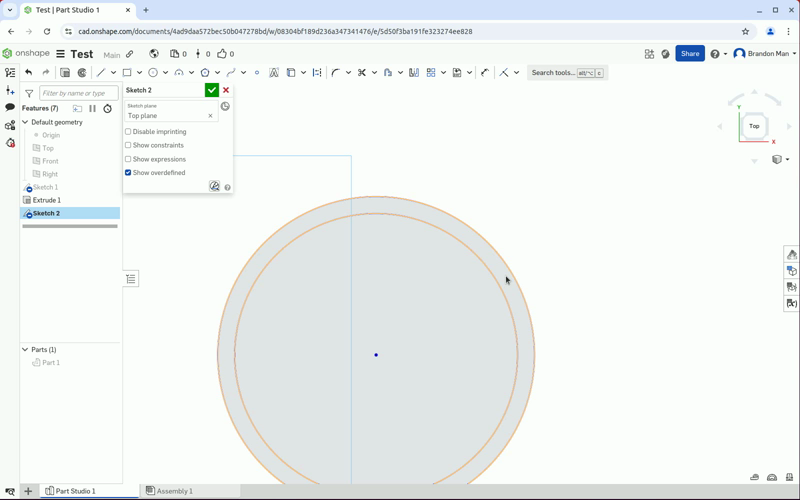
click(506, 275)
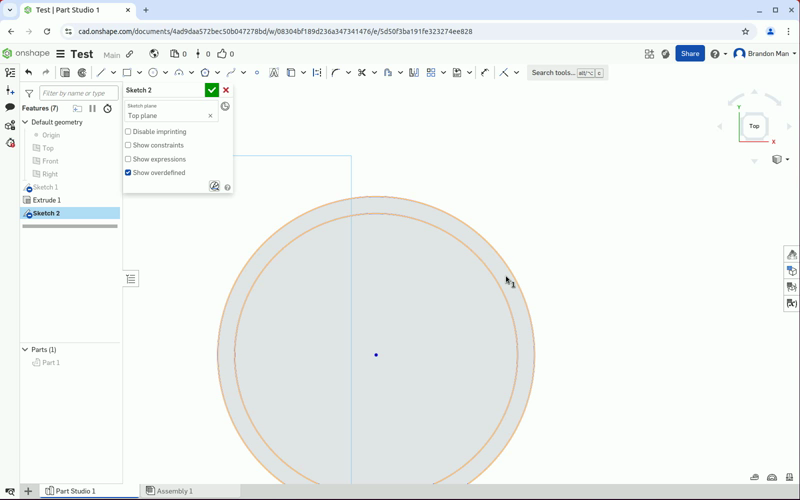
scroll(-6)
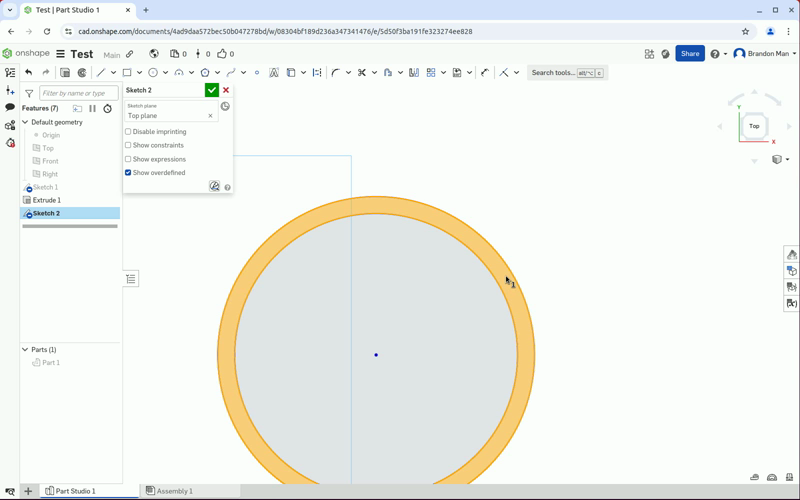
scroll(-6)
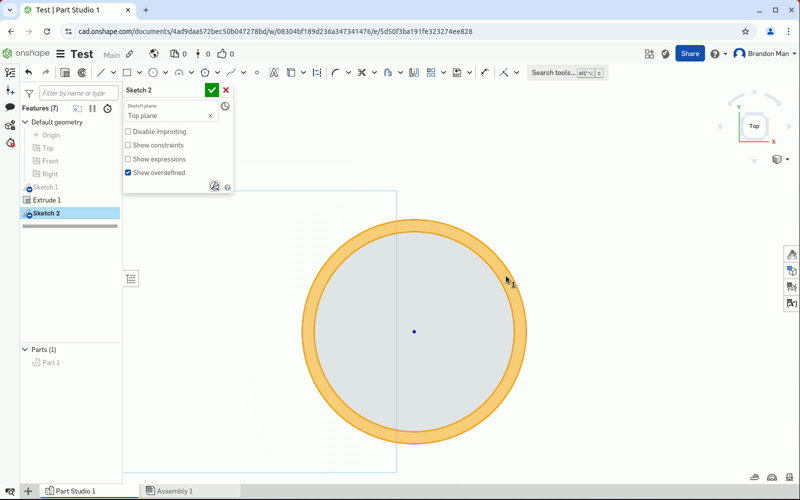
scroll(-6)
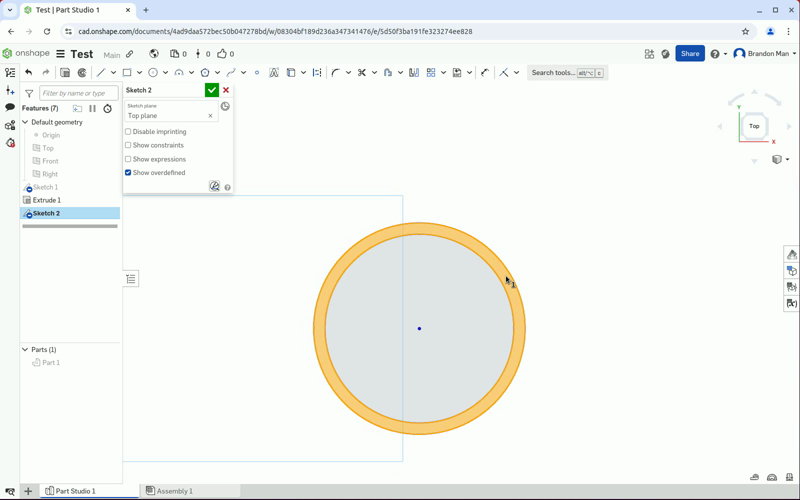
scroll(-6)
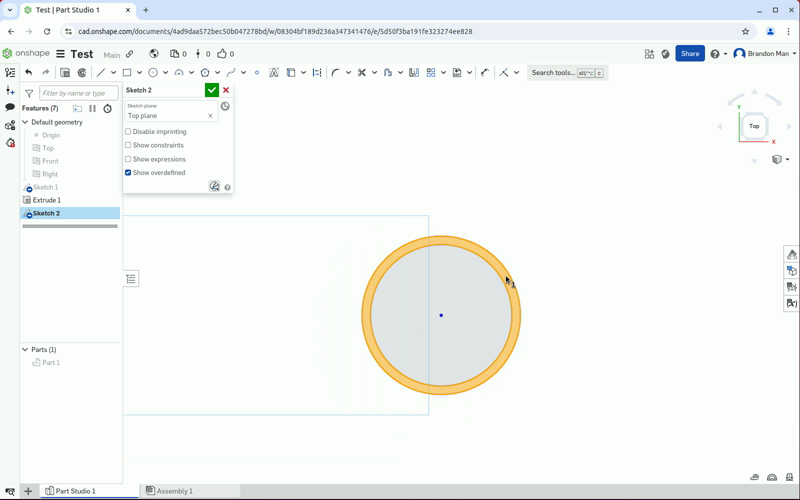
scroll(-6)
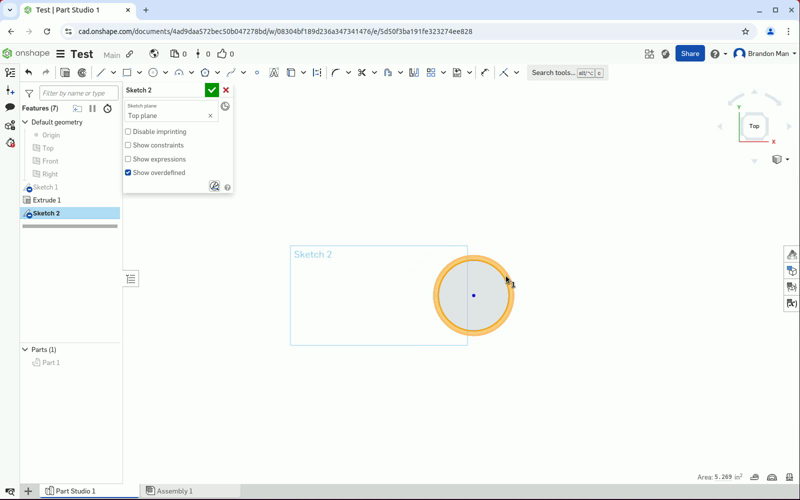
scroll(-6)
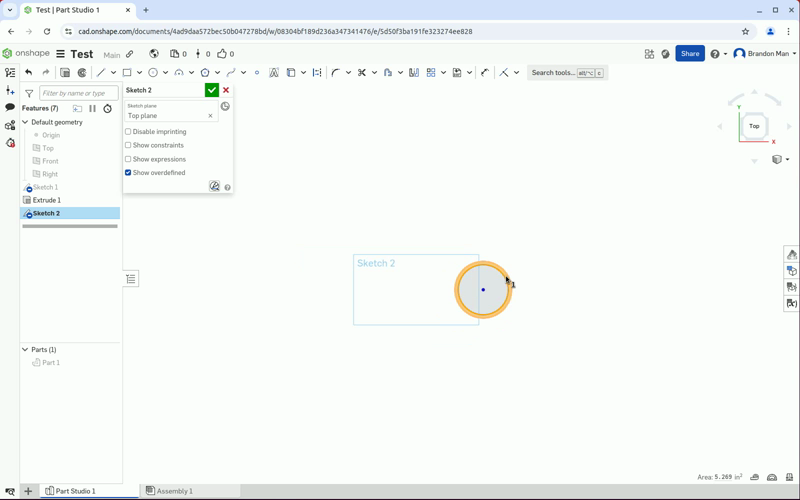
scroll(-6)
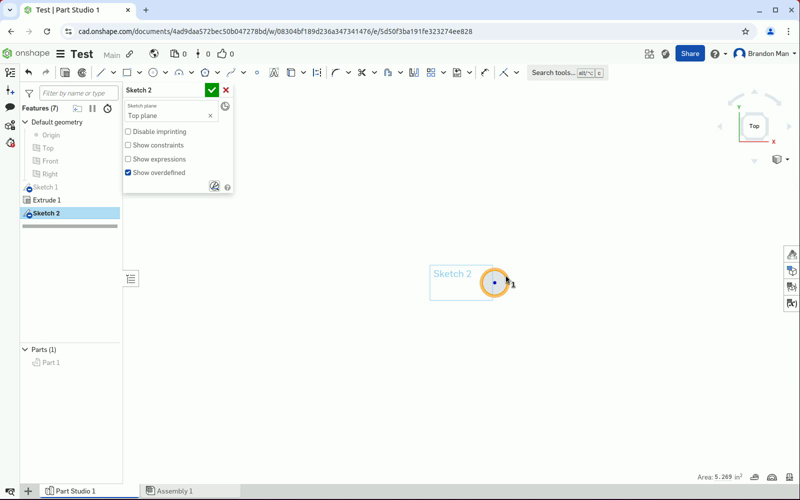
mouse_move(73, 352)
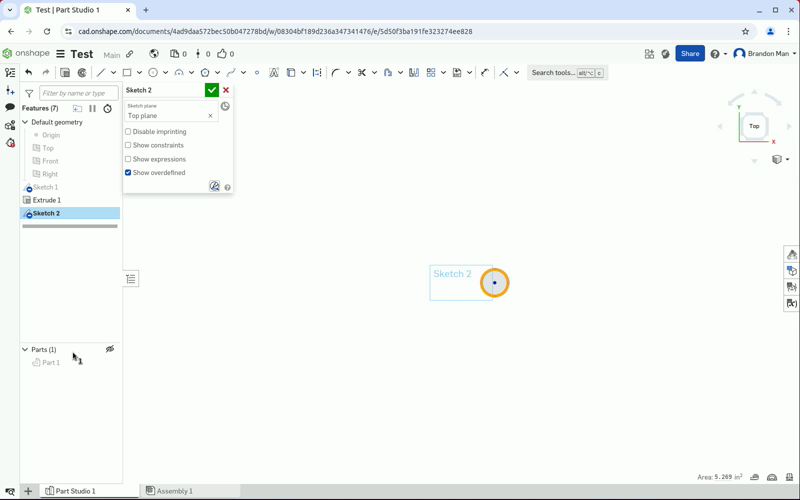
key(shift+y)
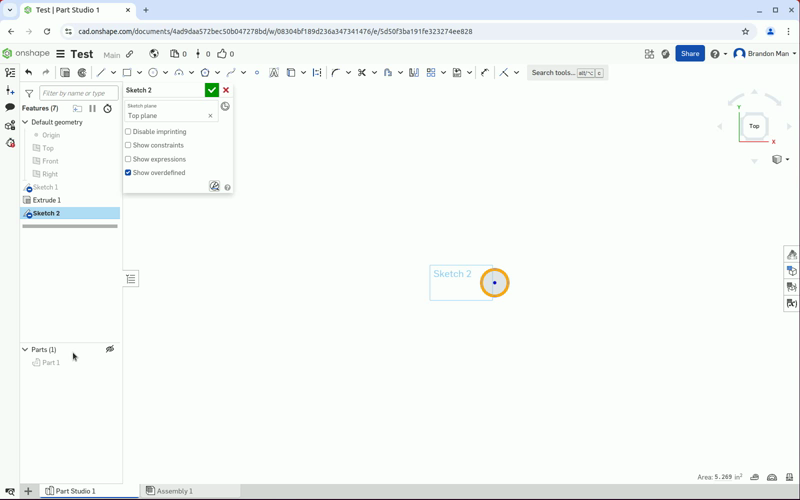
key(shift+e)
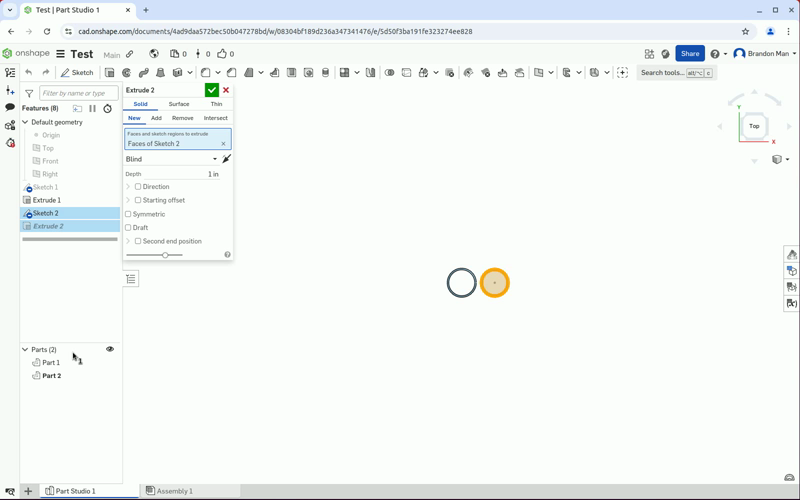
mouse_move(143, 106)
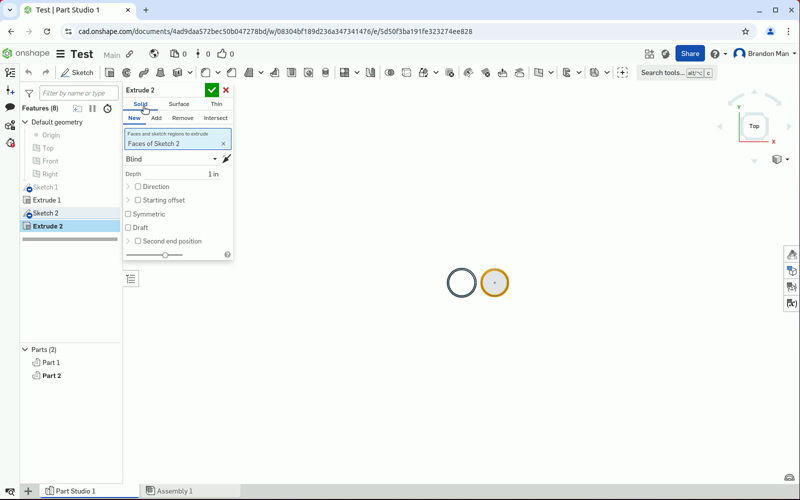
click(143, 106)
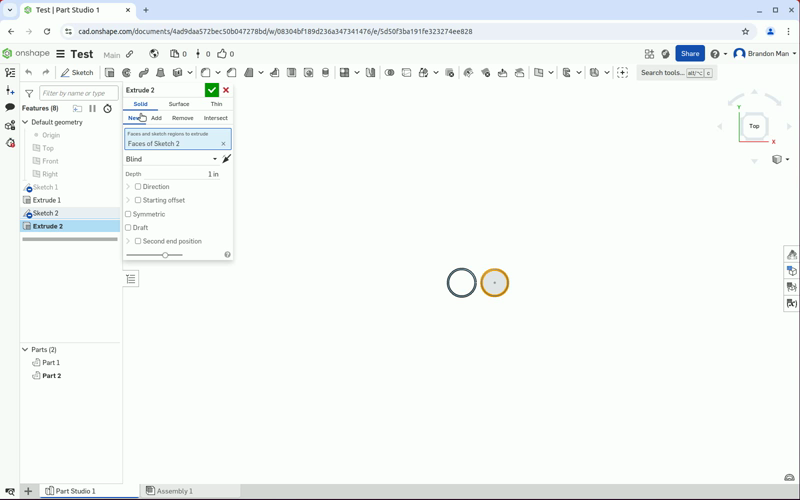
mouse_move(137, 120)
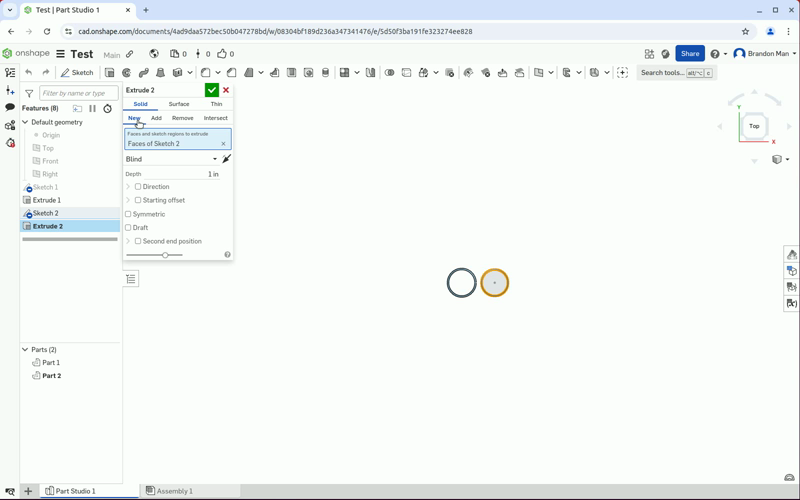
click(137, 120)
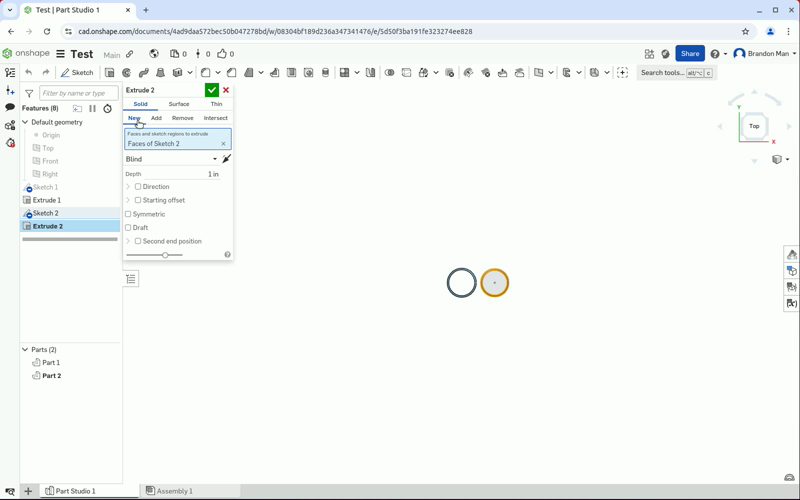
key(tab, 4)
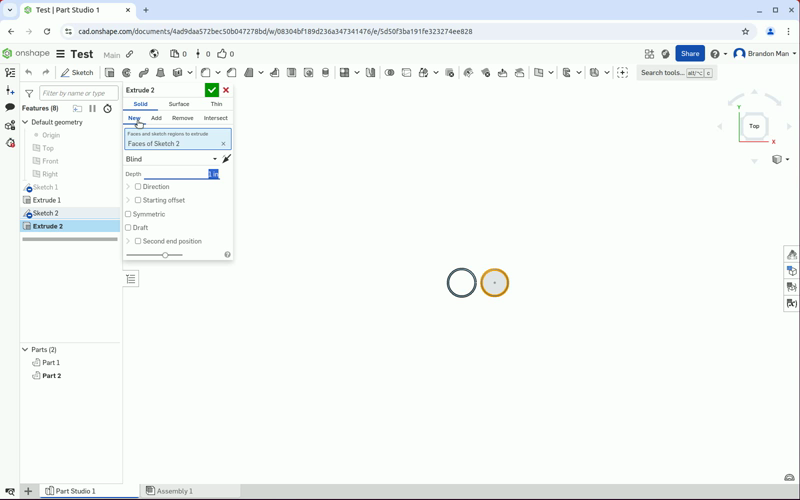
text(-5.536)
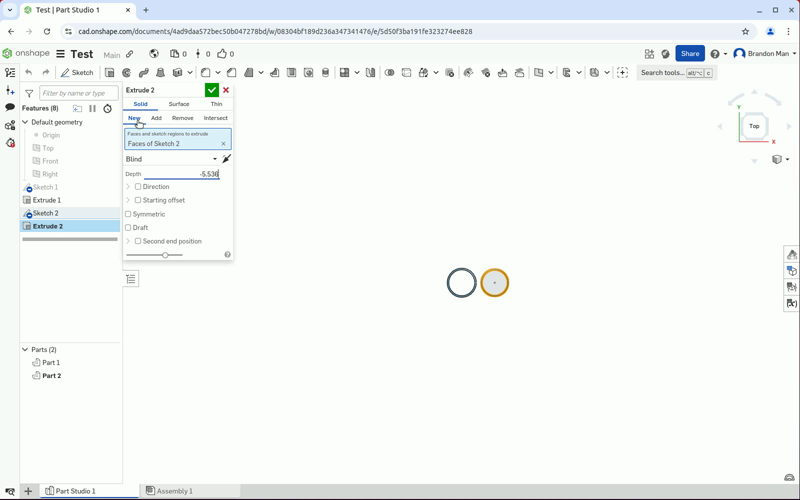
key(enter)
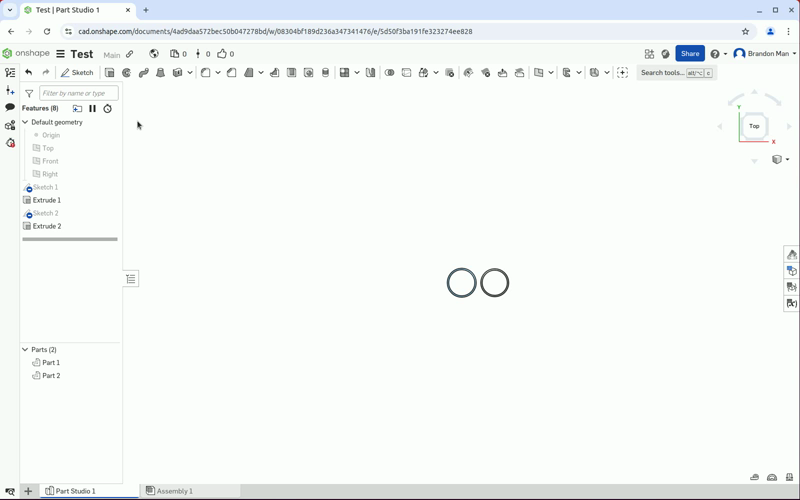
key(shift+h)
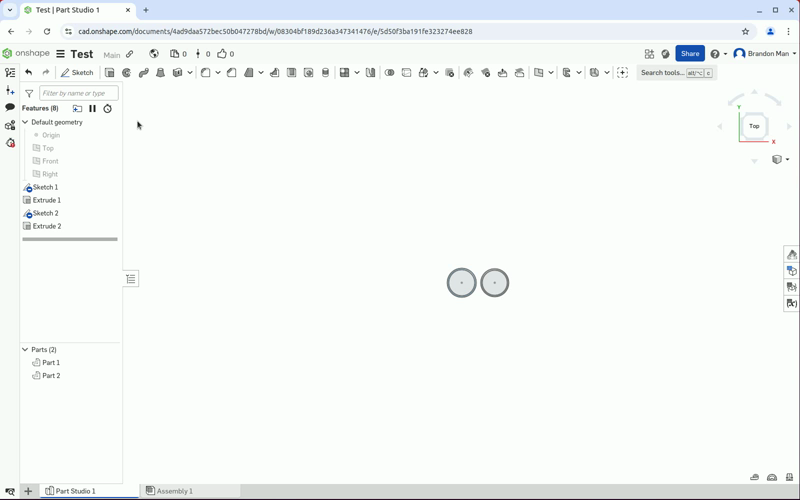
key(shift+h)
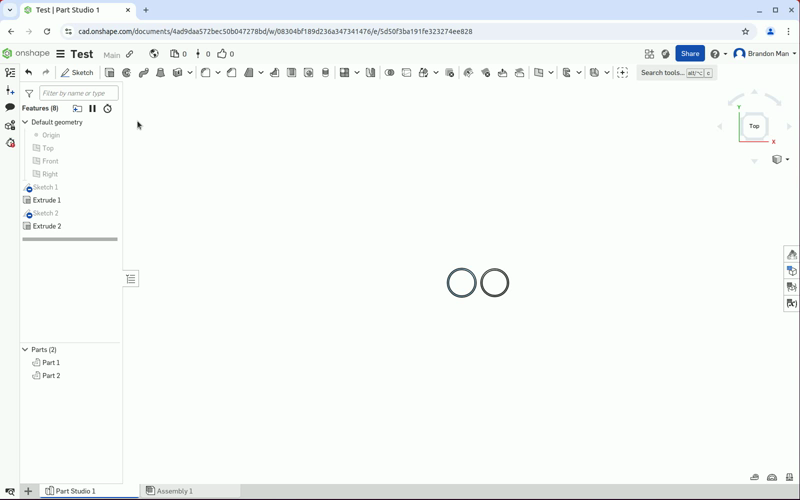
mouse_move(73, 189)
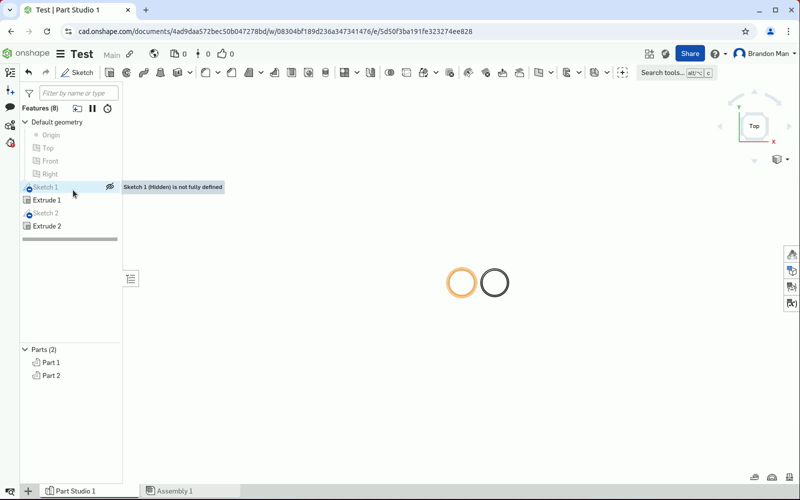
click(73, 189)
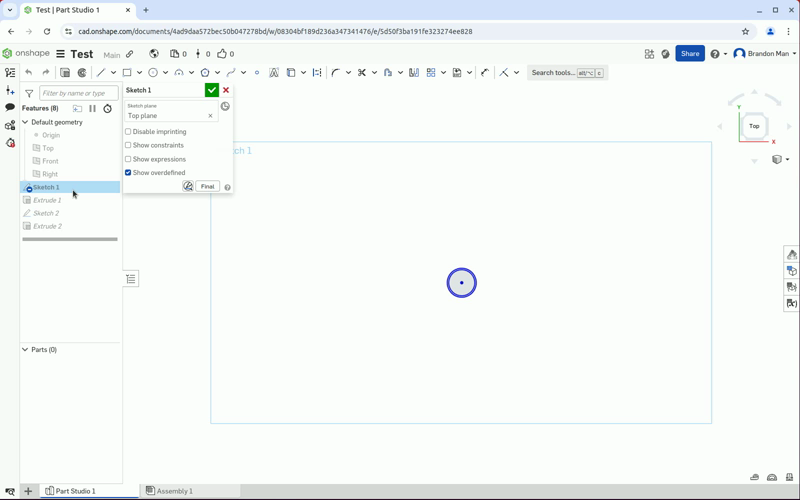
mouse_move(229, 92)
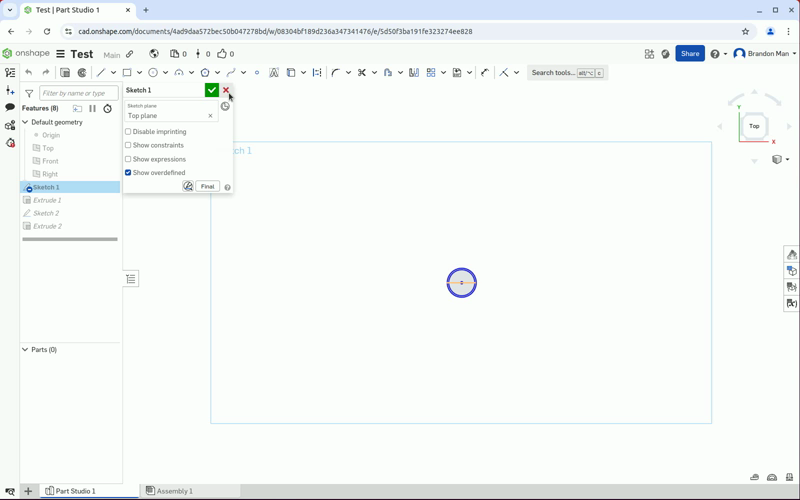
click(229, 92)
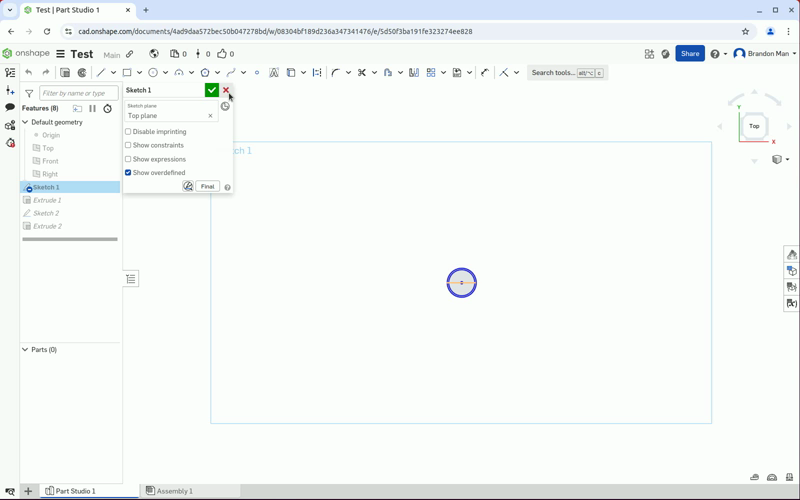
key(shift+s)
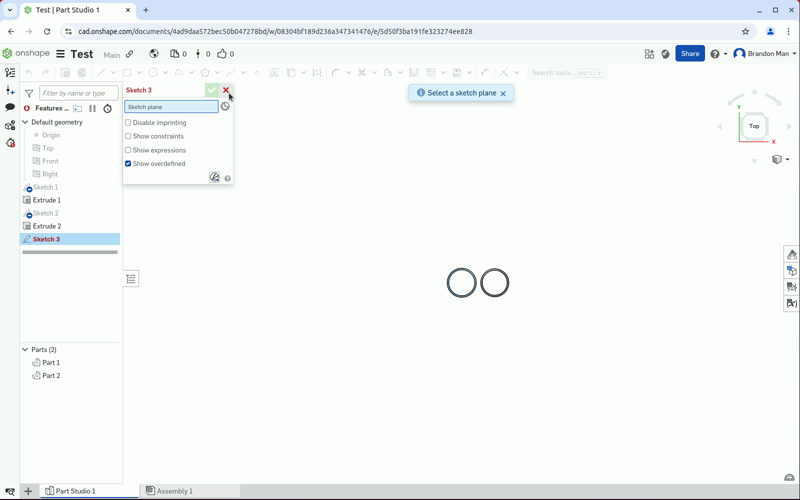
mouse_move(73, 150)
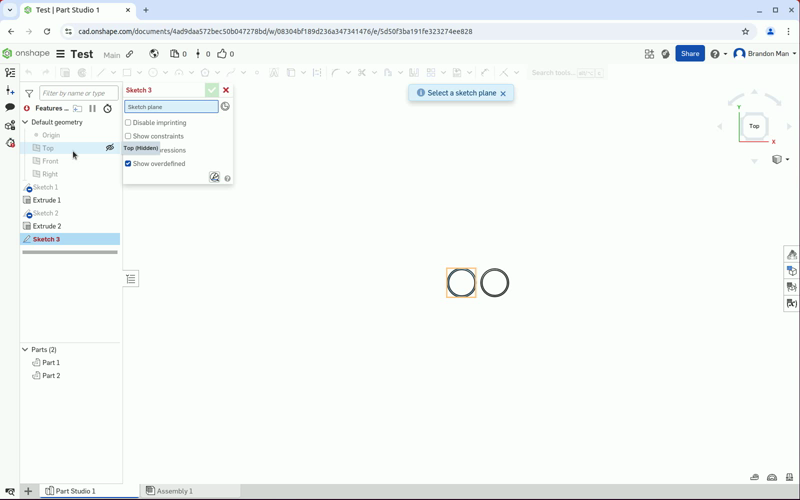
click(73, 150)
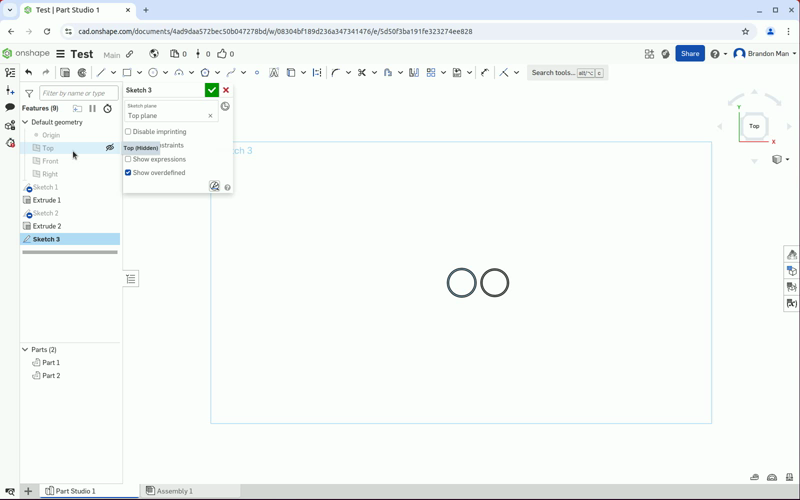
mouse_move(73, 352)
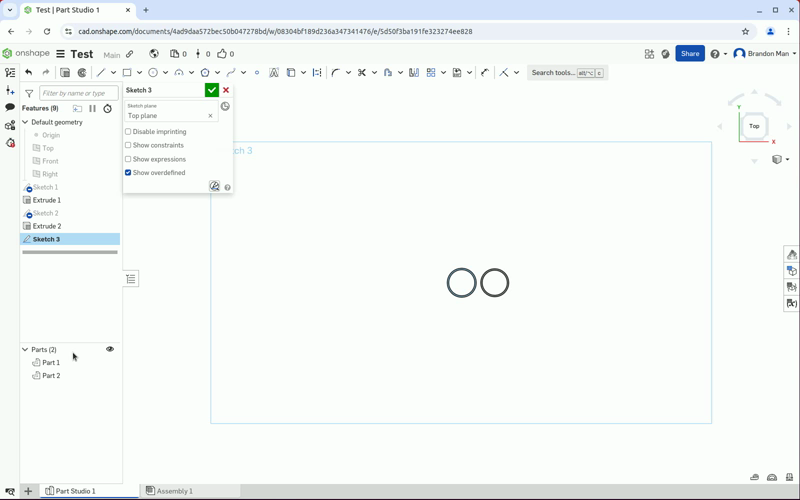
key(y)
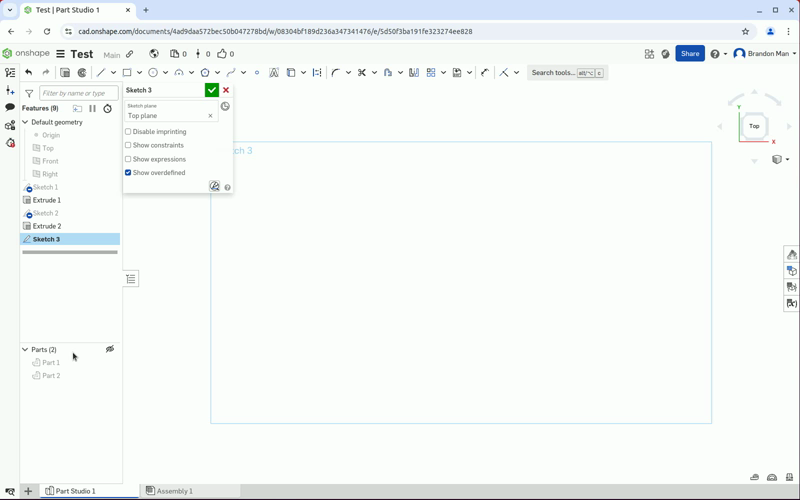
key(c)
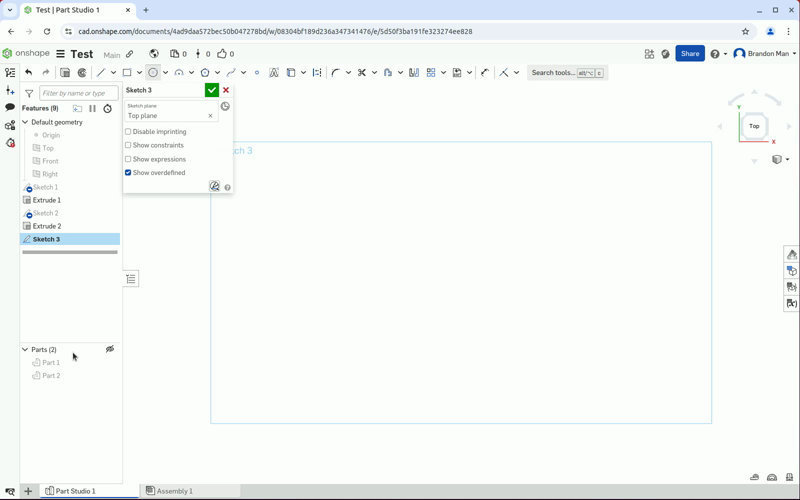
key_down(shift)
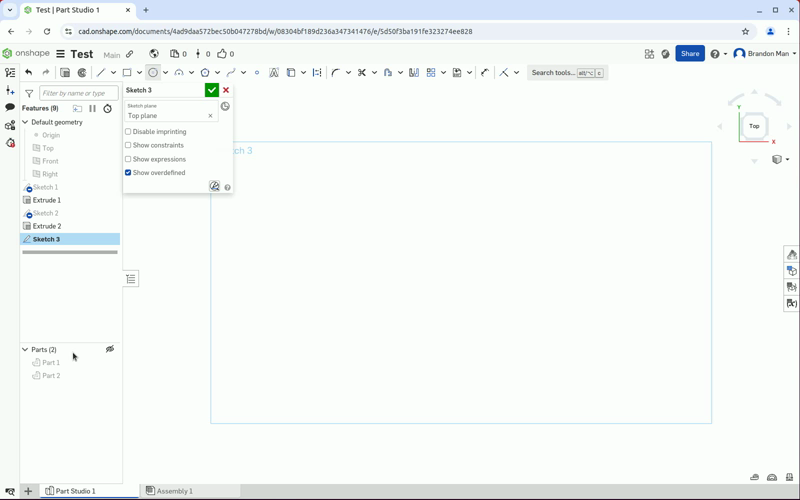
mouse_move(527, 282)
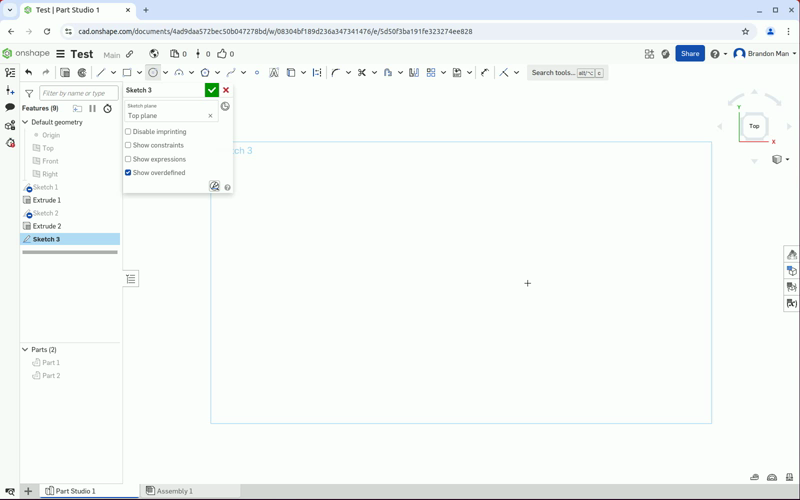
click(527, 282)
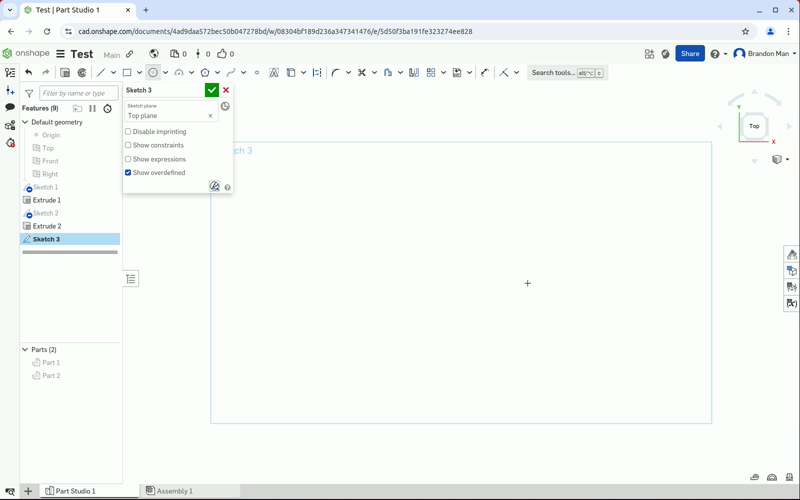
key_up(shift)
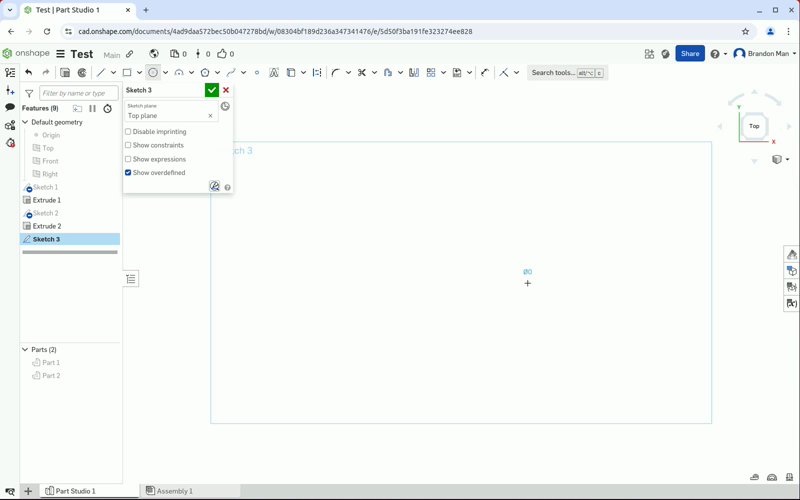
mouse_move(541, 282)
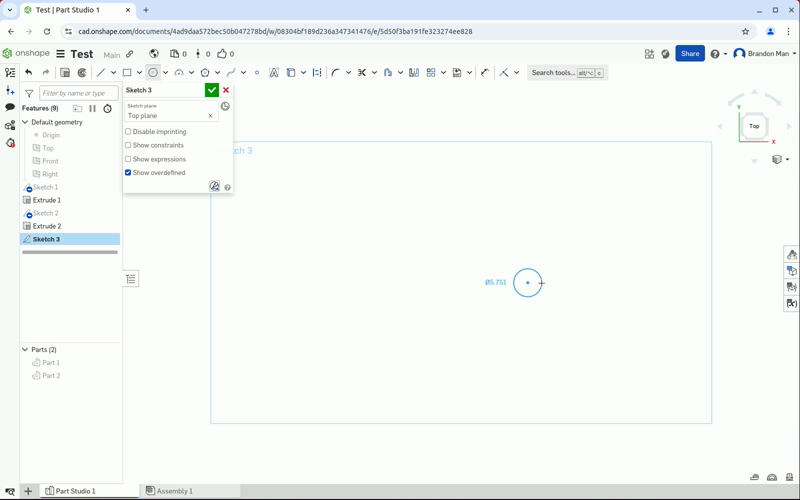
click(541, 282)
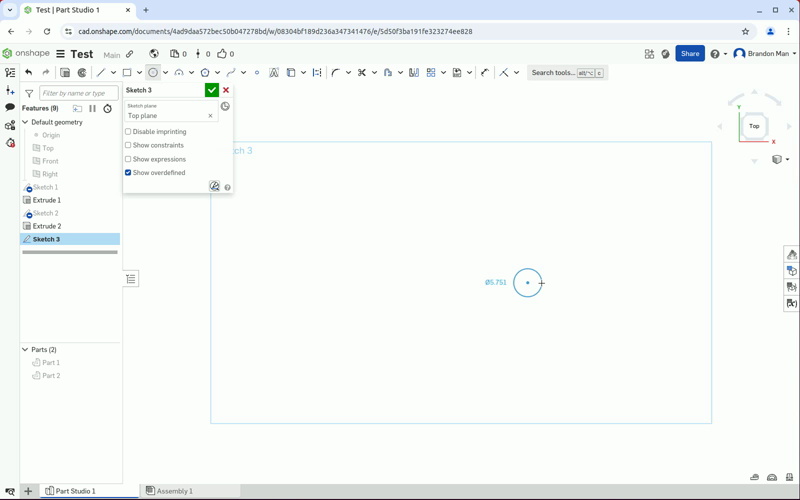
key(esc)
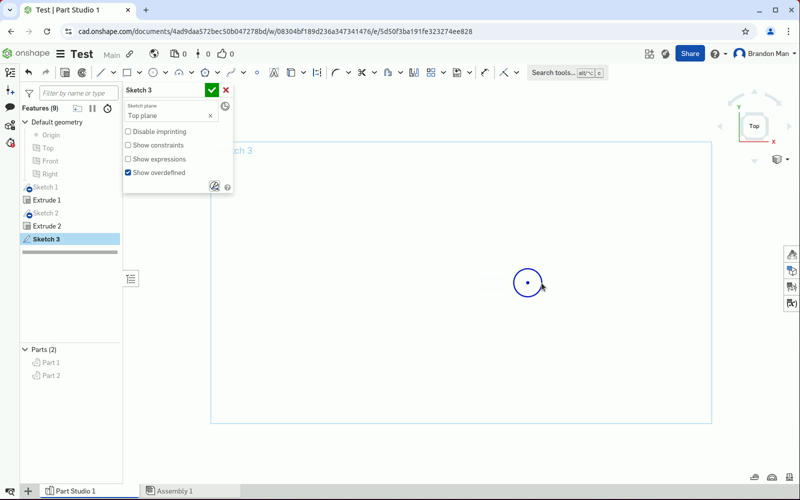
key(c)
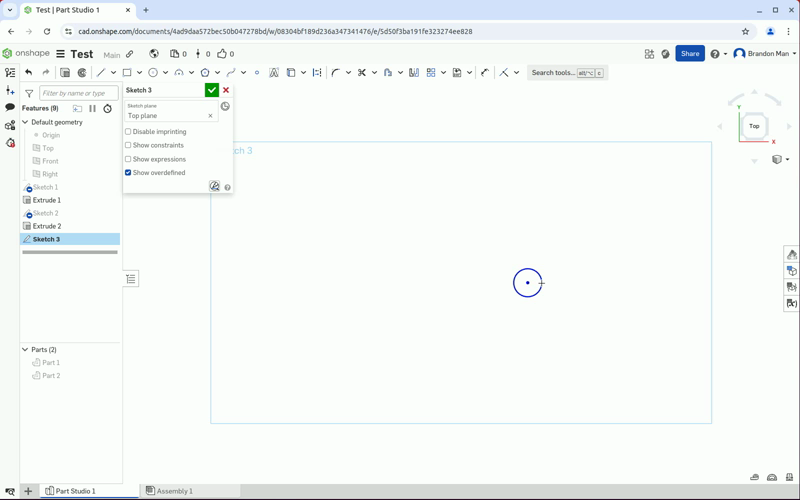
key_down(shift)
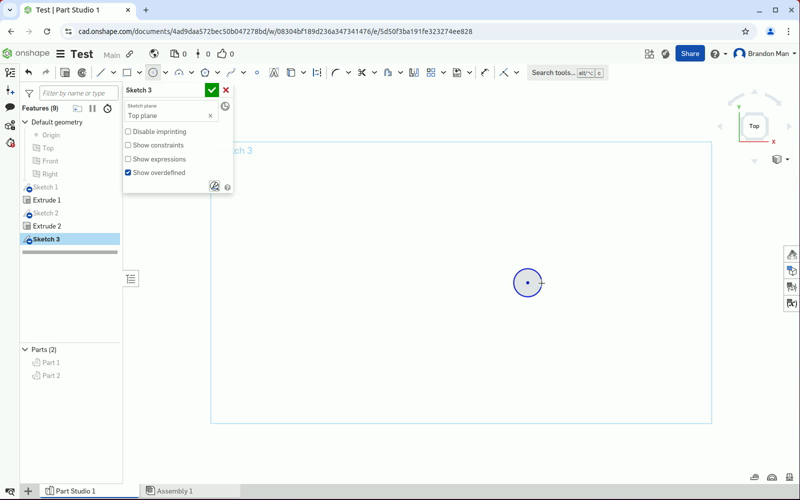
mouse_move(527, 282)
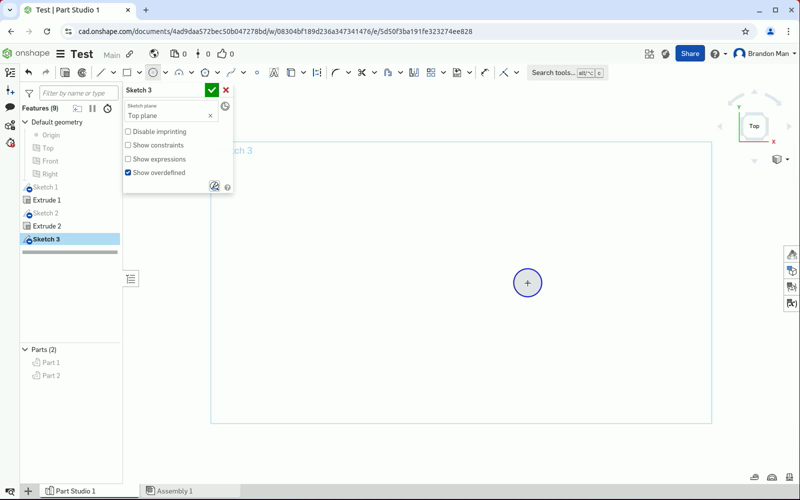
click(527, 282)
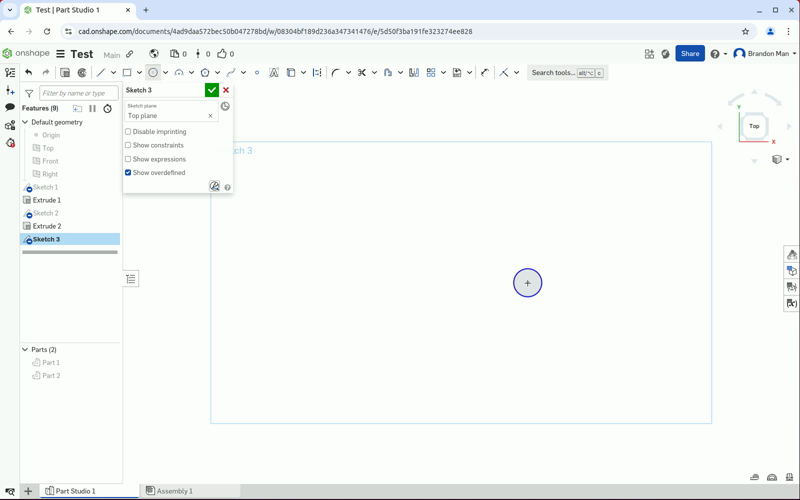
key_up(shift)
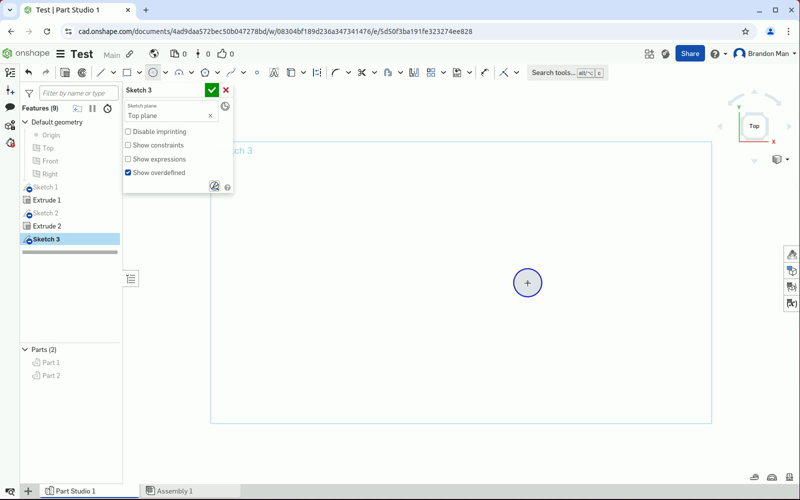
mouse_move(540, 282)
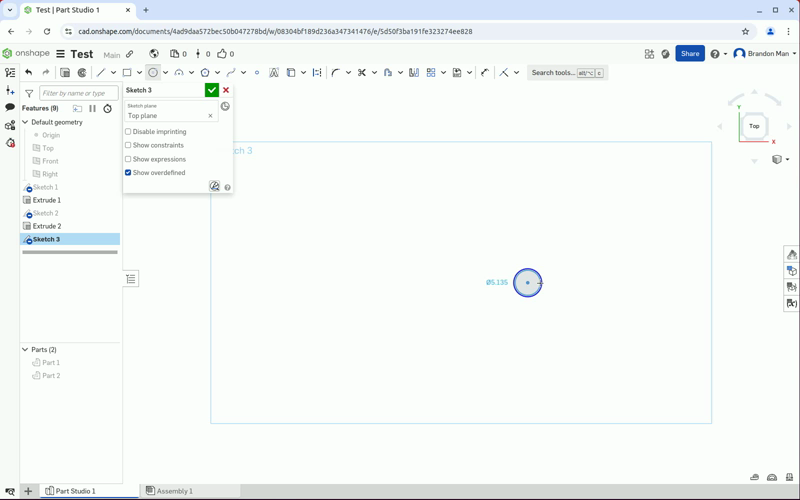
scroll(6)
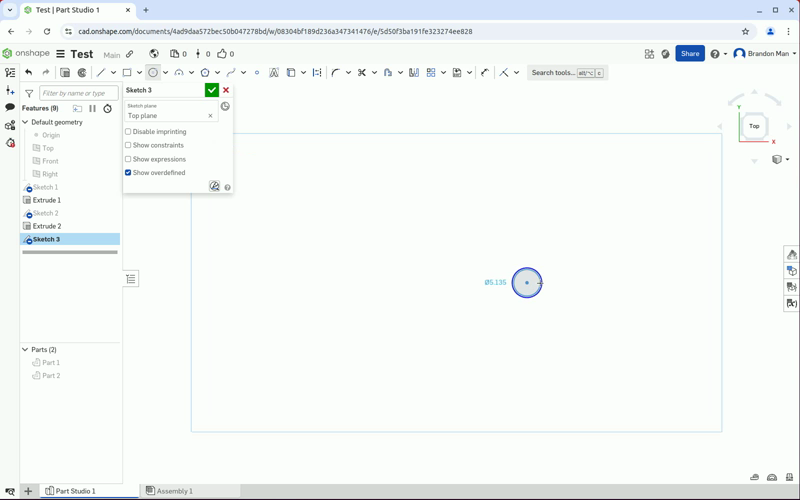
scroll(6)
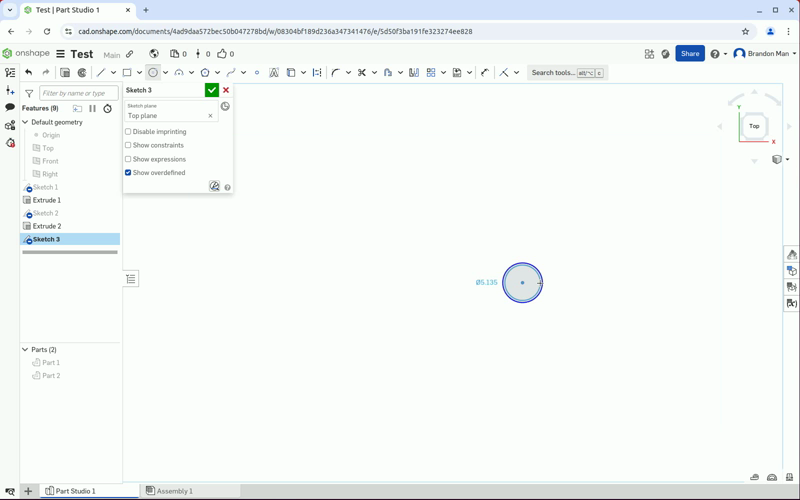
scroll(6)
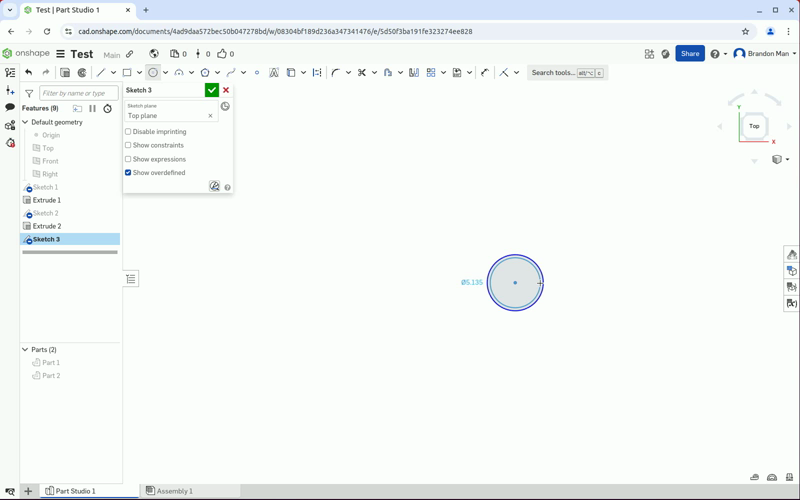
scroll(6)
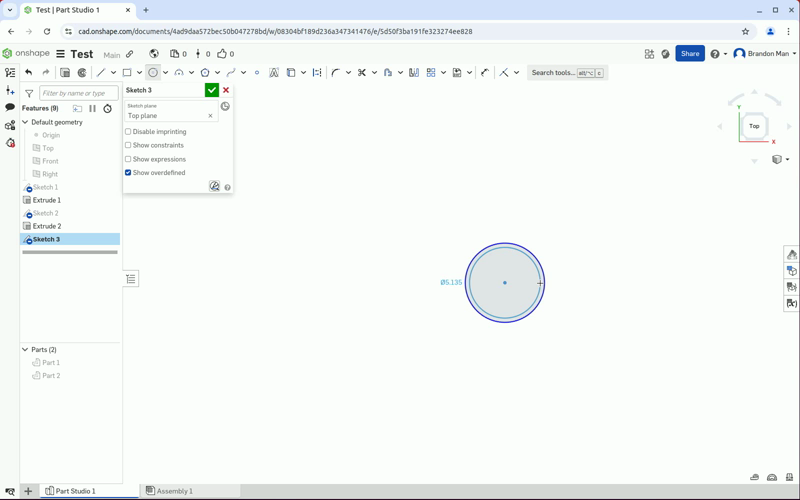
scroll(6)
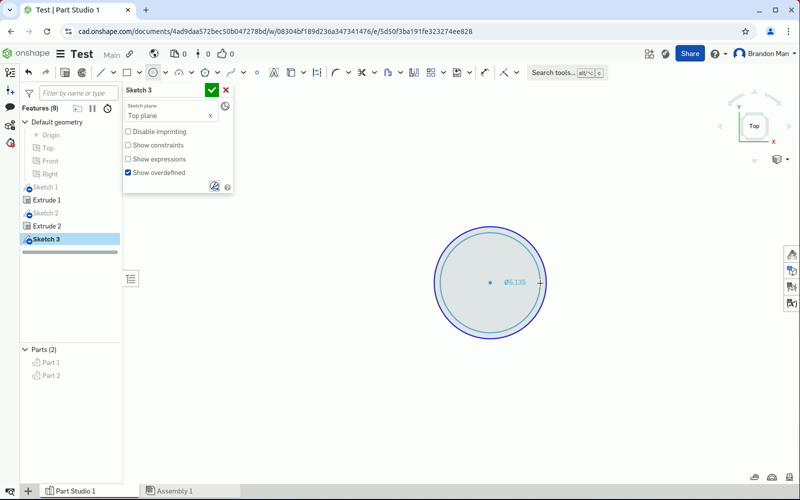
scroll(6)
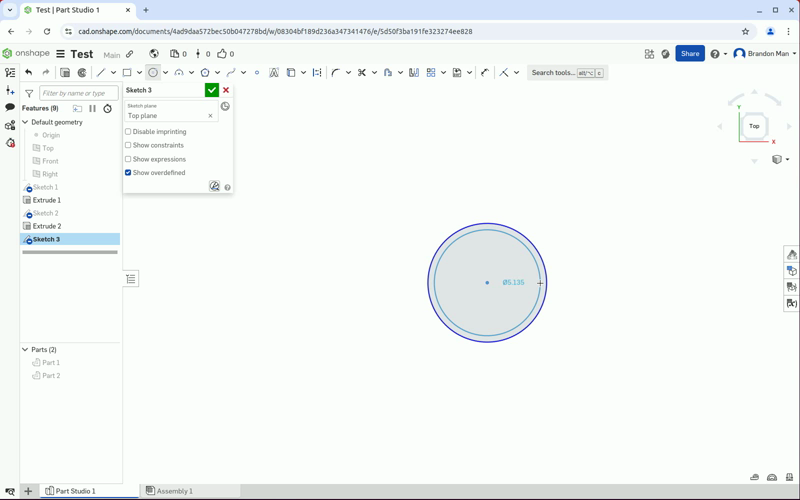
scroll(6)
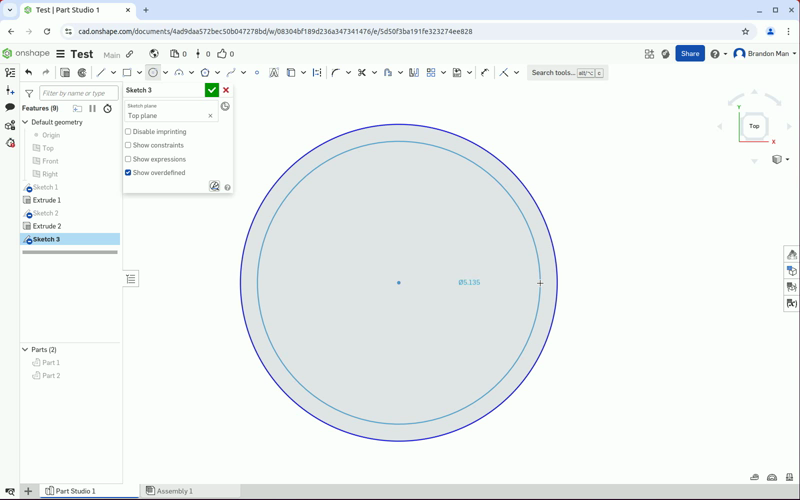
click(540, 282)
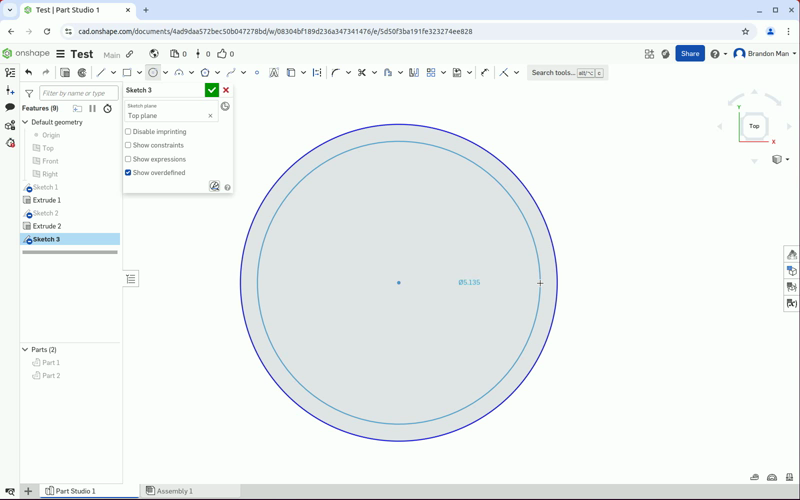
scroll(-6)
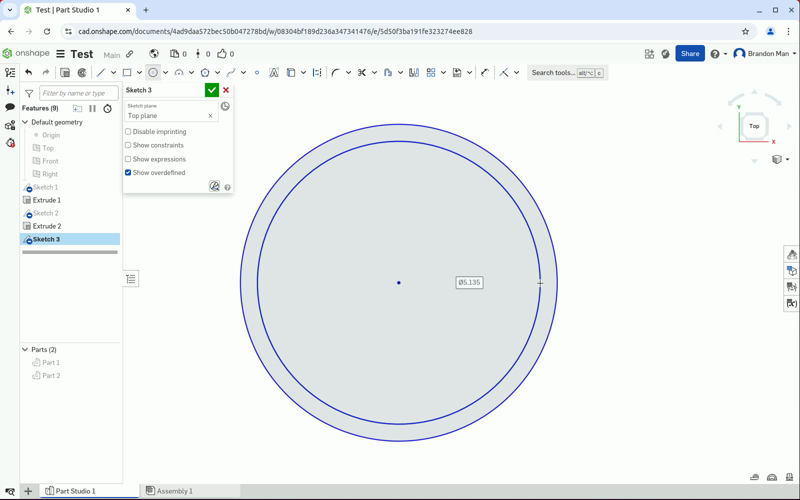
scroll(-6)
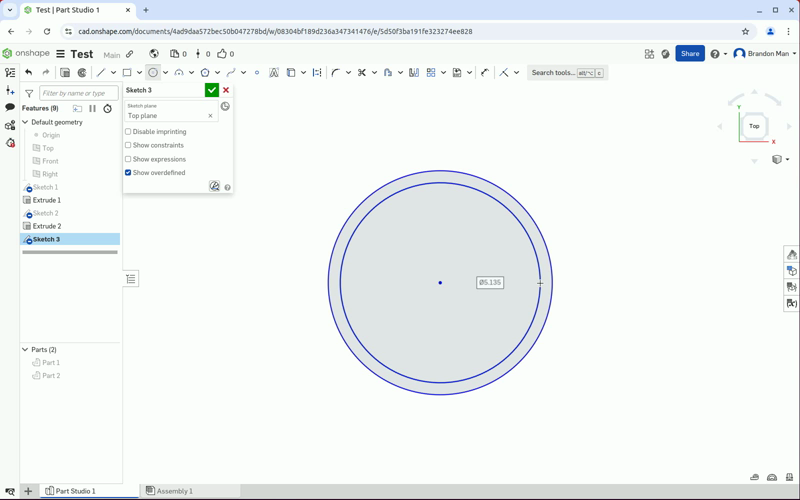
scroll(-6)
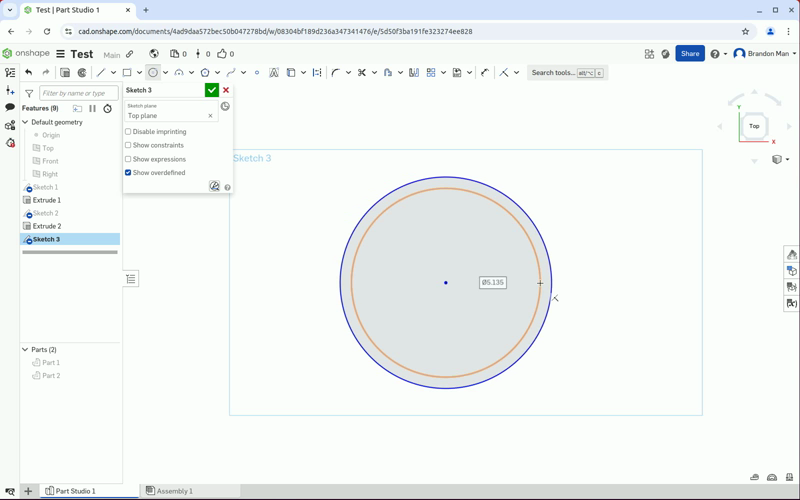
scroll(-6)
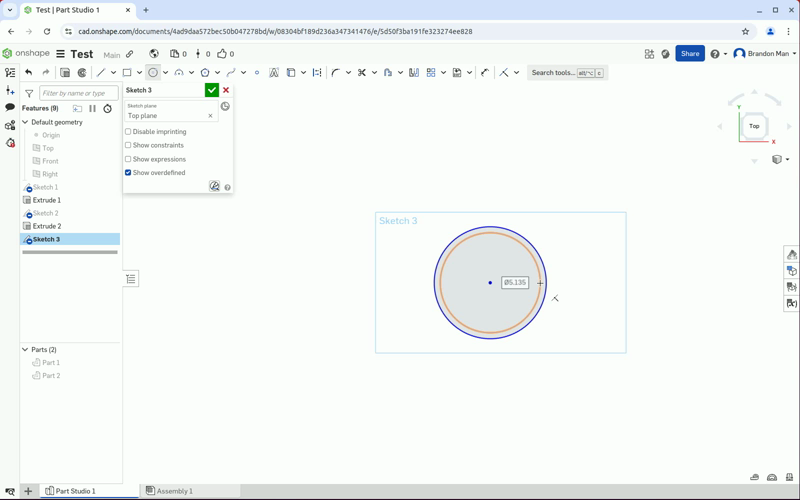
scroll(-6)
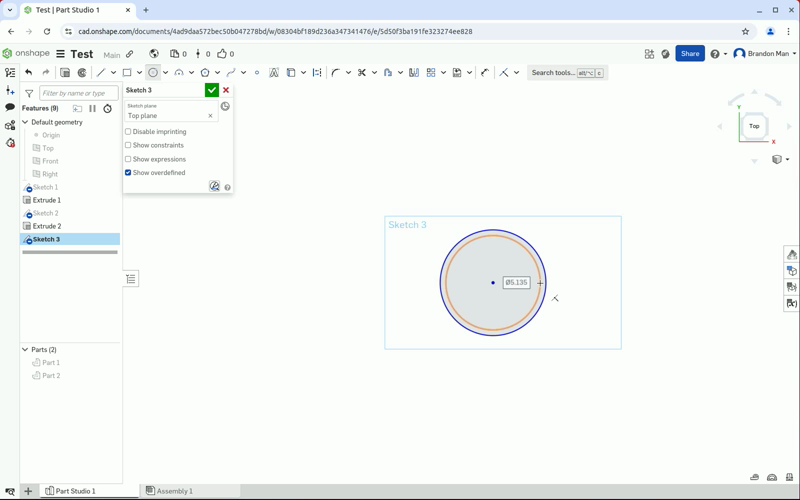
scroll(-6)
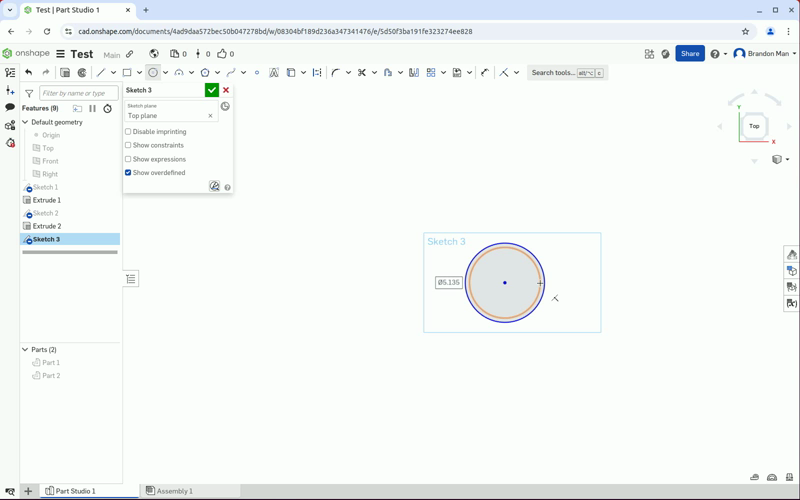
scroll(-6)
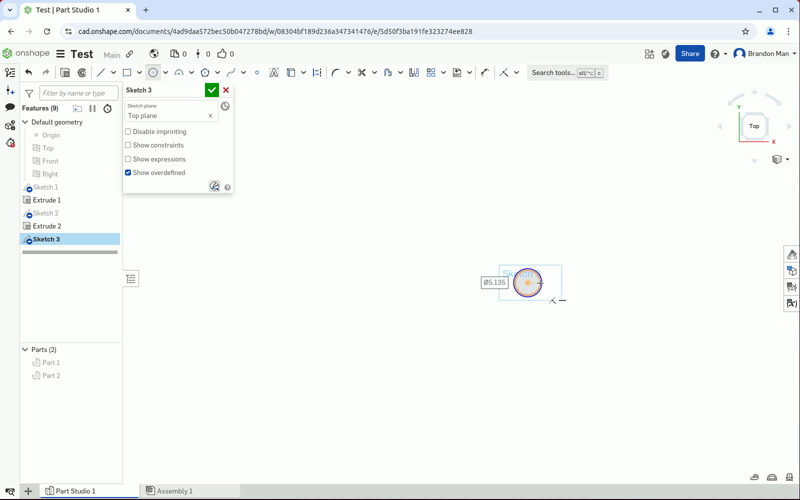
key(esc)
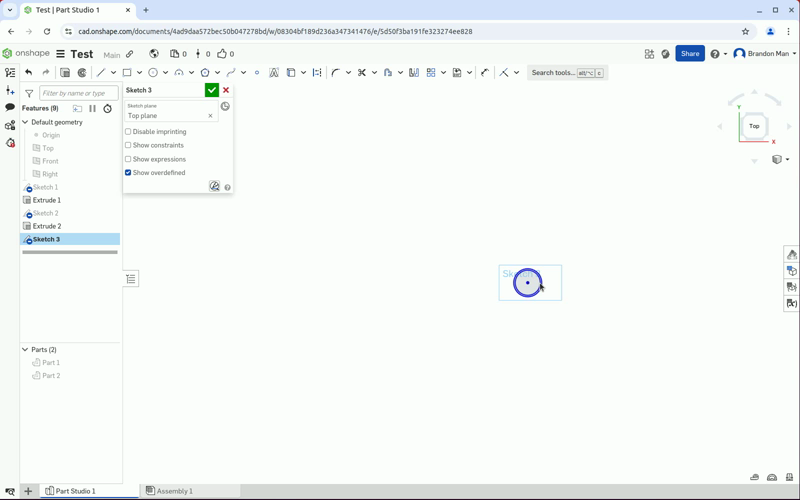
mouse_move(514, 286)
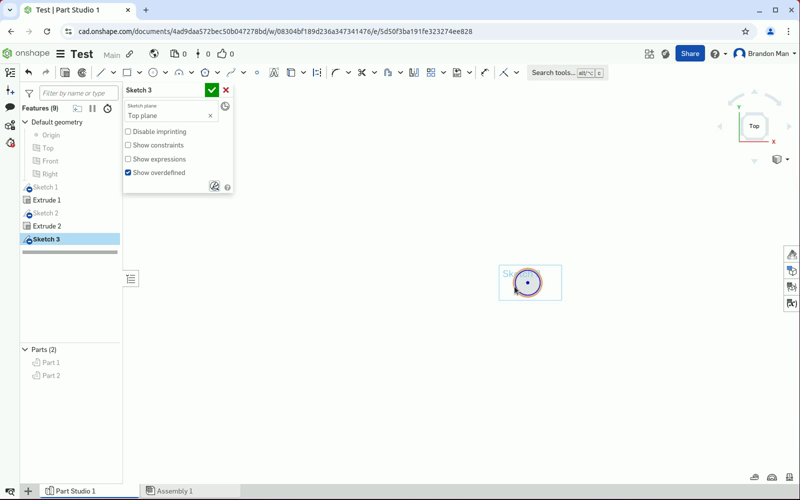
scroll(6)
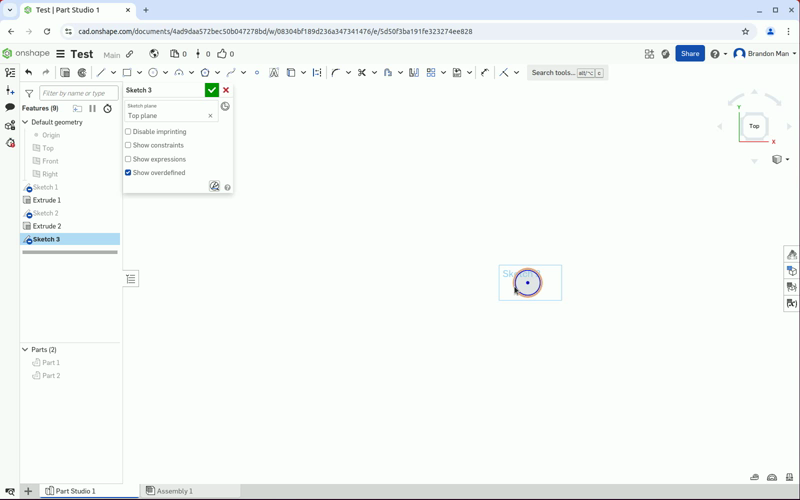
scroll(6)
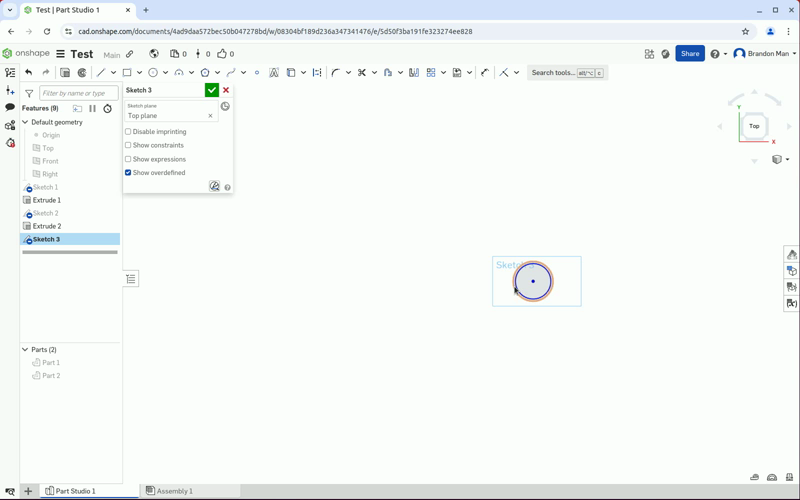
scroll(6)
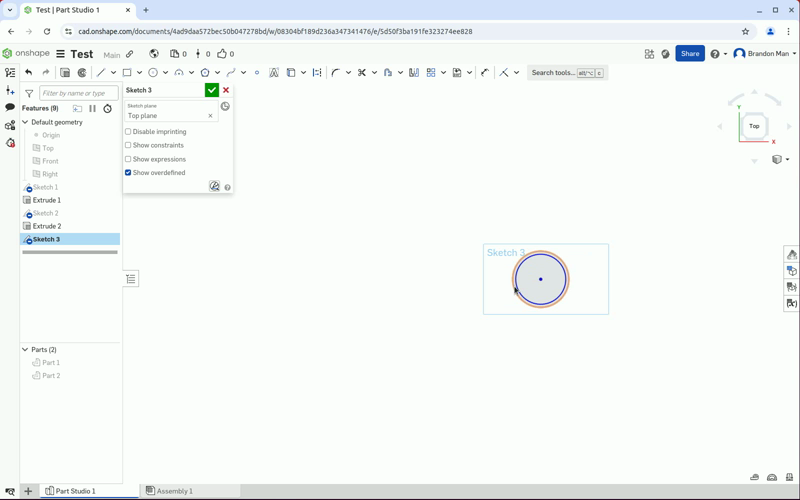
scroll(6)
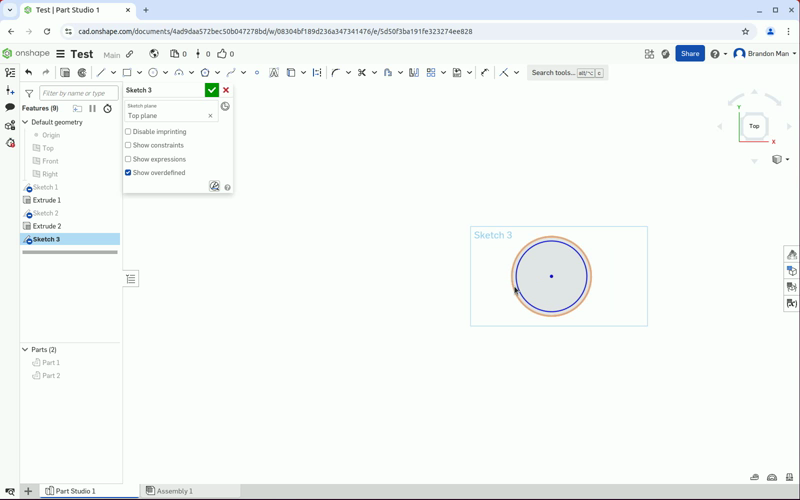
scroll(6)
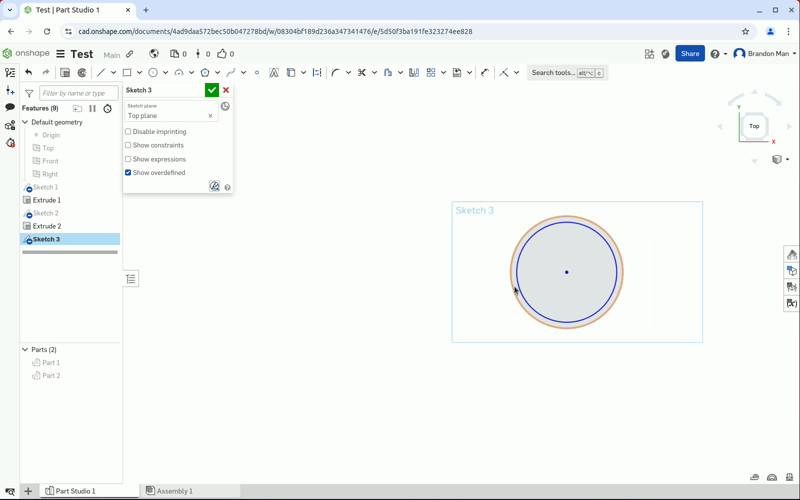
scroll(6)
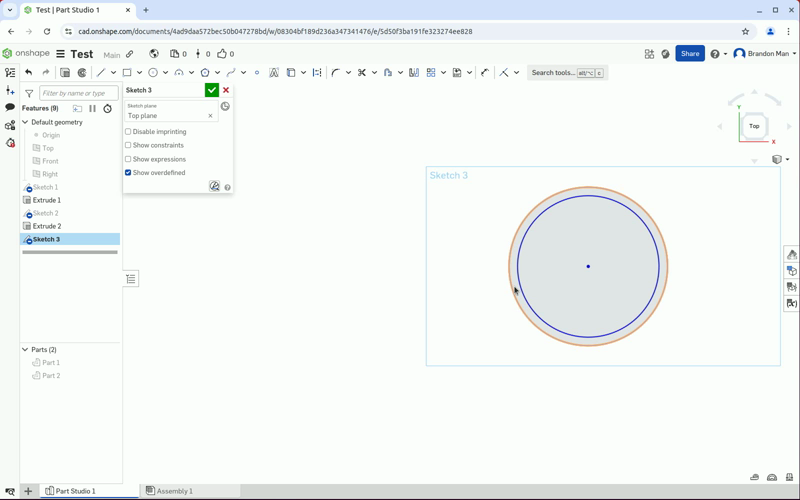
scroll(6)
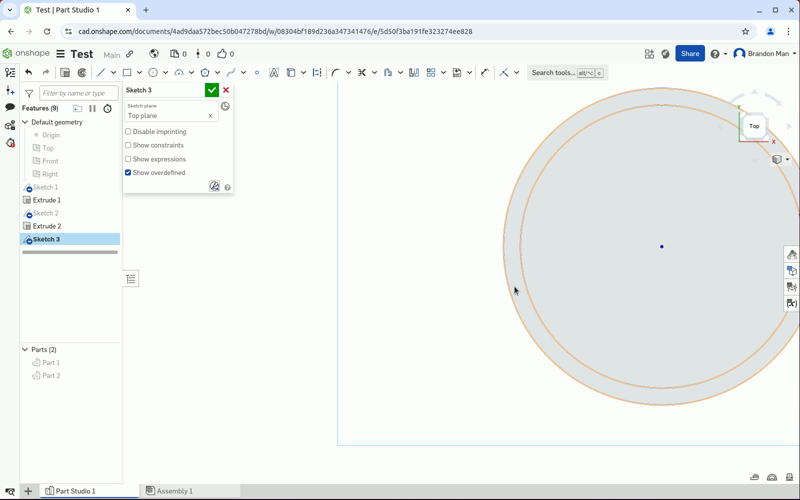
click(514, 286)
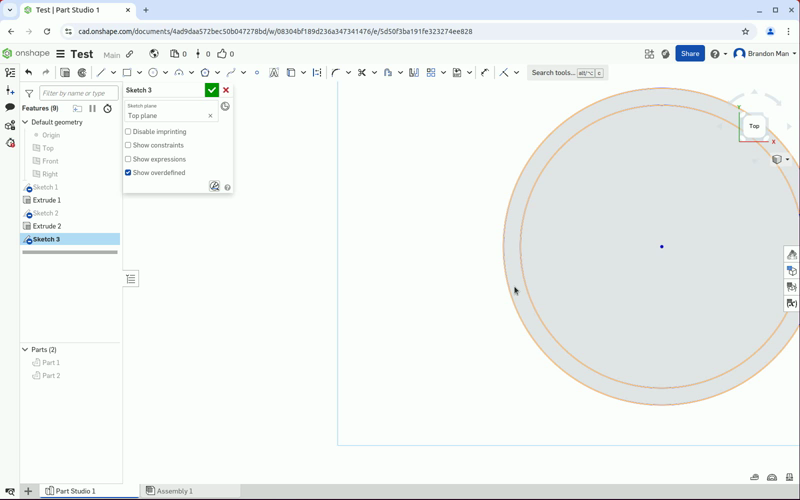
scroll(-6)
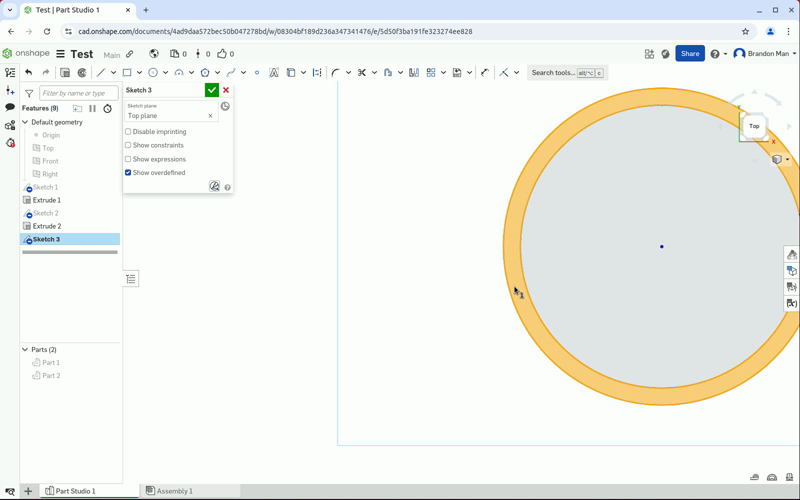
scroll(-6)
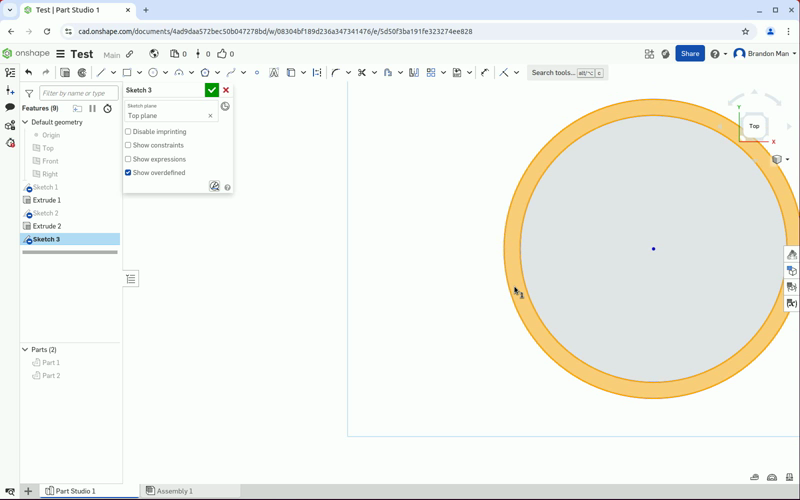
scroll(-6)
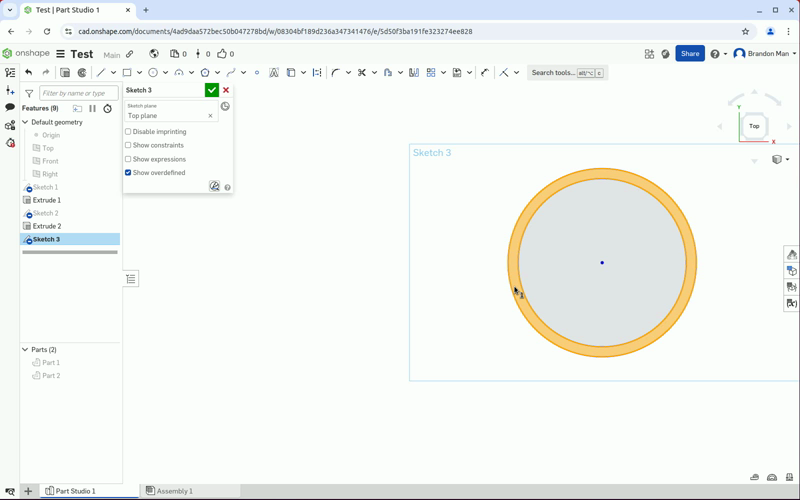
scroll(-6)
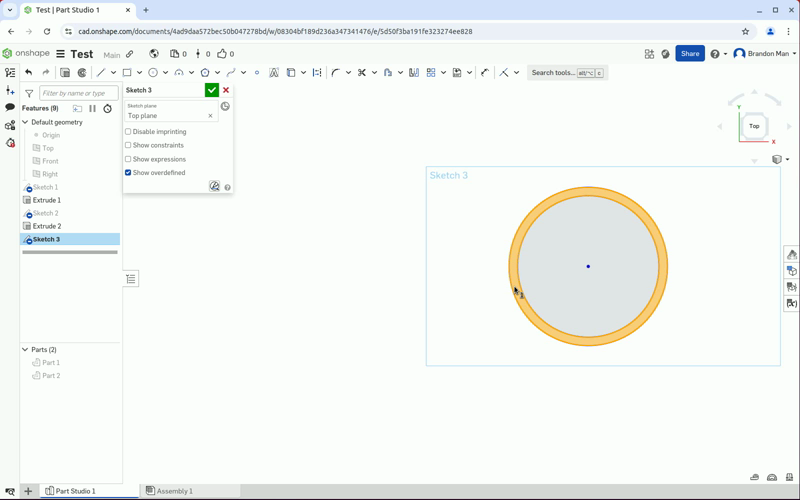
scroll(-6)
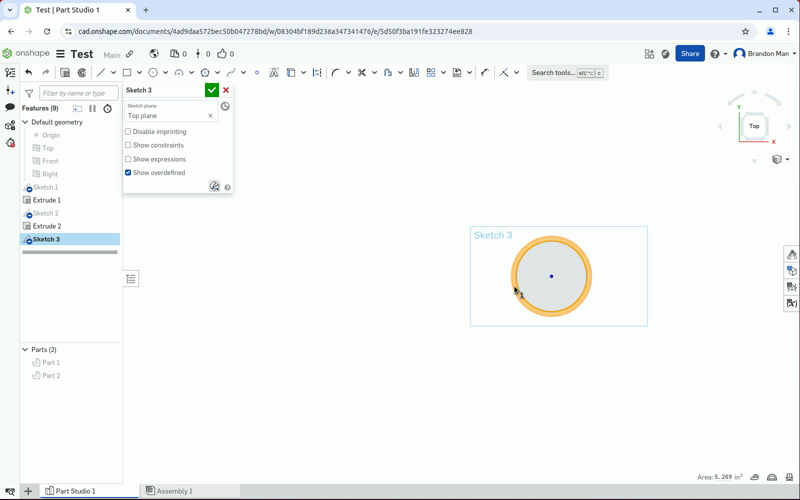
scroll(-6)
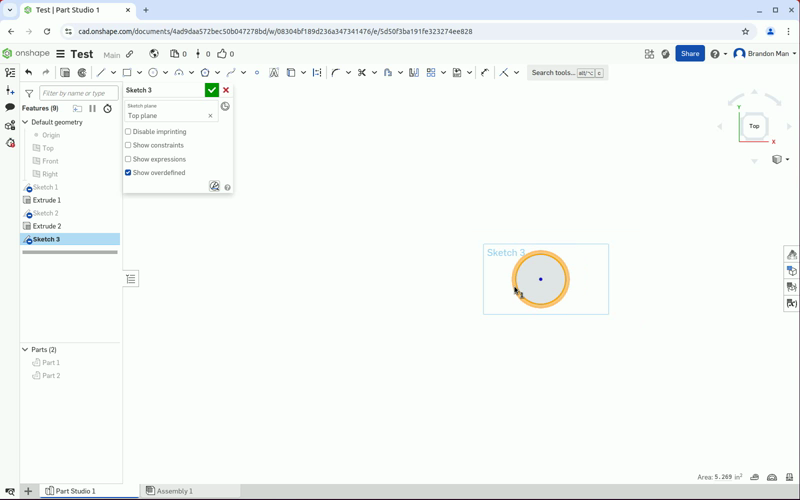
scroll(-6)
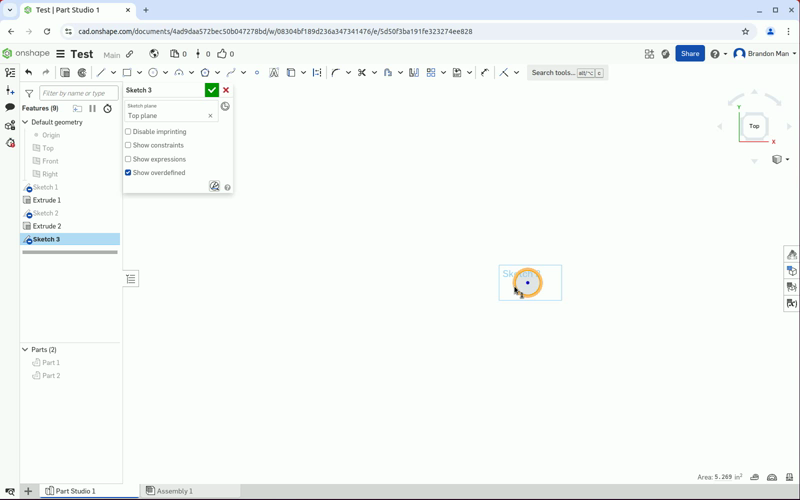
mouse_move(73, 352)
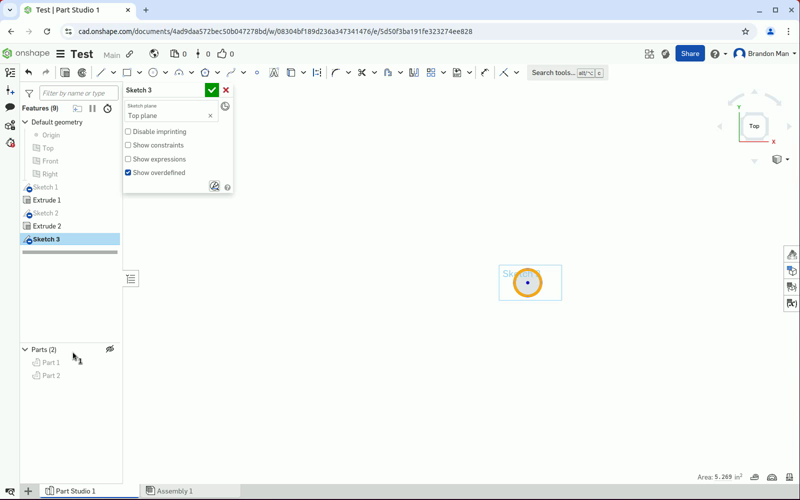
key(shift+y)
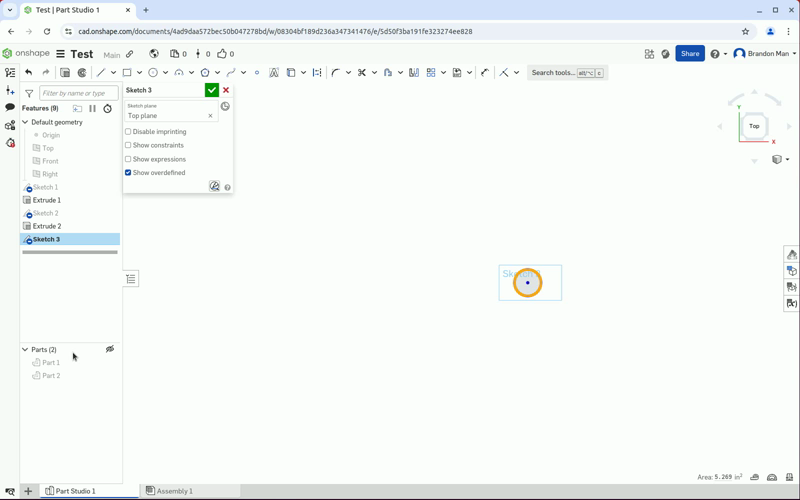
key(shift+e)
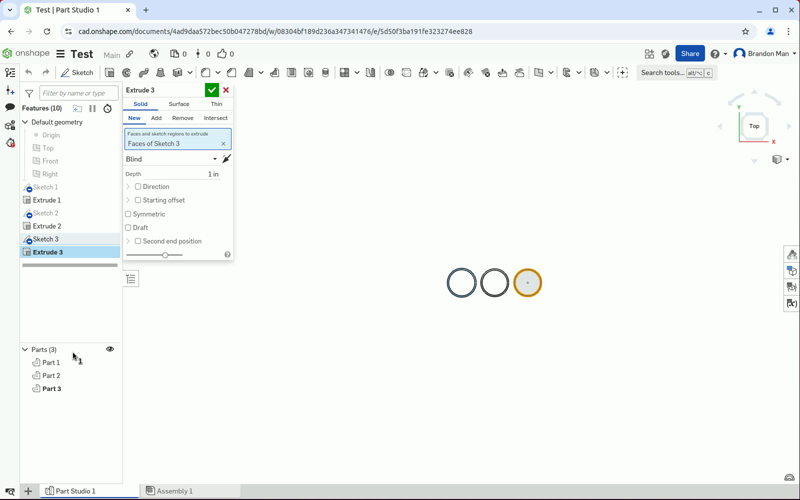
mouse_move(143, 106)
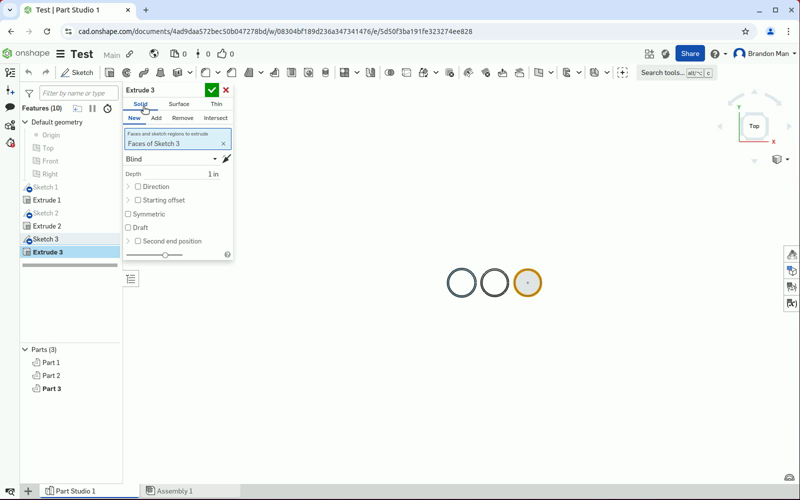
click(143, 106)
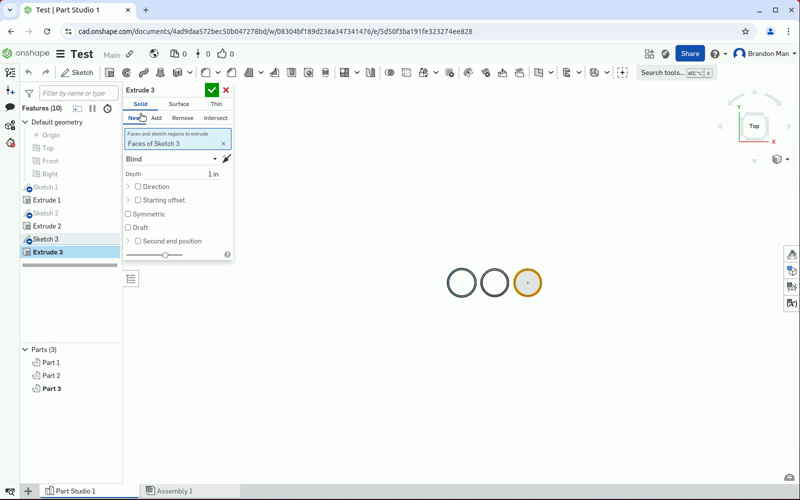
mouse_move(137, 120)
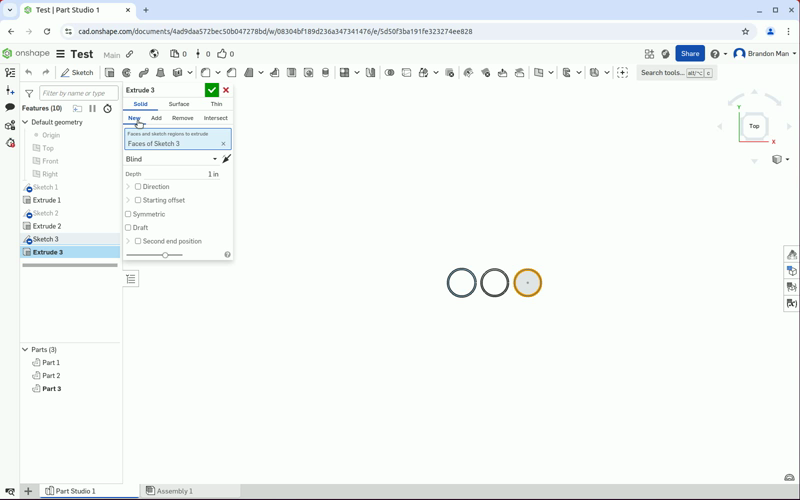
click(137, 120)
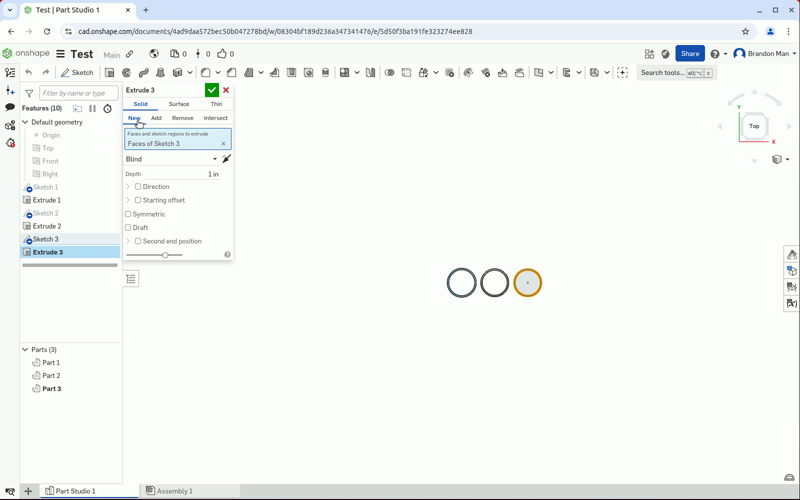
key(tab, 4)
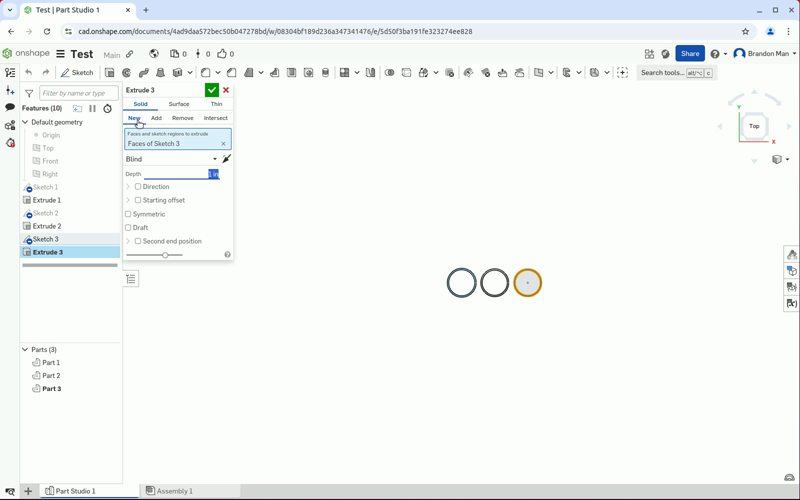
text(-5.536)
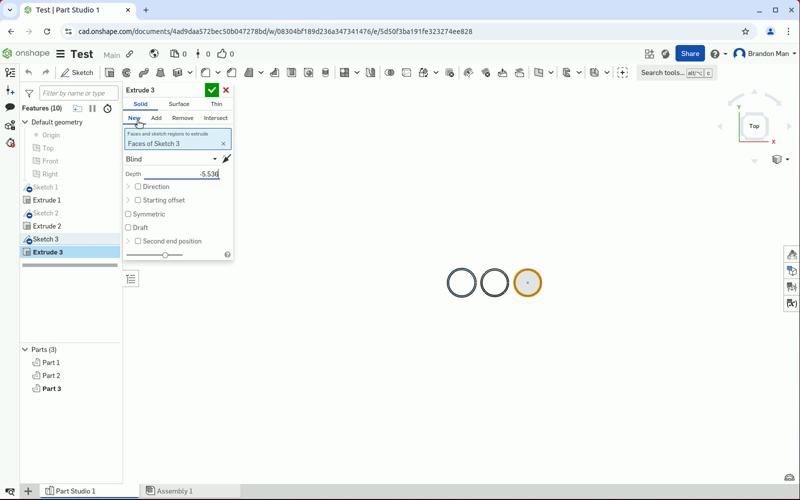
key(enter)
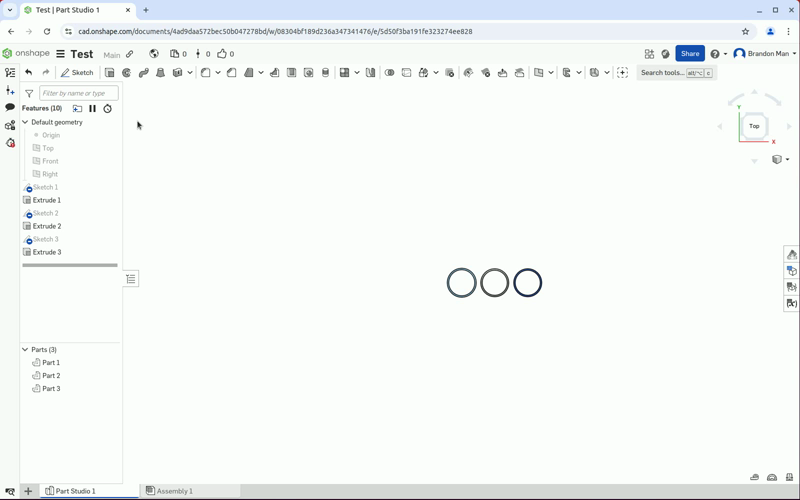
key(shift+h)
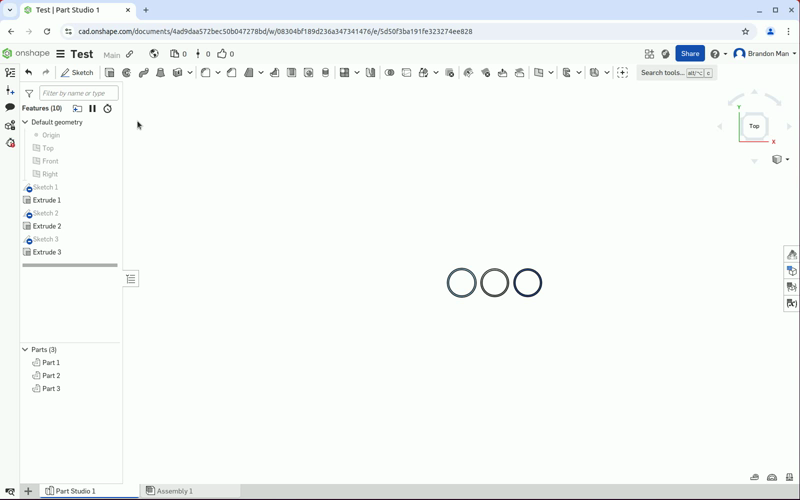
key(shift+h)
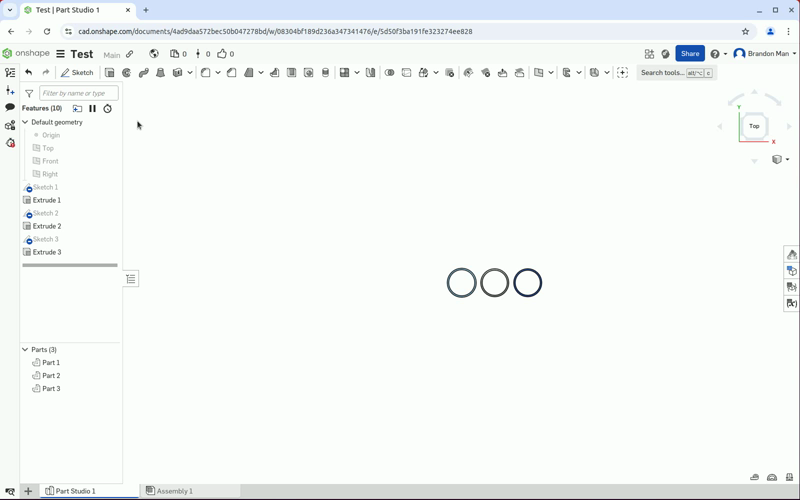
mouse_move(73, 189)
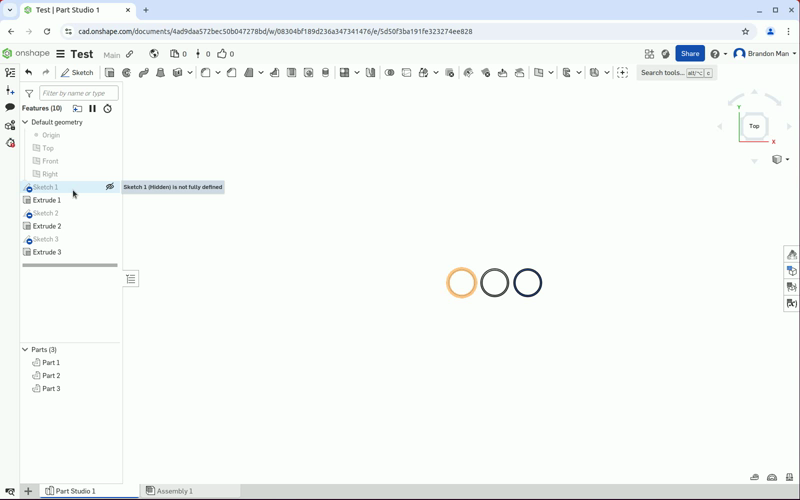
click(73, 189)
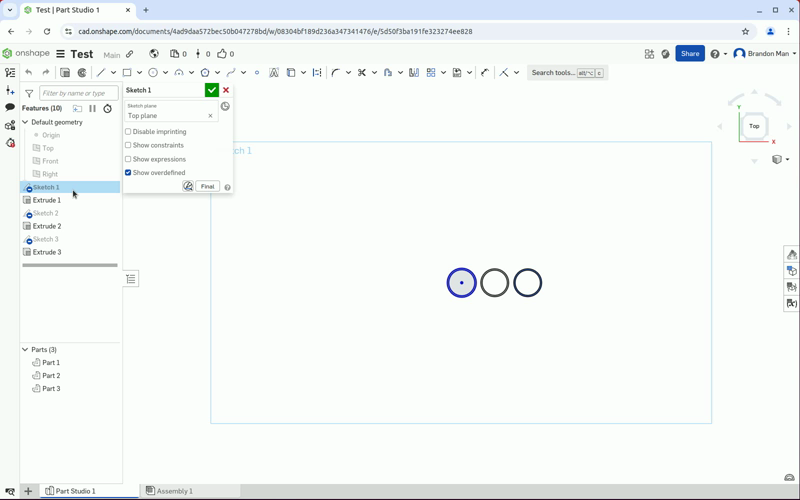
mouse_move(229, 92)
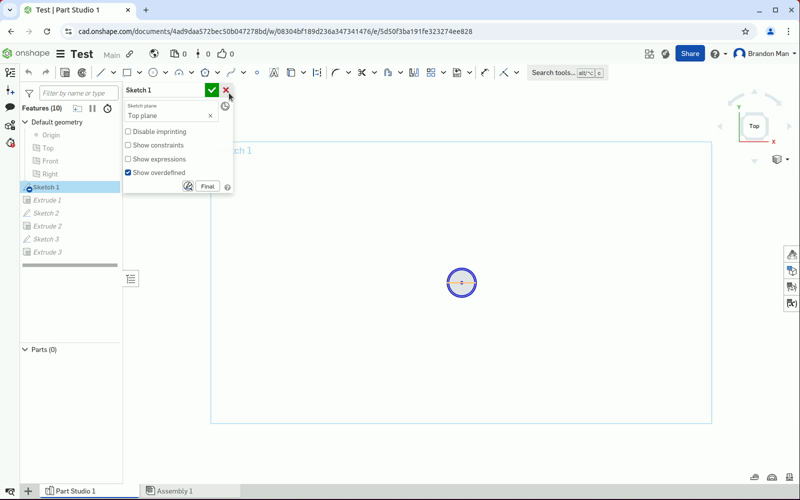
click(229, 92)
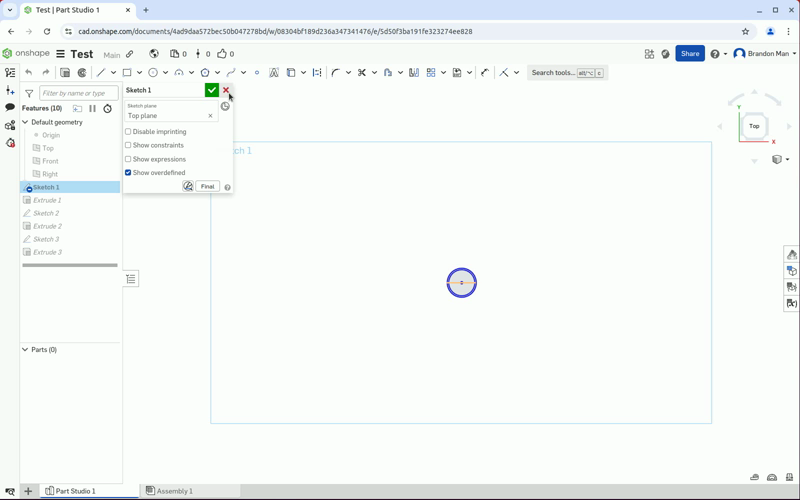
key(shift+s)
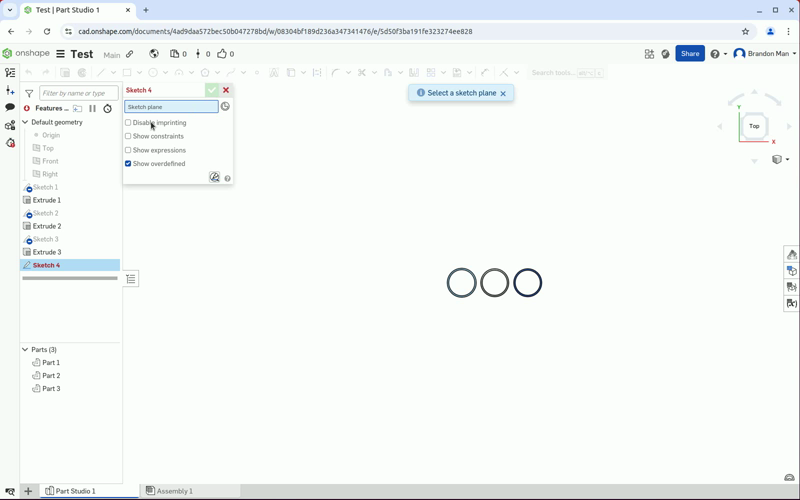
mouse_move(73, 150)
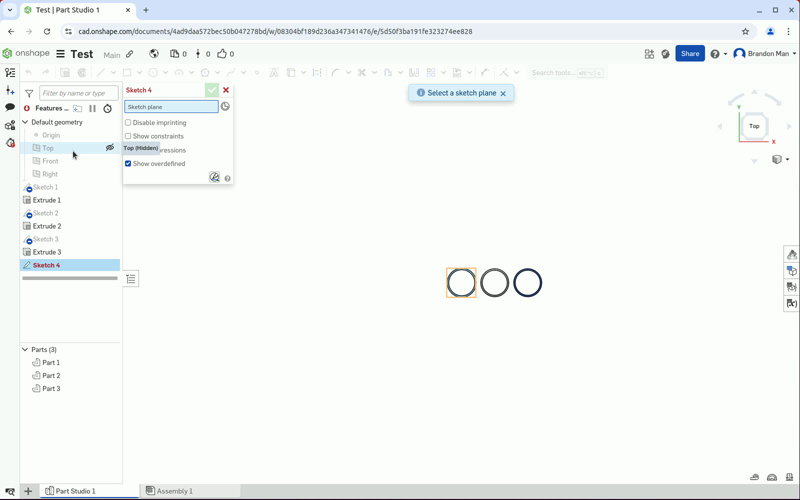
click(73, 150)
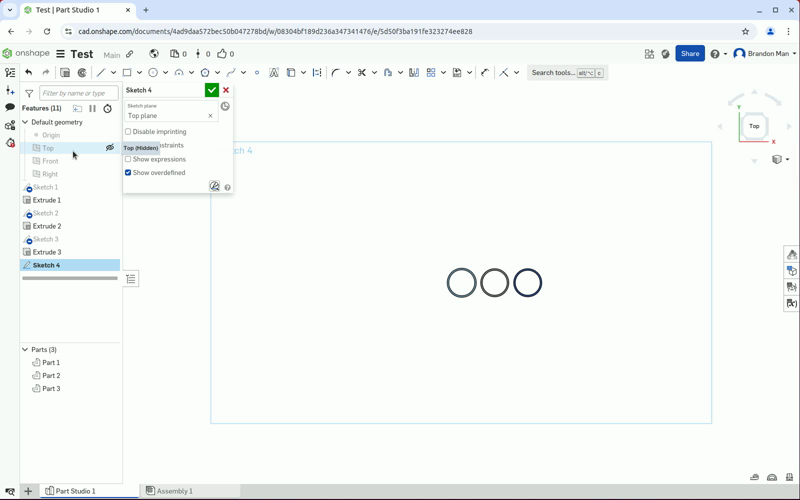
mouse_move(73, 352)
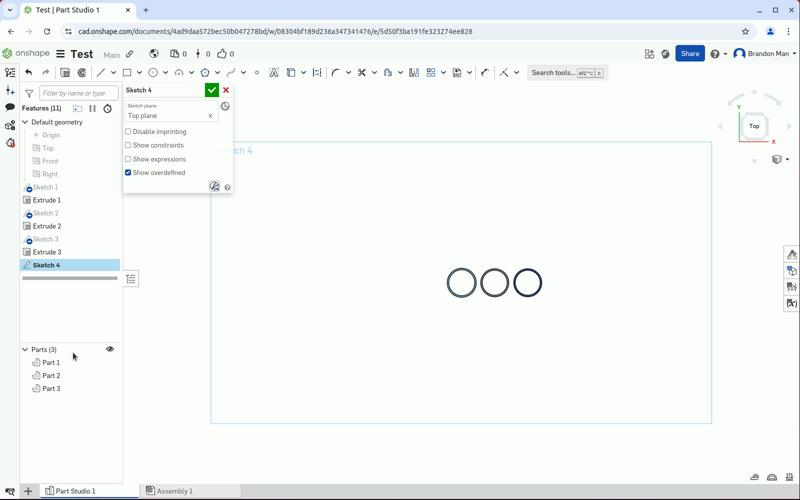
key(y)
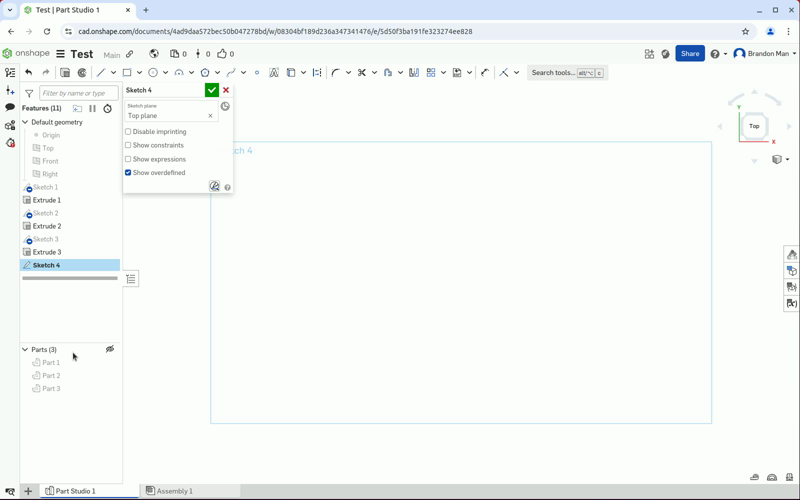
key(c)
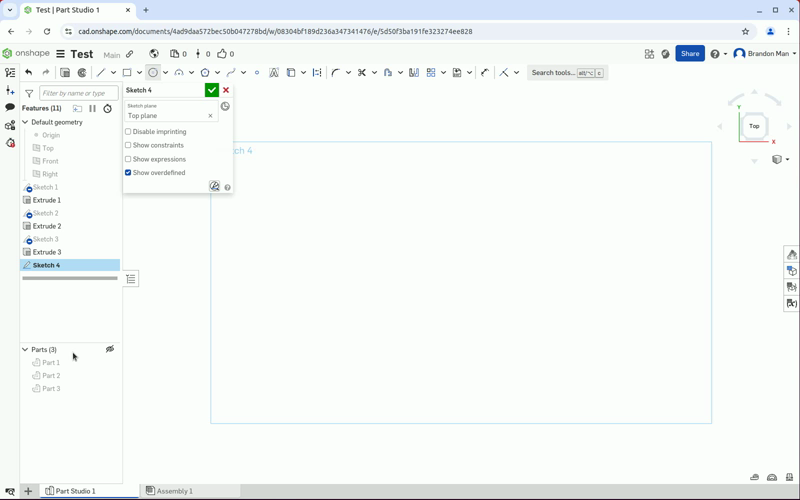
key_down(shift)
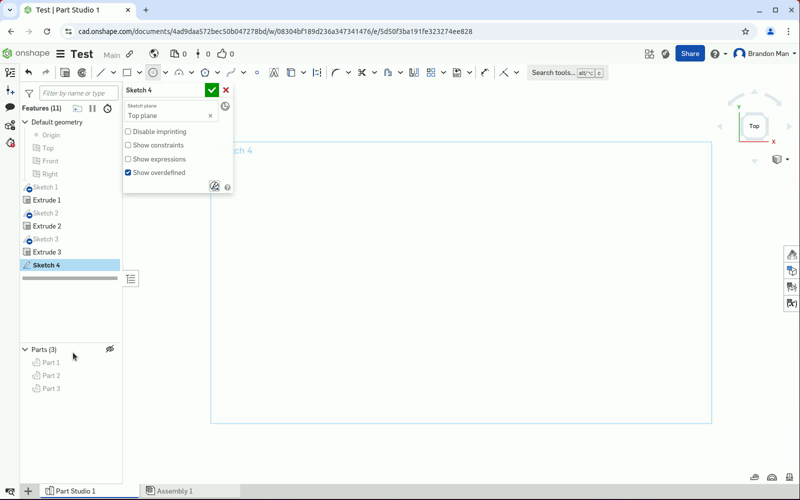
mouse_move(560, 282)
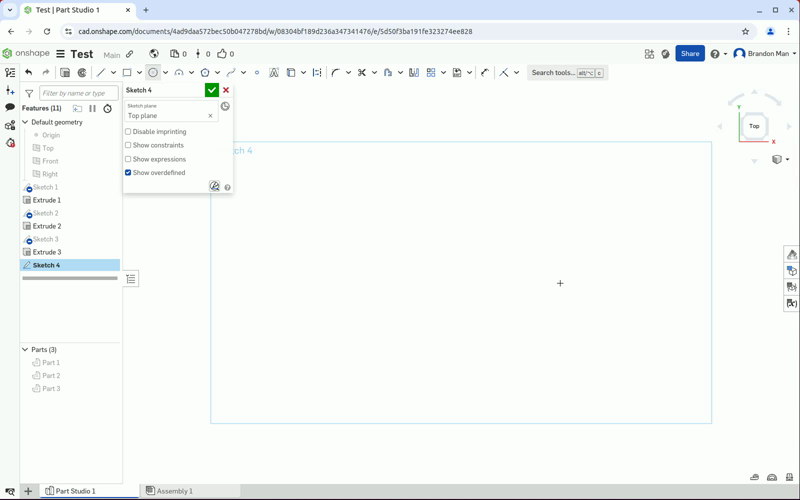
click(560, 282)
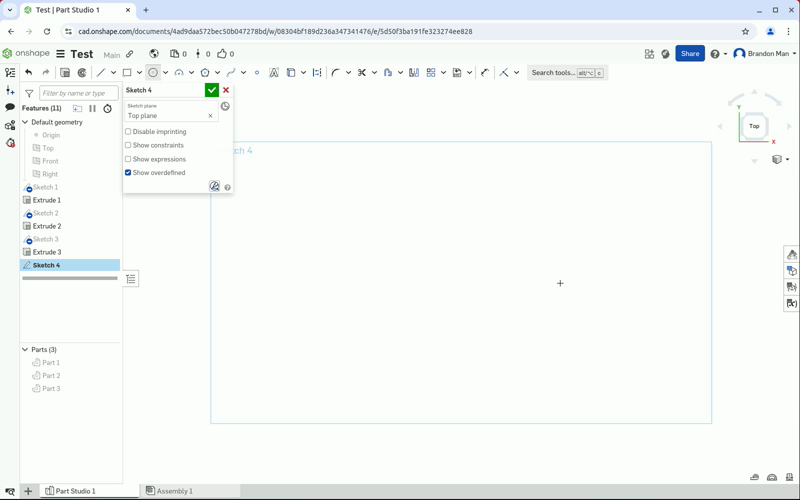
key_up(shift)
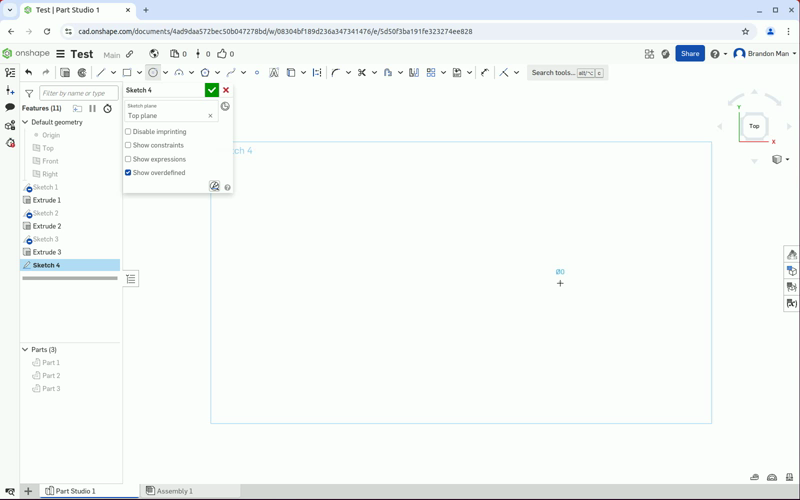
mouse_move(574, 282)
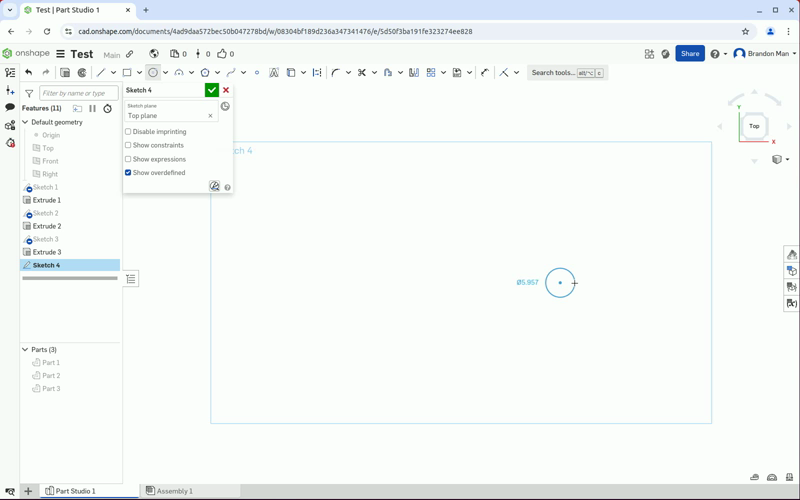
click(574, 282)
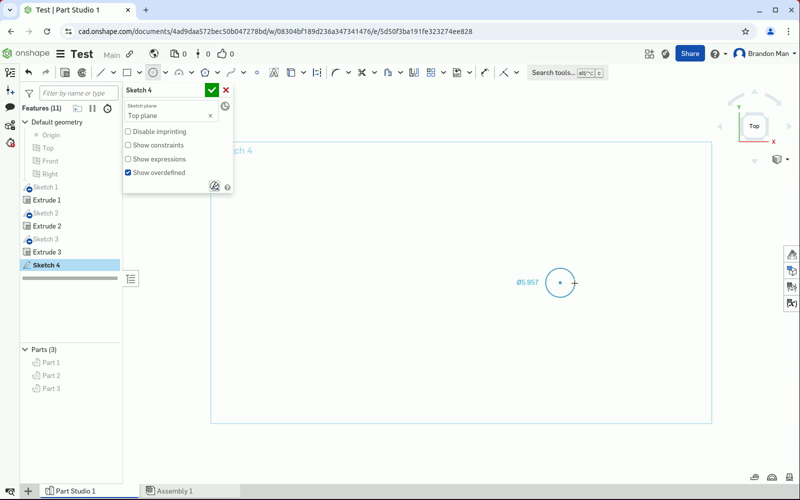
key(esc)
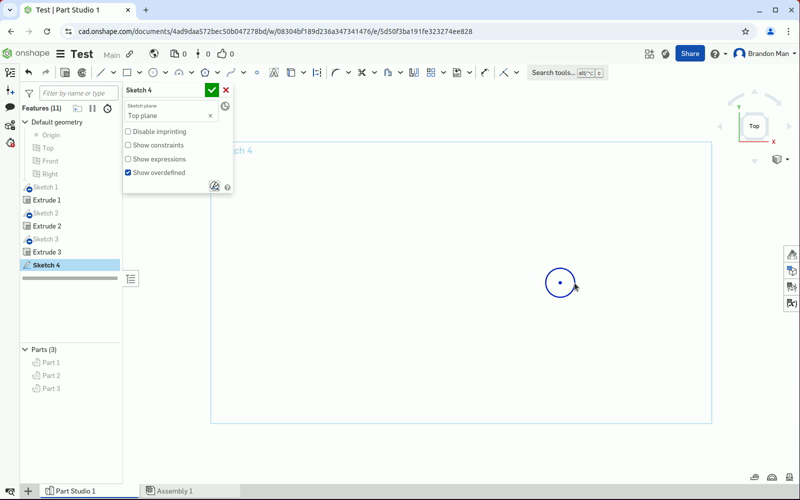
key(c)
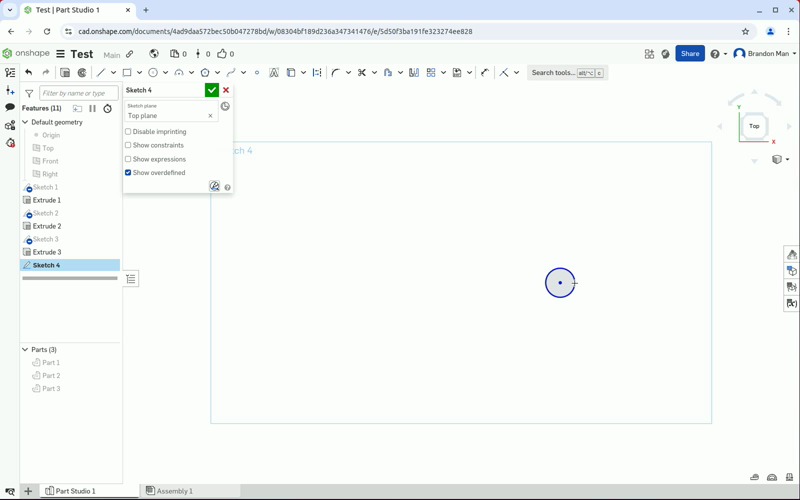
key_down(shift)
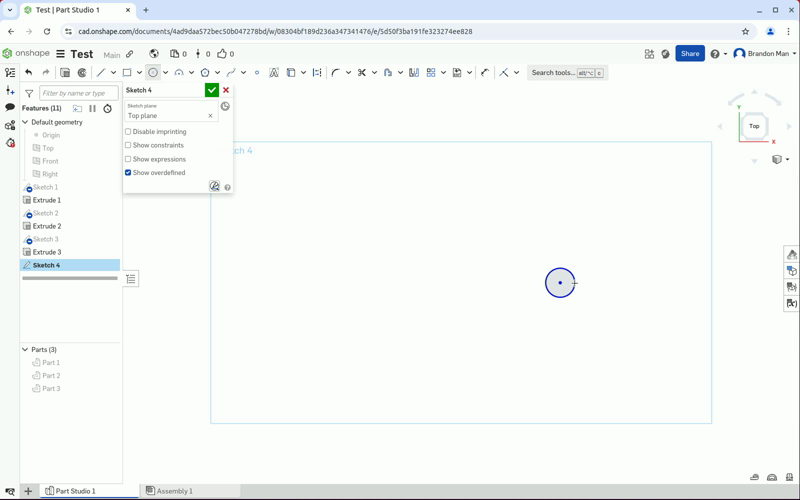
mouse_move(560, 282)
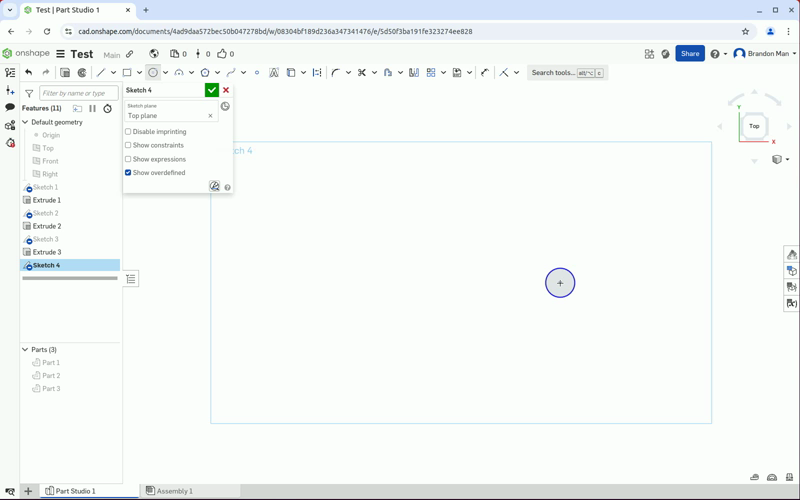
click(560, 282)
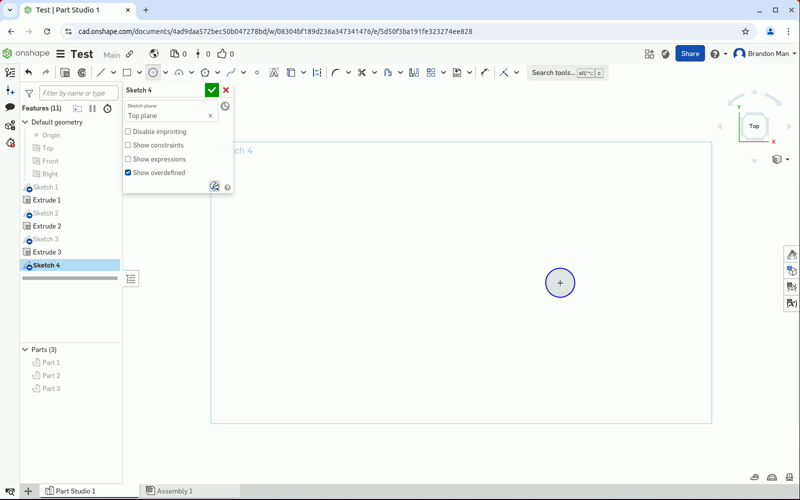
key_up(shift)
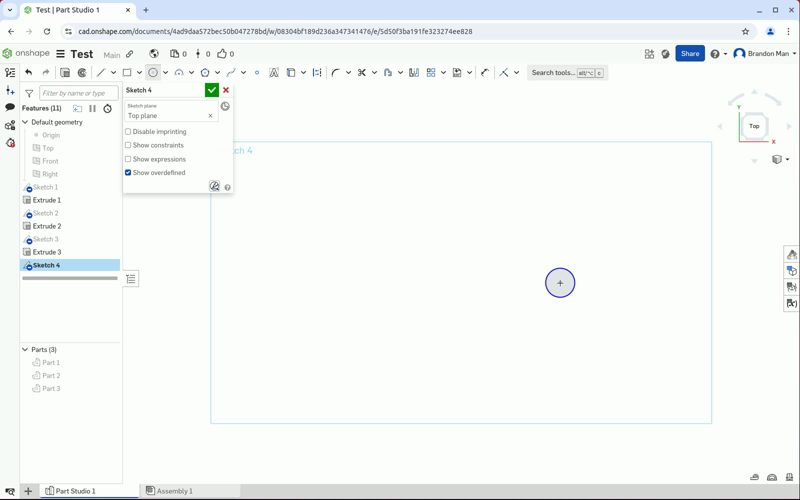
mouse_move(573, 282)
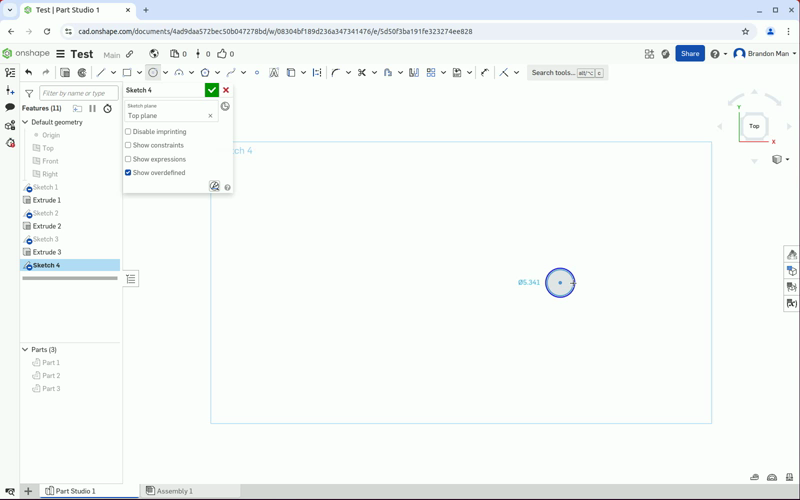
scroll(6)
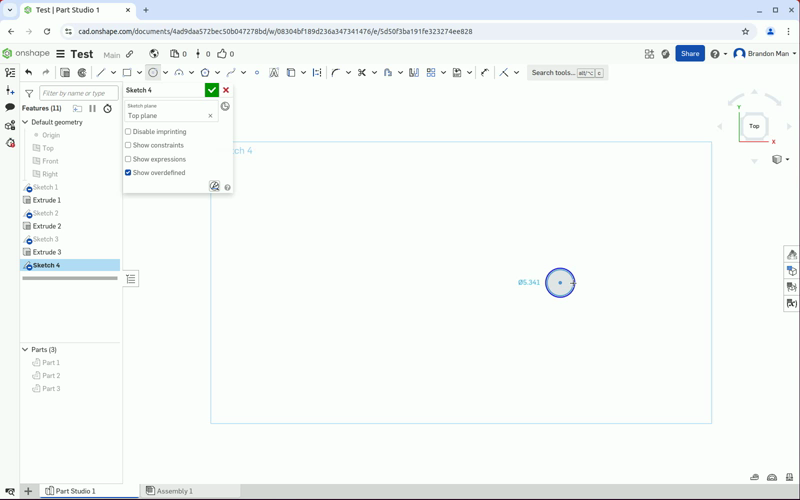
scroll(6)
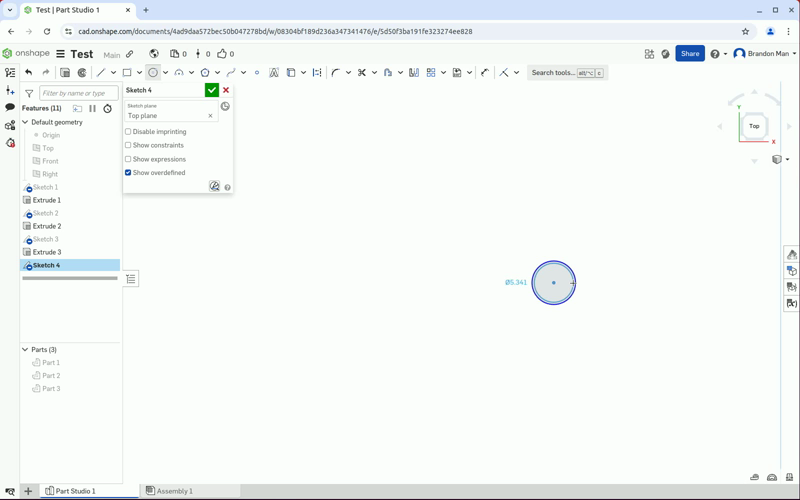
scroll(6)
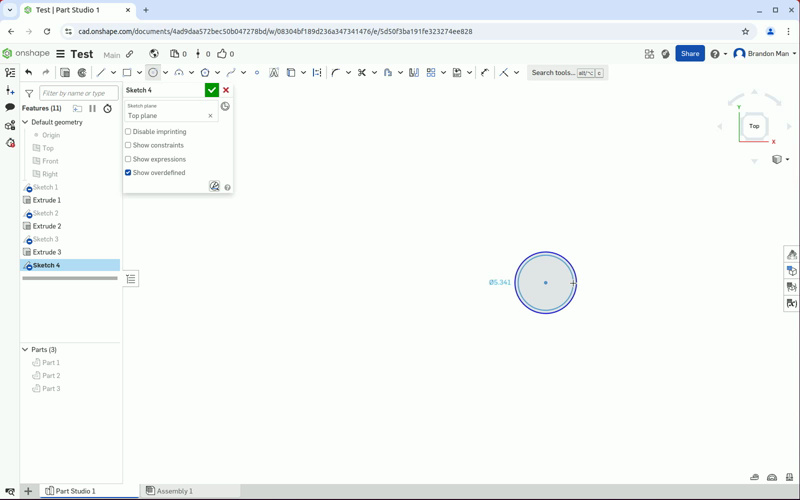
scroll(6)
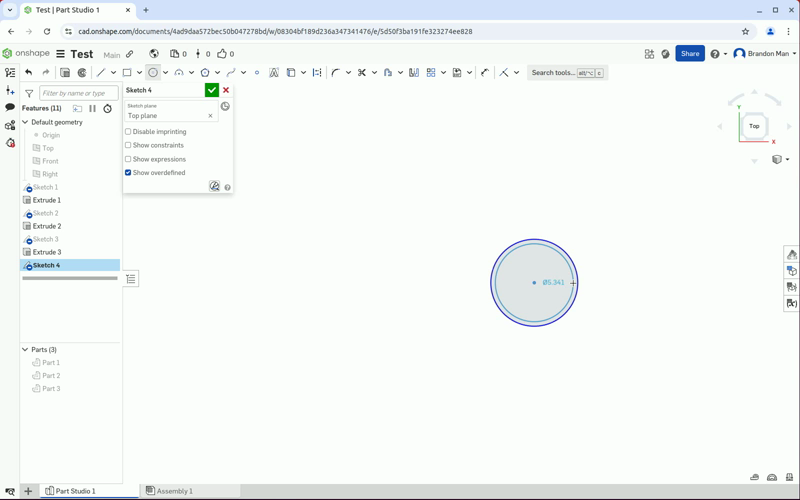
scroll(6)
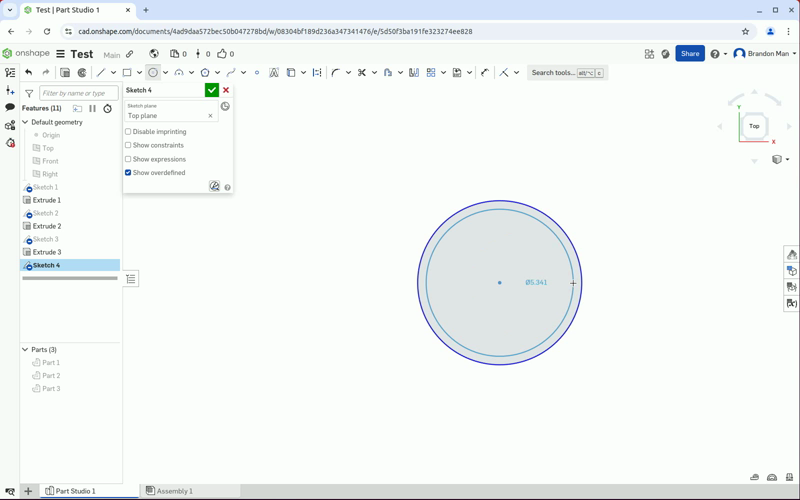
scroll(6)
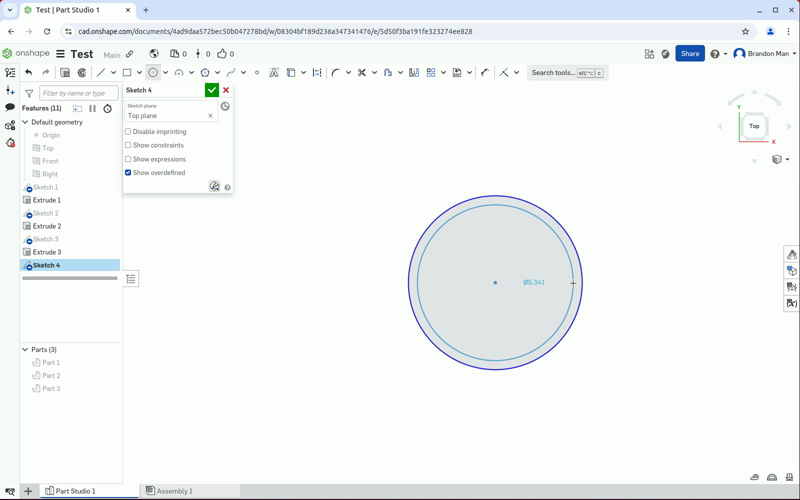
scroll(6)
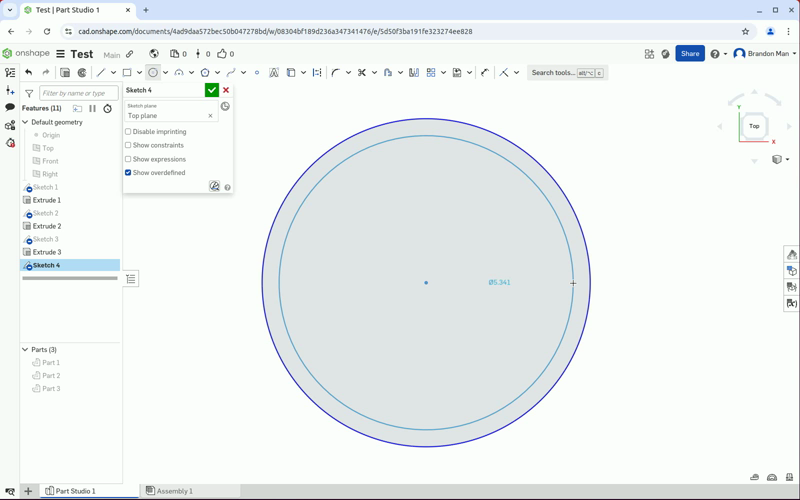
click(573, 282)
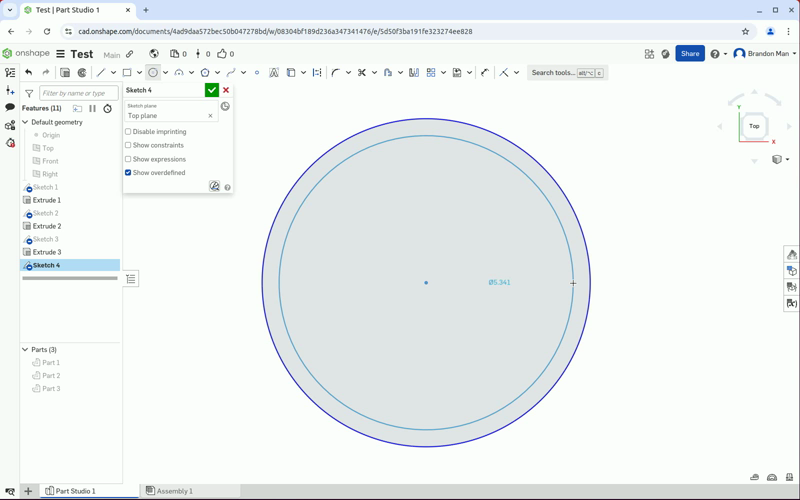
scroll(-6)
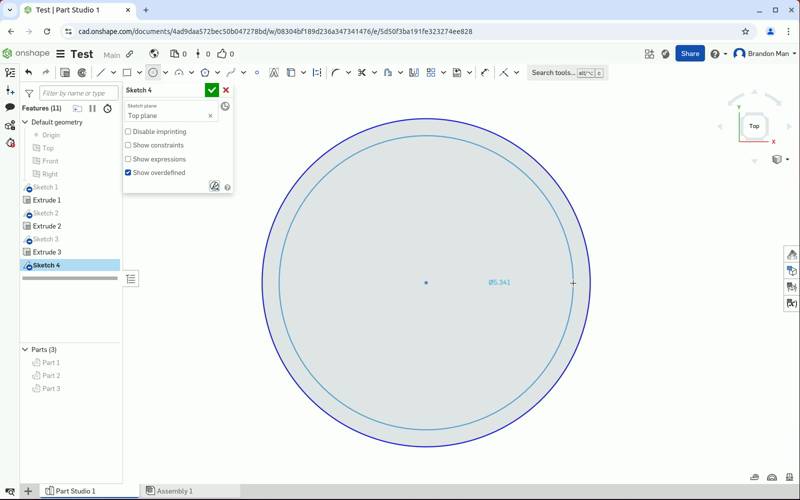
scroll(-6)
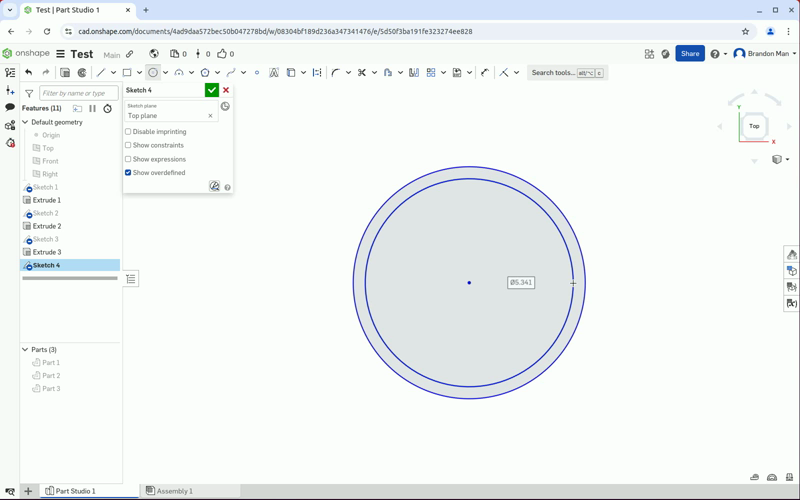
scroll(-6)
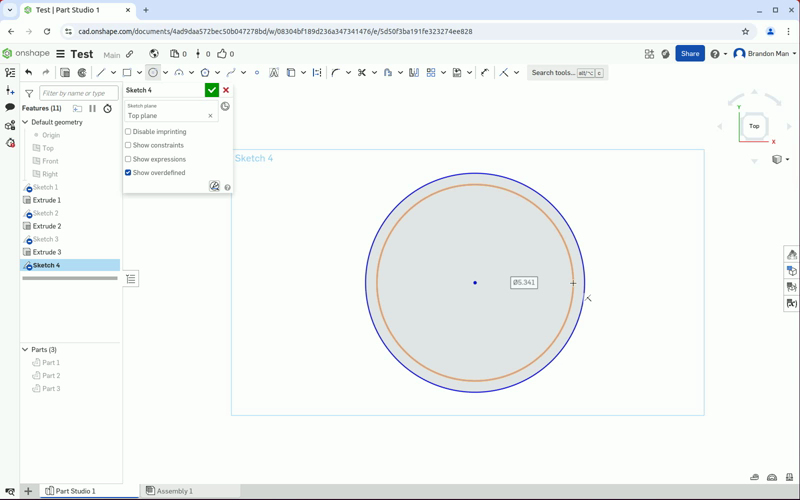
scroll(-6)
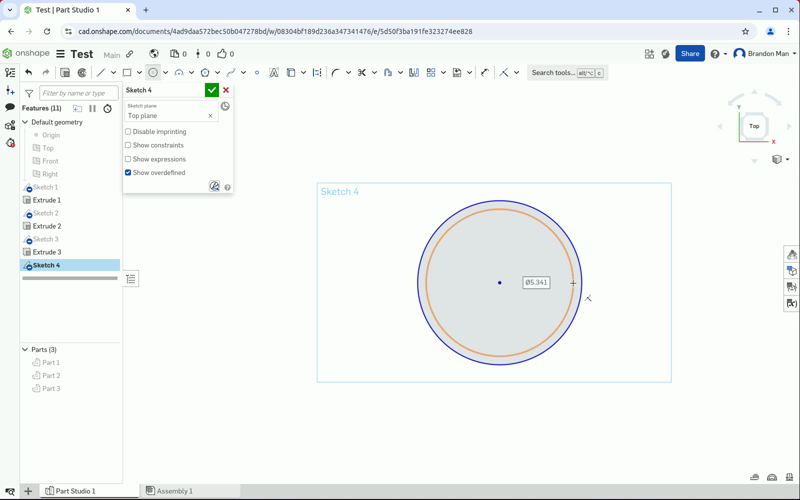
scroll(-6)
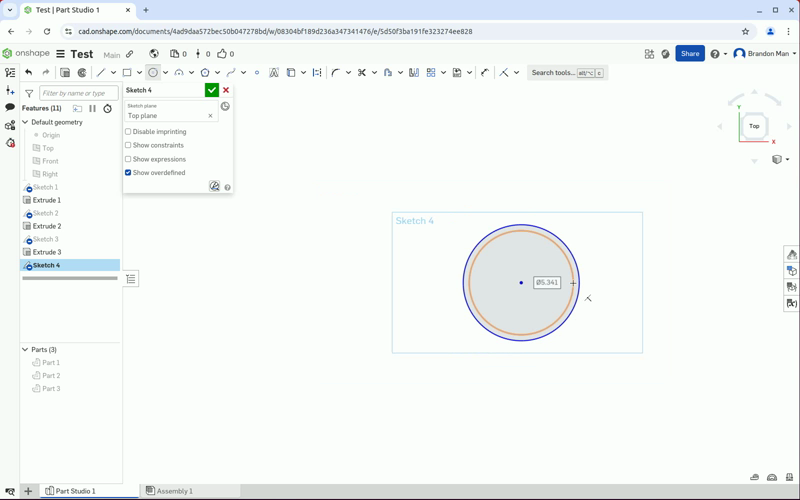
scroll(-6)
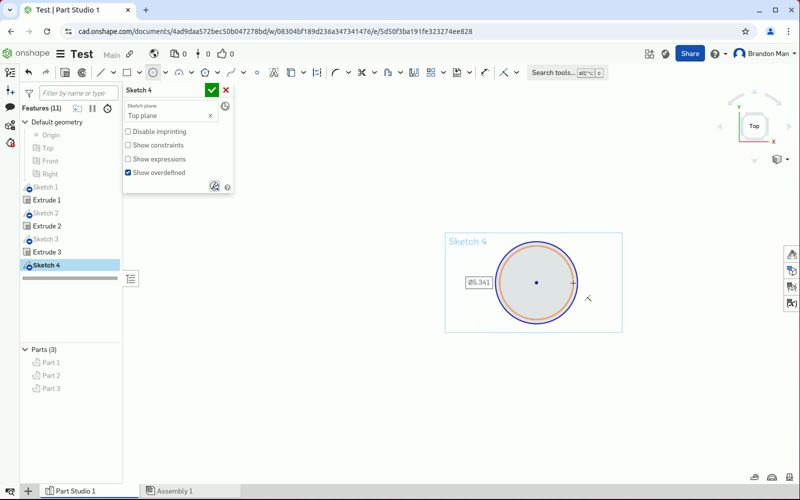
scroll(-6)
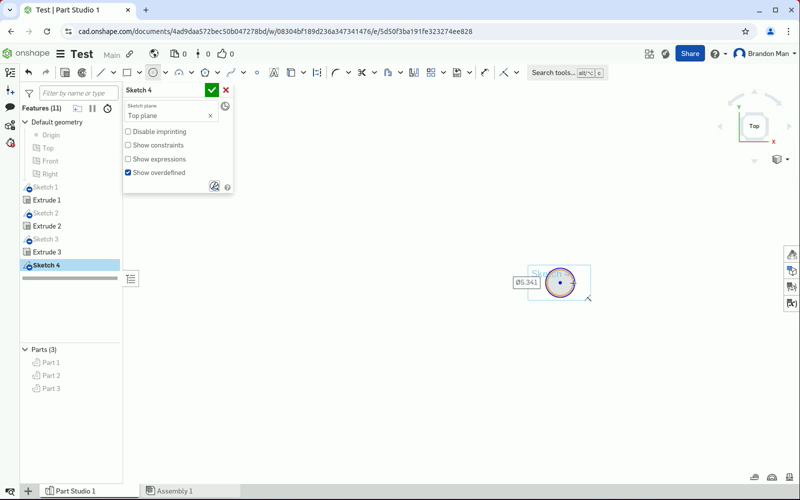
key(esc)
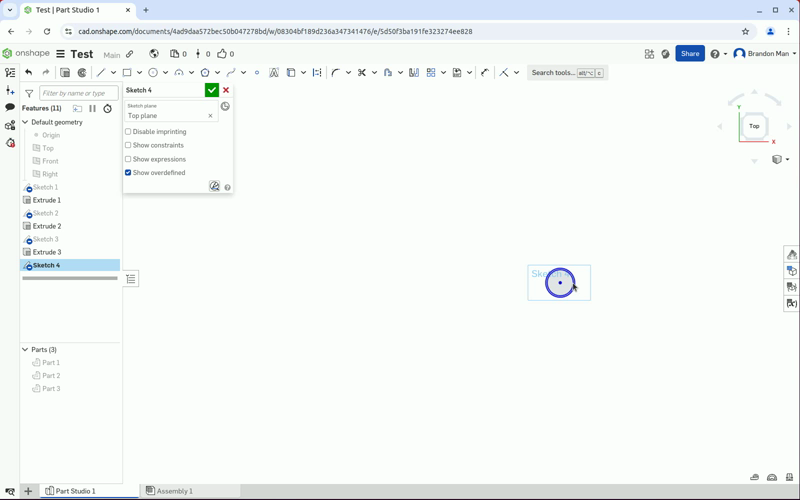
mouse_move(570, 290)
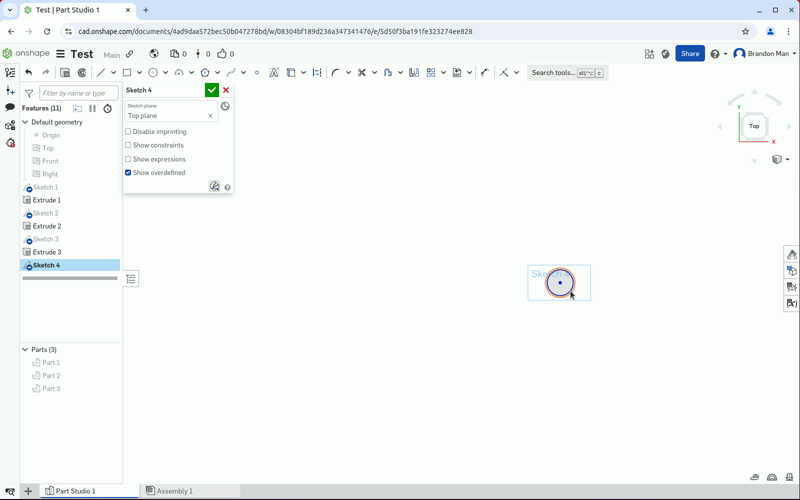
scroll(6)
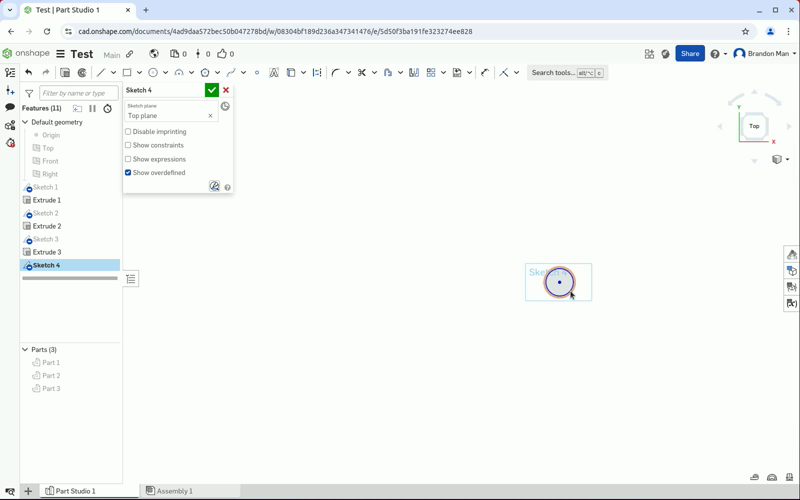
scroll(6)
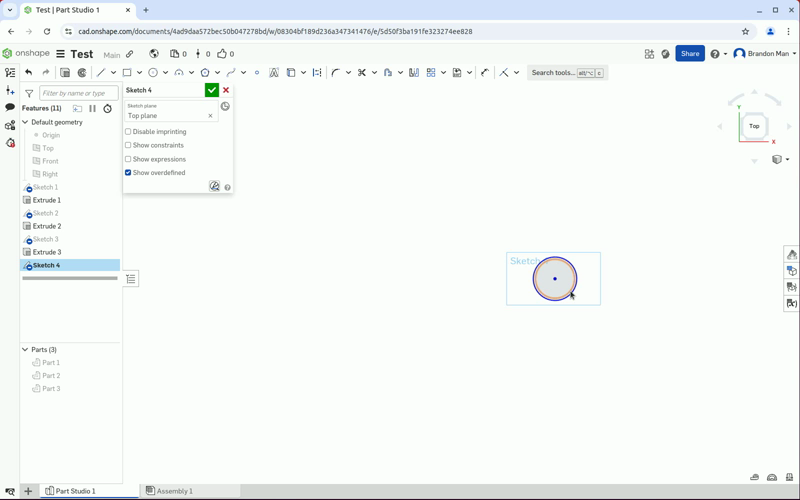
scroll(6)
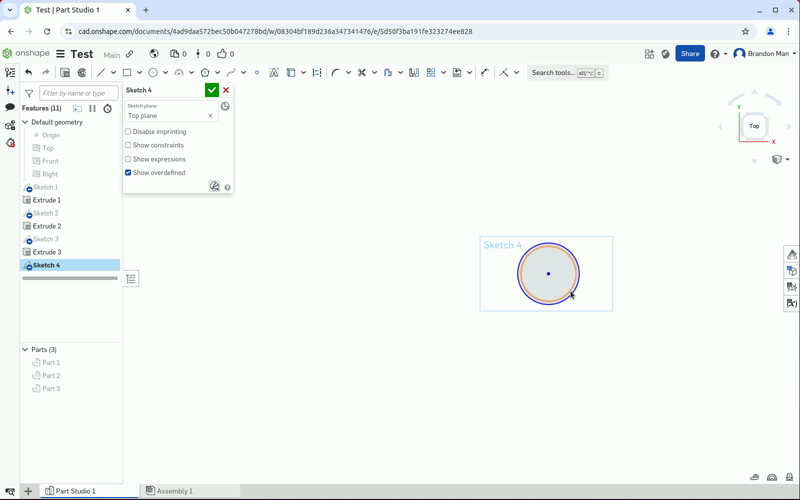
scroll(6)
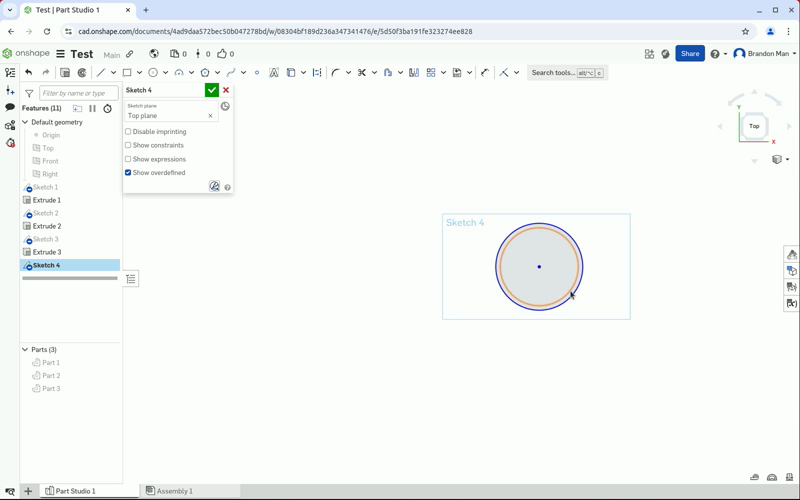
scroll(6)
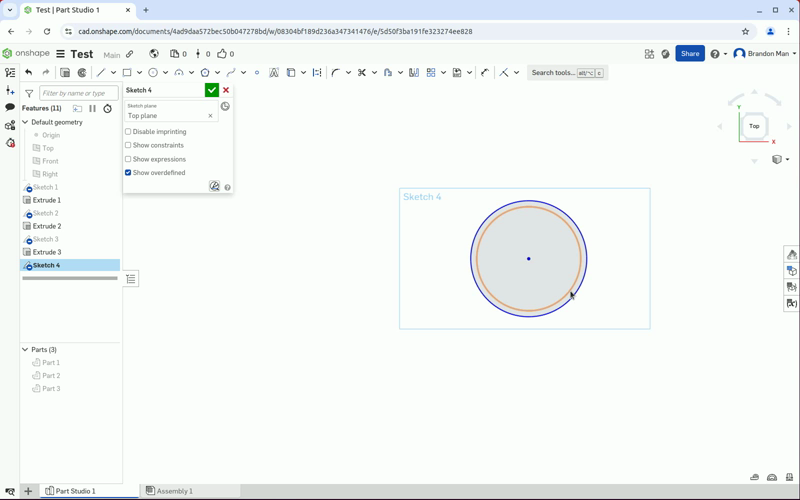
scroll(6)
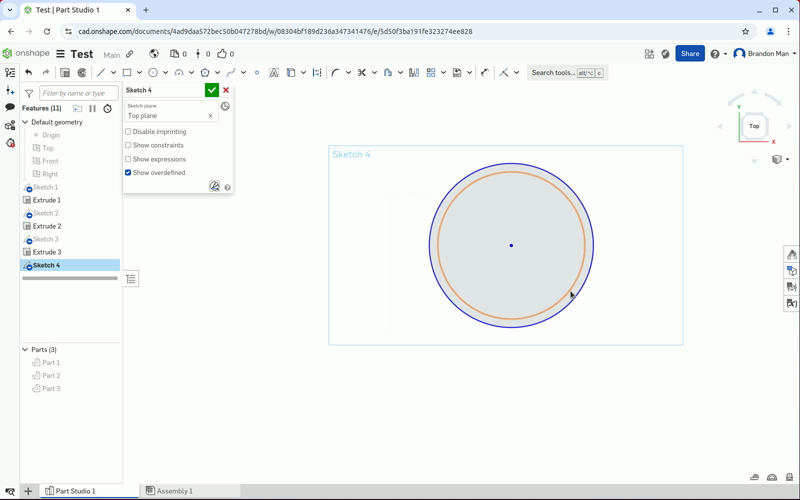
scroll(6)
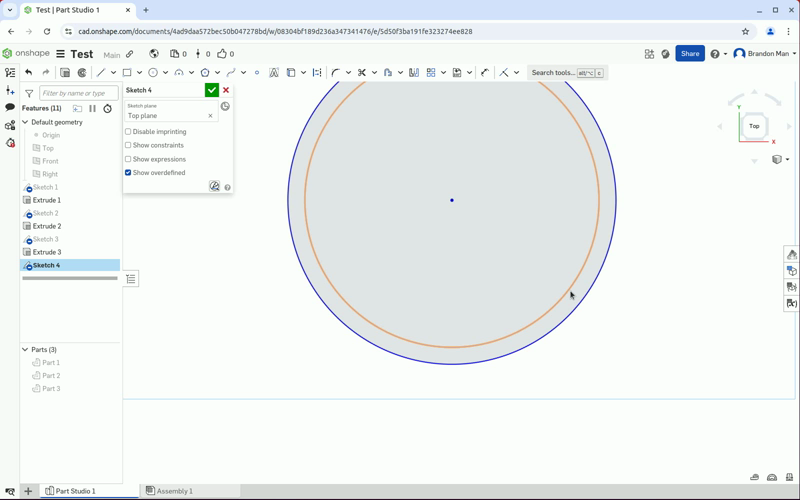
click(570, 290)
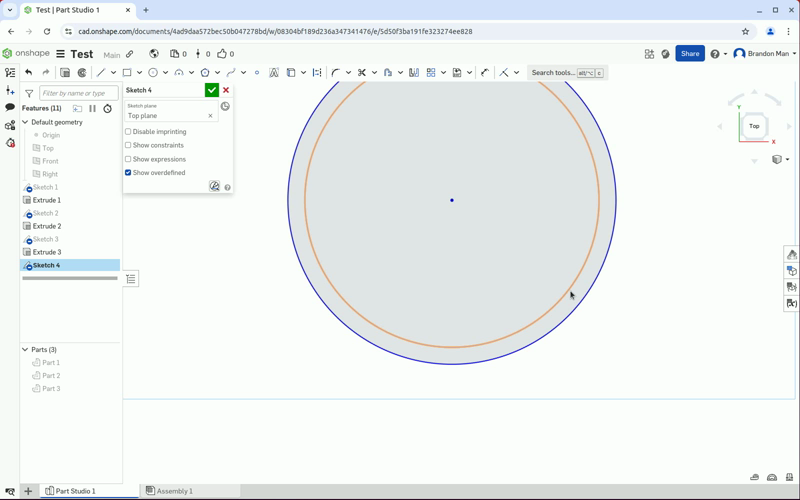
scroll(-6)
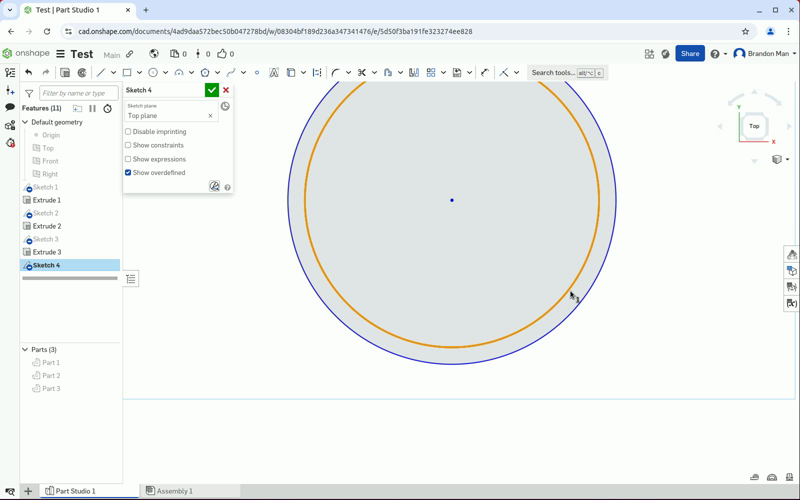
scroll(-6)
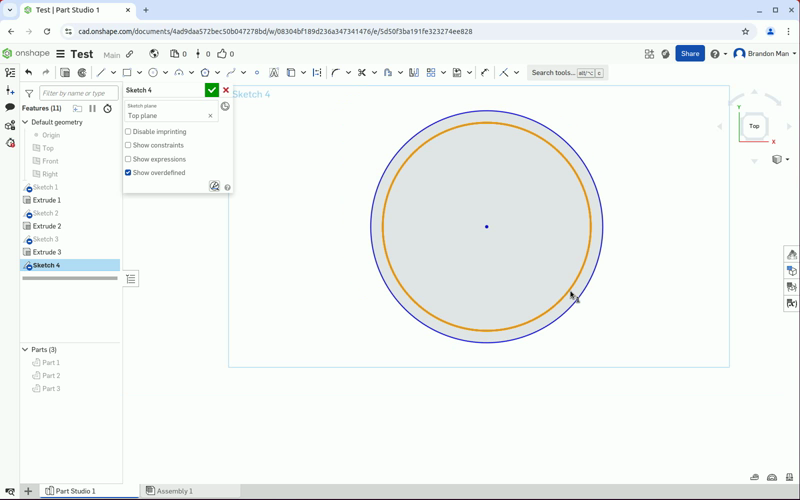
scroll(-6)
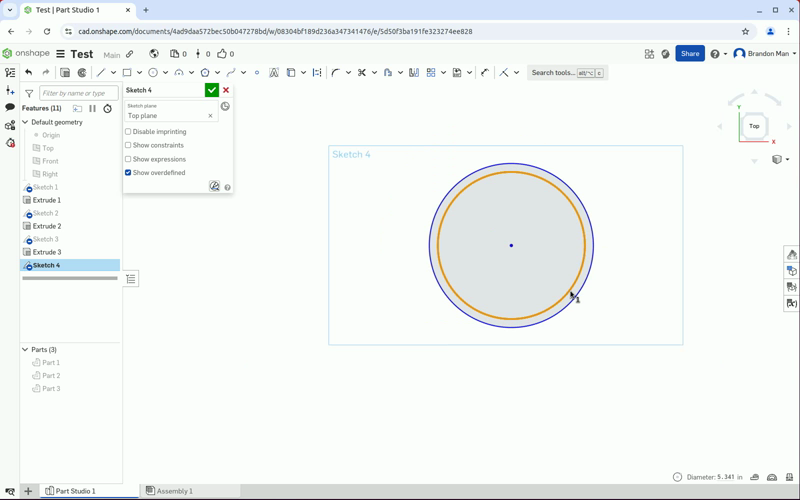
scroll(-6)
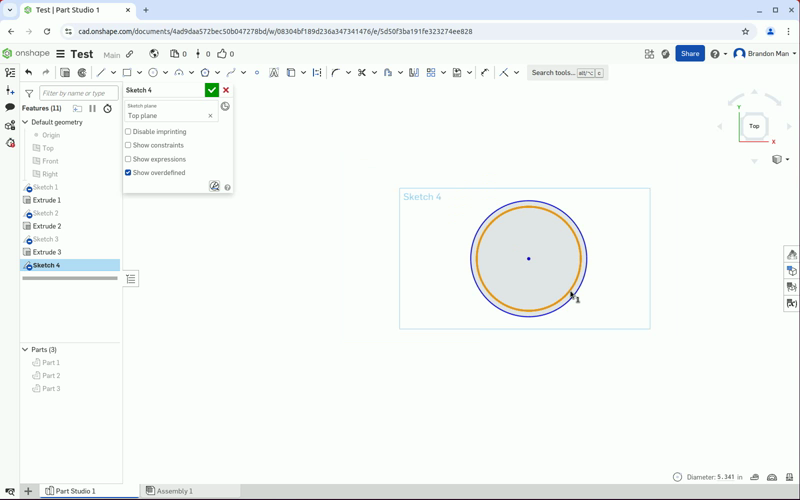
scroll(-6)
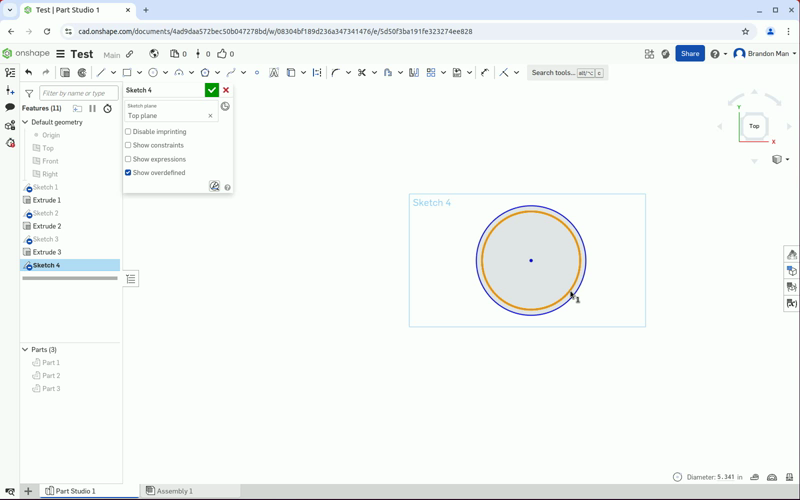
scroll(-6)
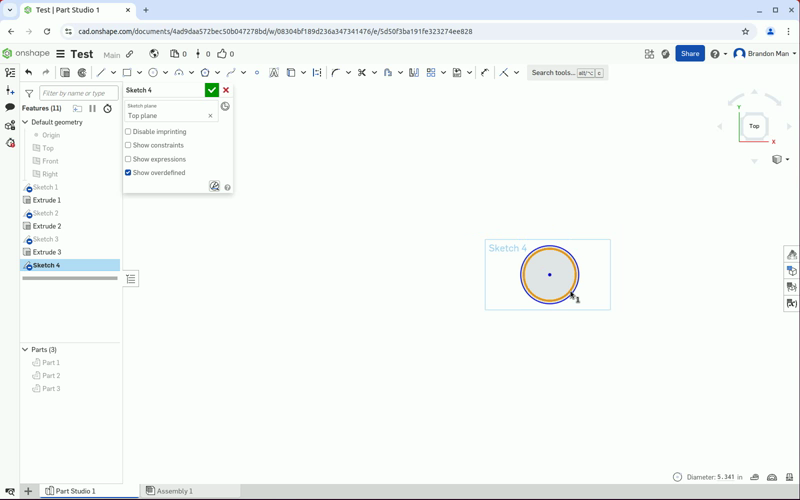
scroll(-6)
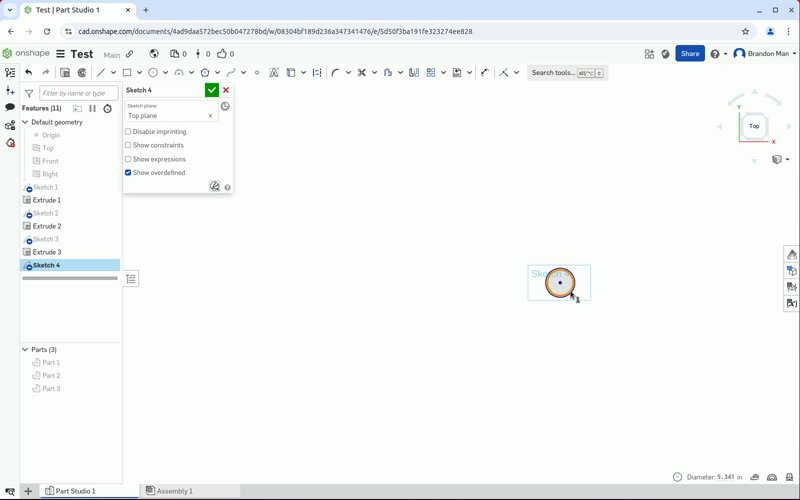
mouse_move(73, 352)
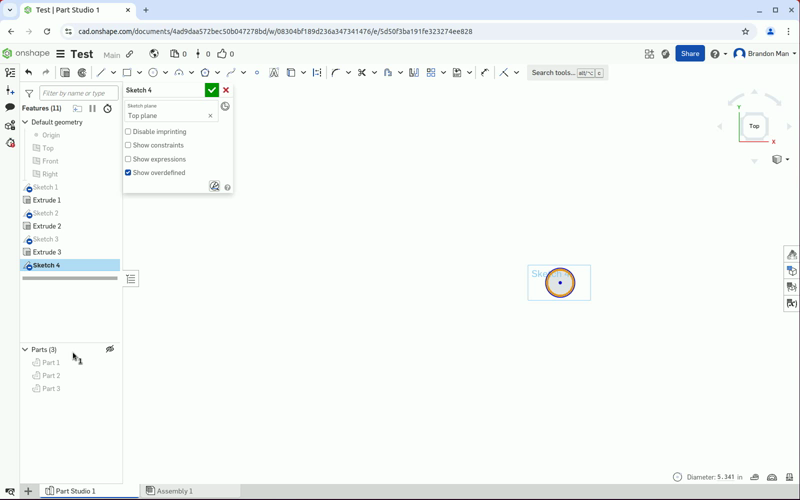
key(shift+y)
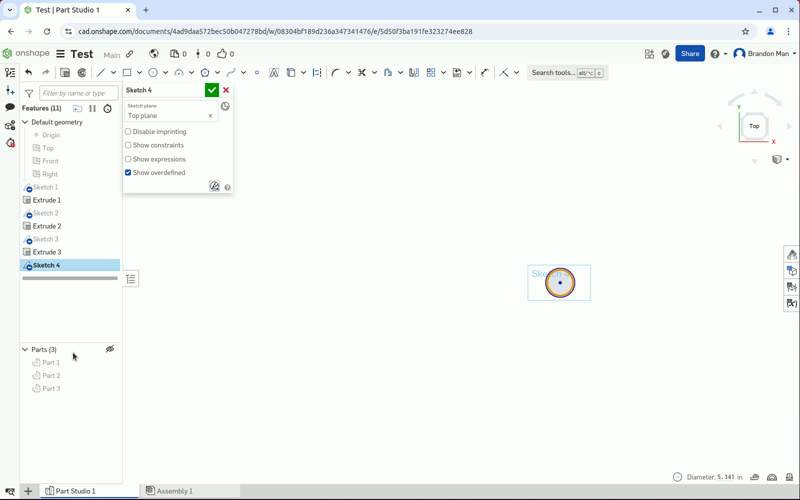
key(shift+e)
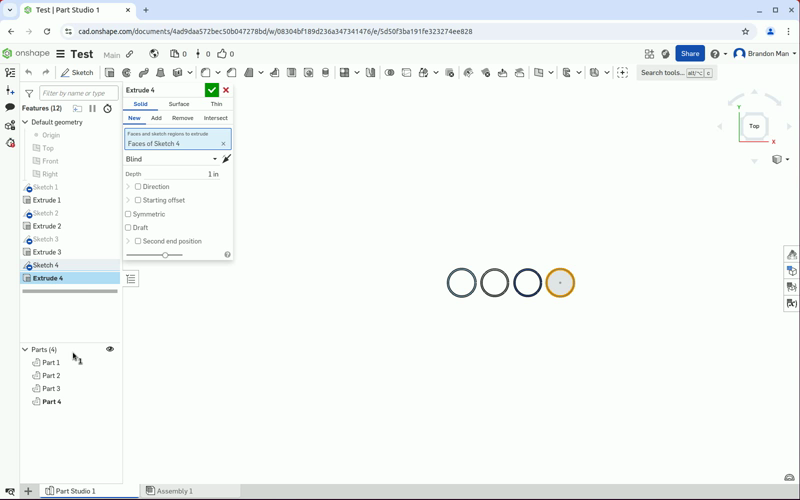
mouse_move(143, 106)
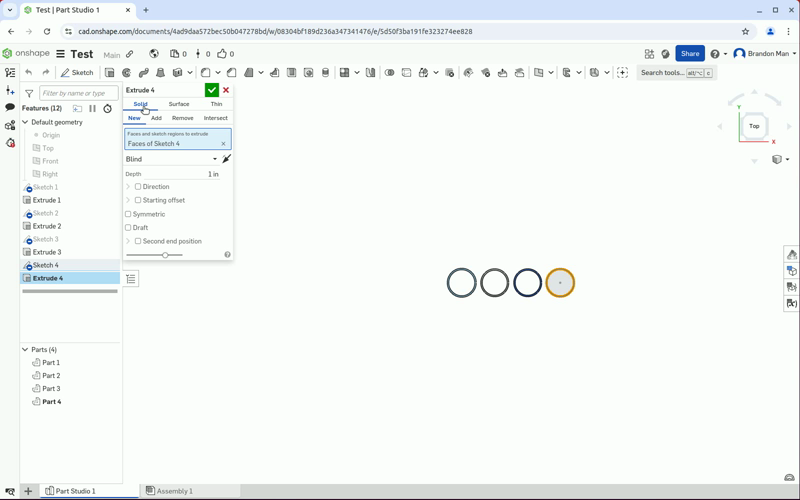
click(143, 106)
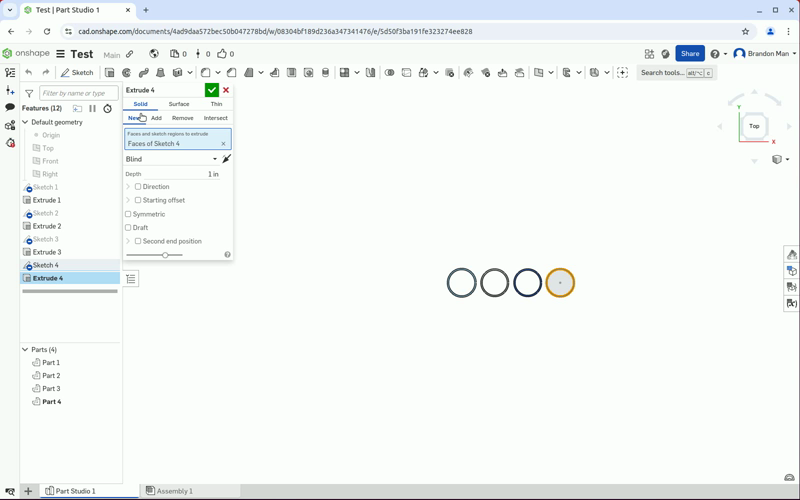
mouse_move(137, 120)
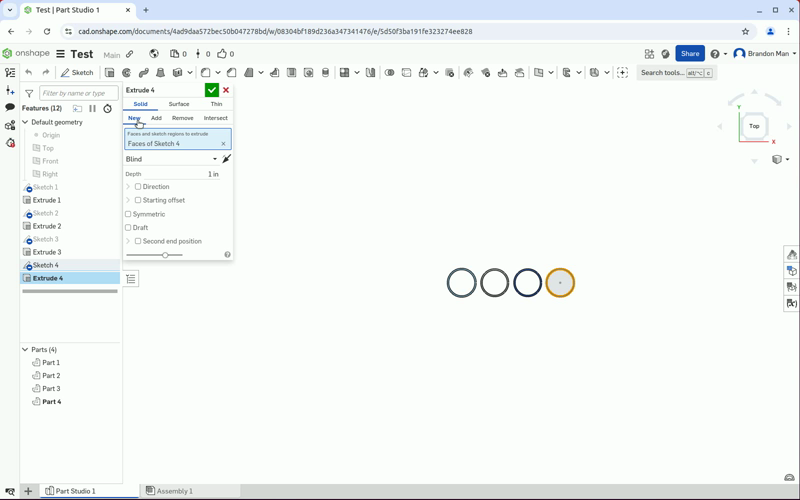
click(137, 120)
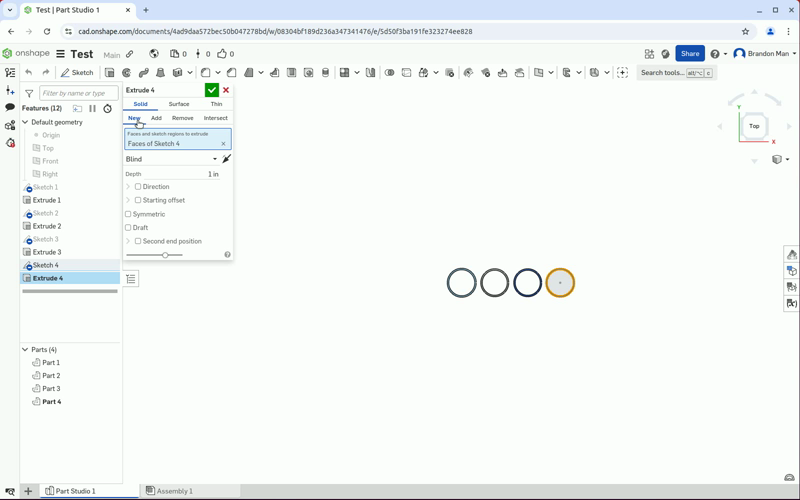
key(tab, 4)
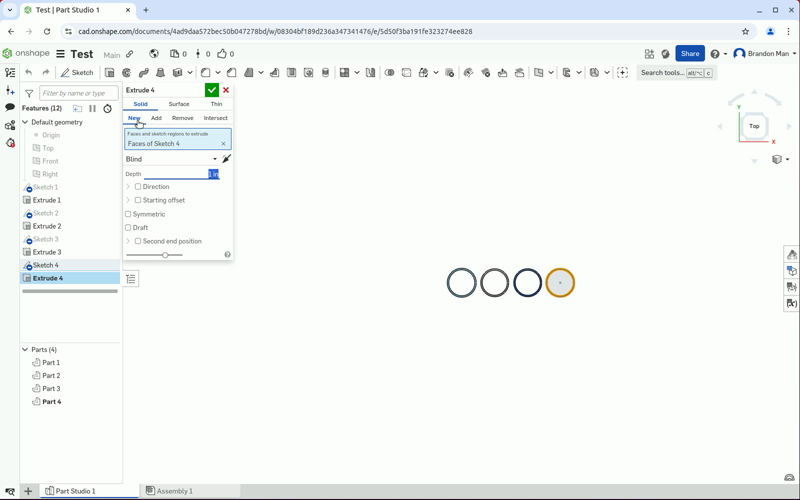
text(-5.536)
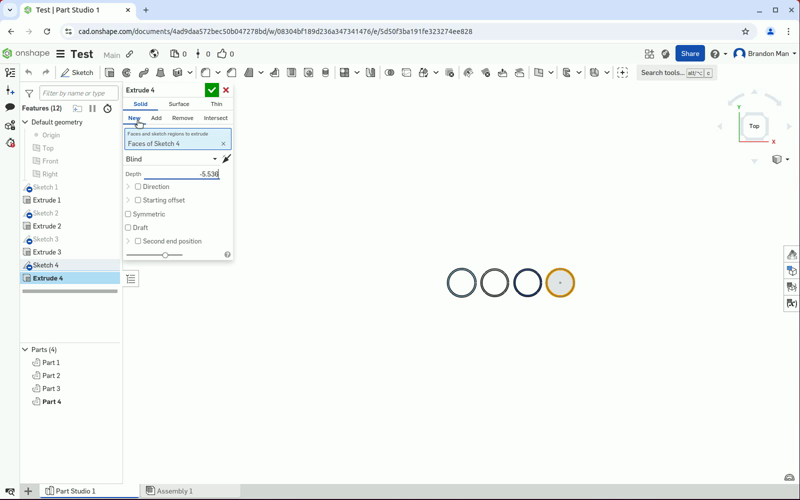
key(enter)
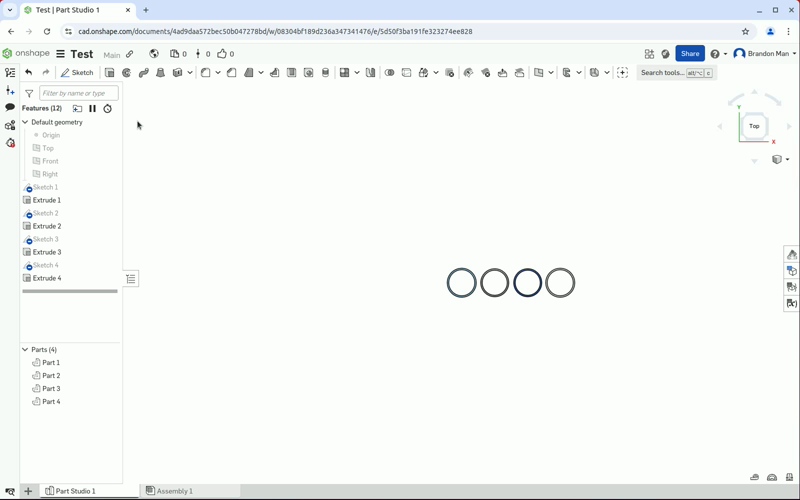
key(shift+h)
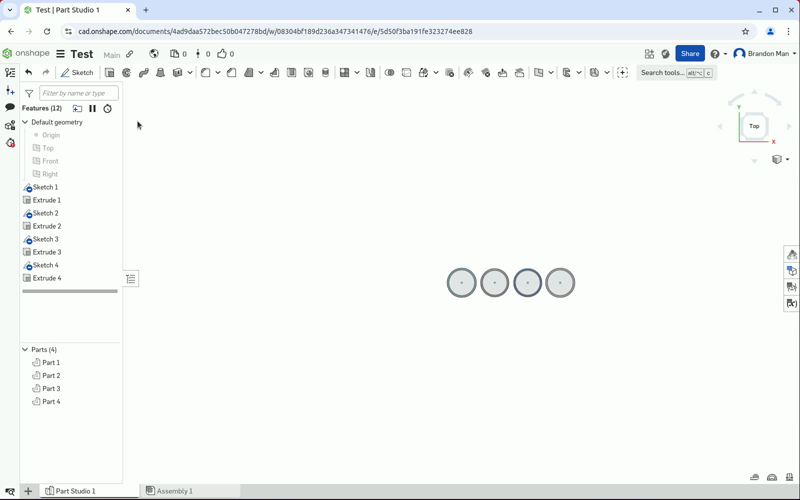
key(shift+h)
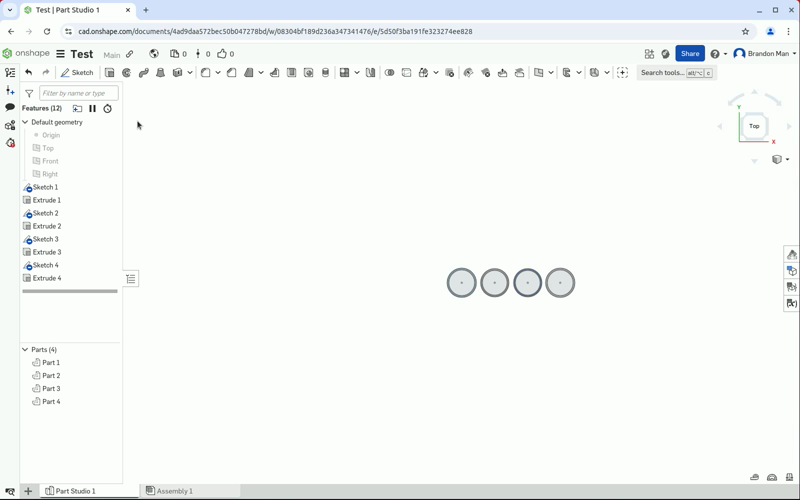
key(shift+7)
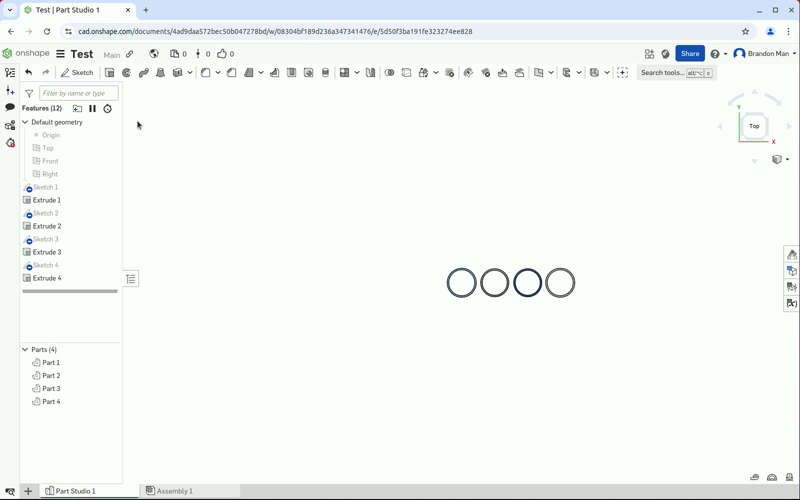
key(up, 3)
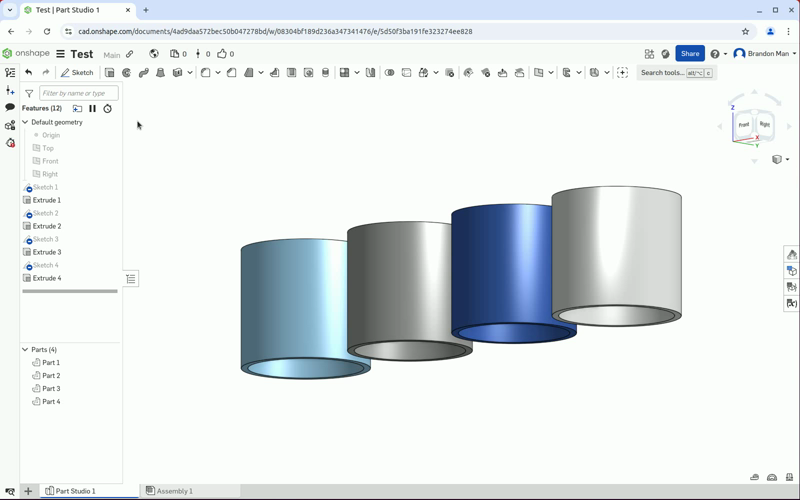
key(left, 3)
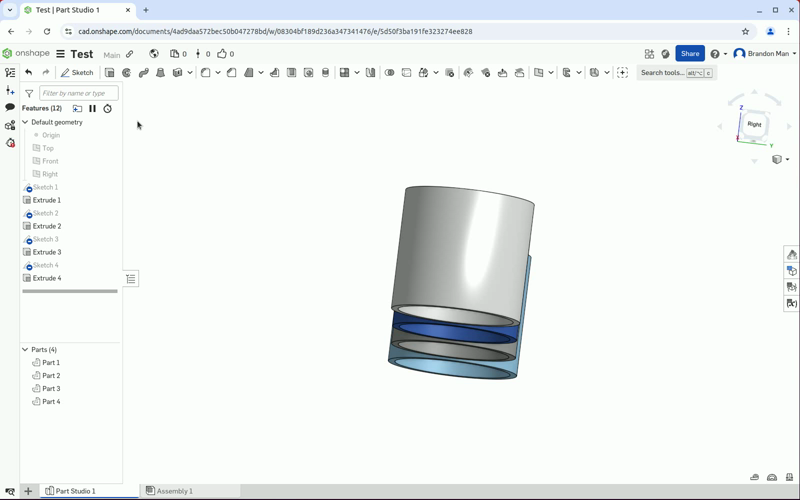
key(right, 3)
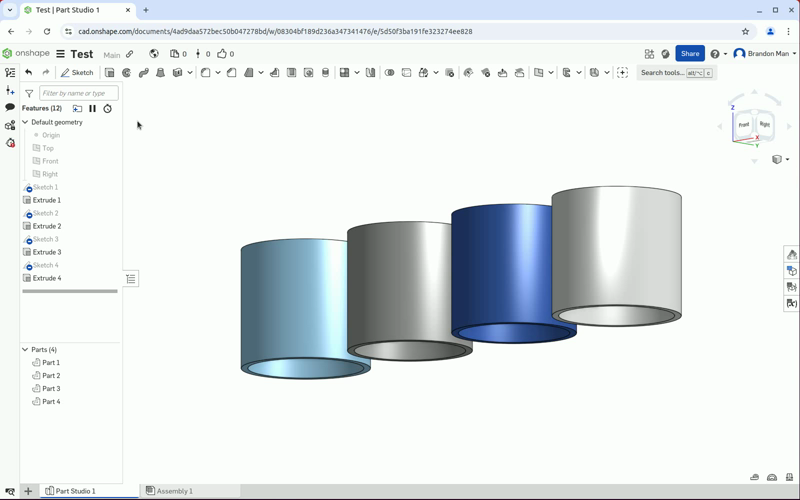
key(down, 3)
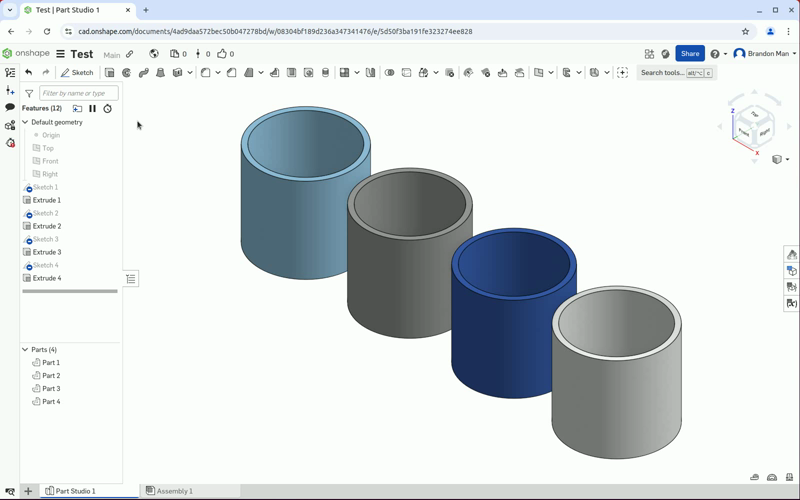
mouse_move(73, 189)
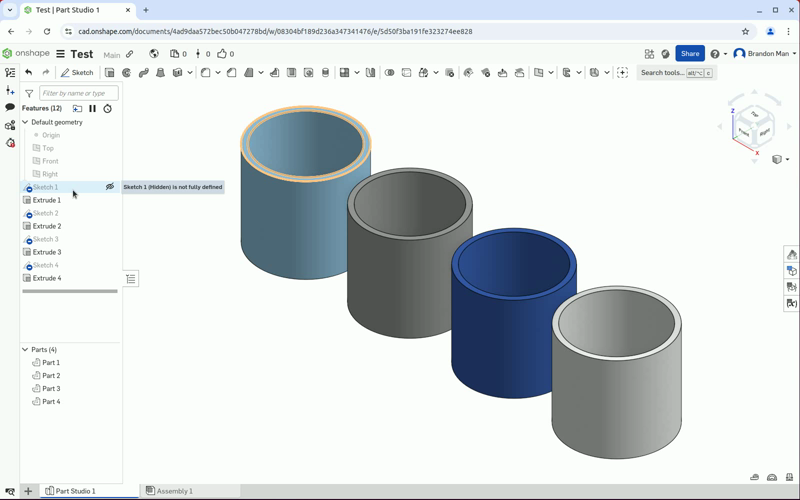
click(73, 189)